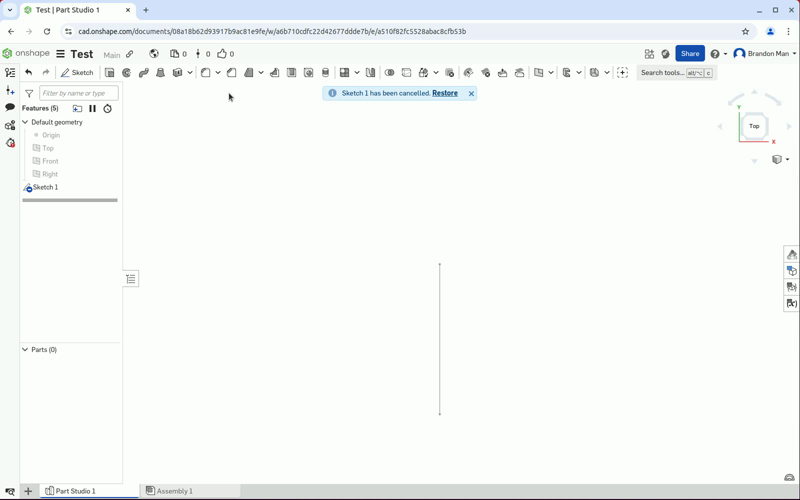
key(shift+h)
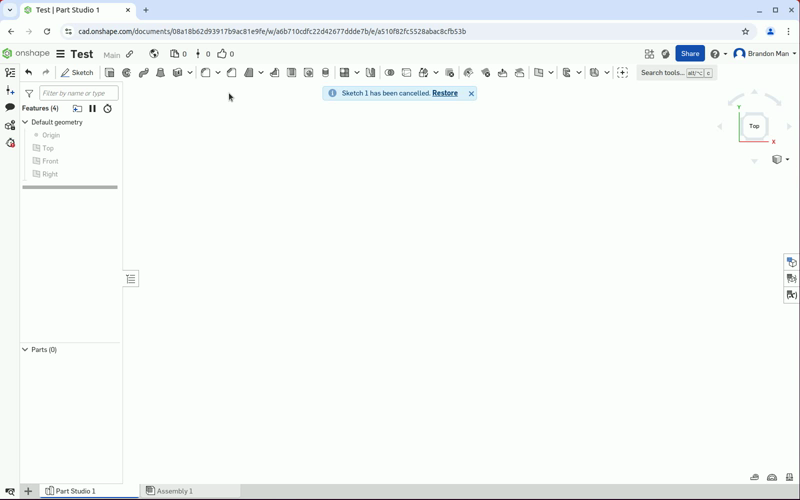
mouse_move(73, 352)
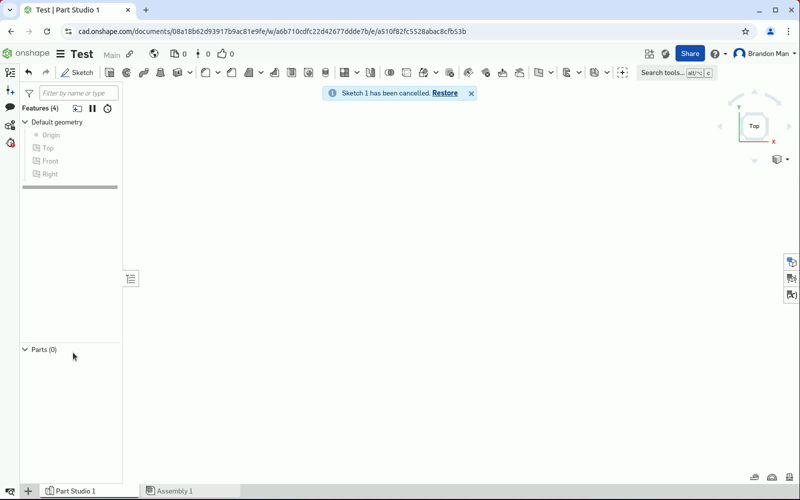
key(y)
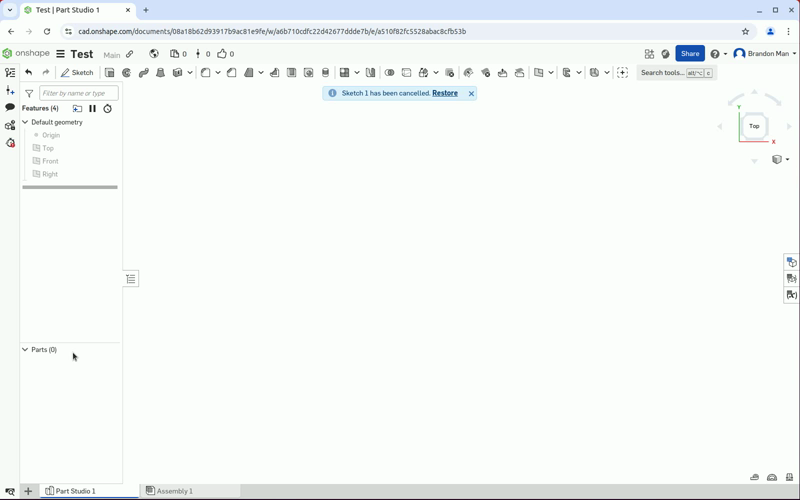
key(shift+p)
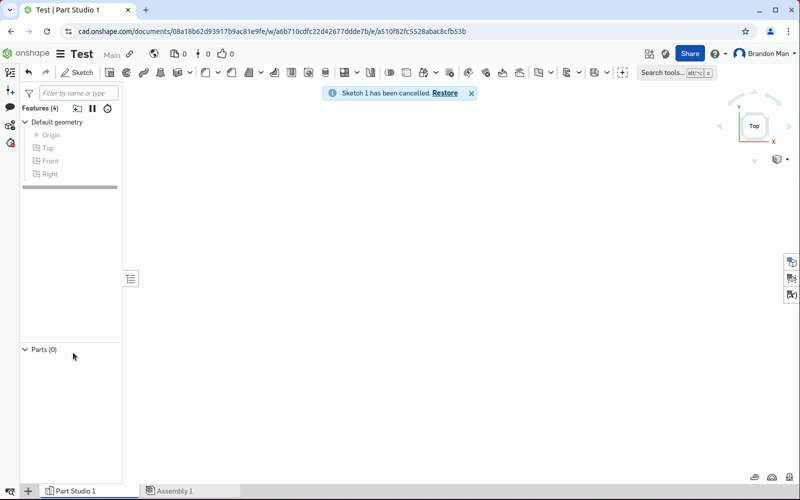
key(space)
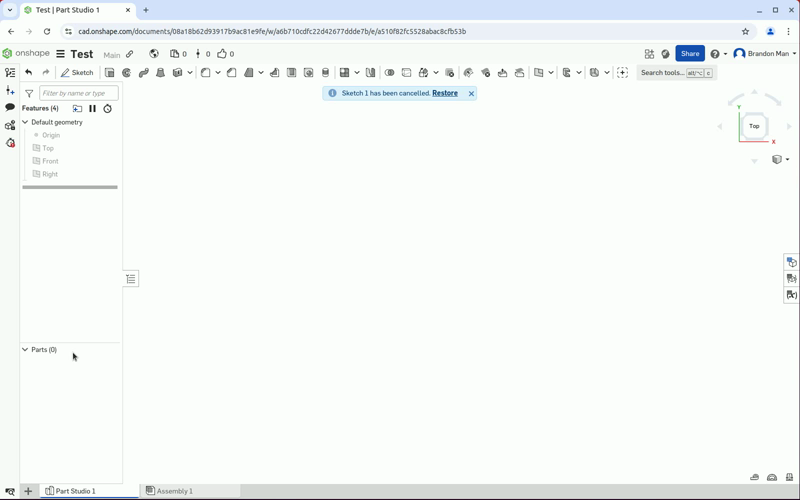
key_down(shift)
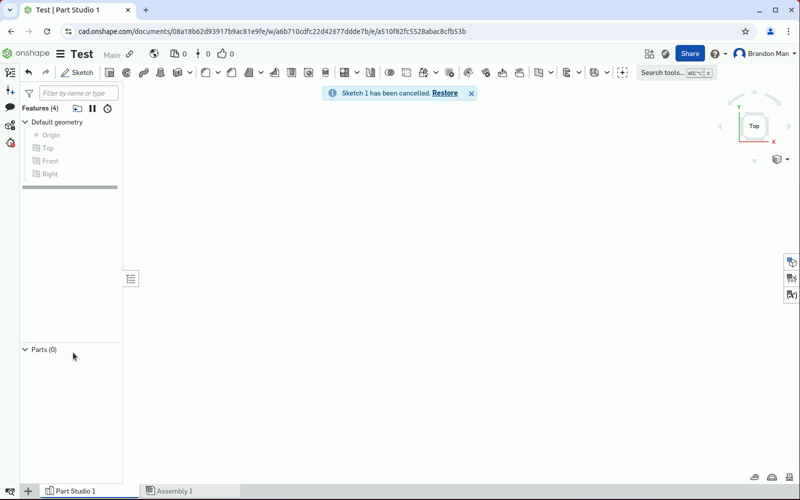
key(up)
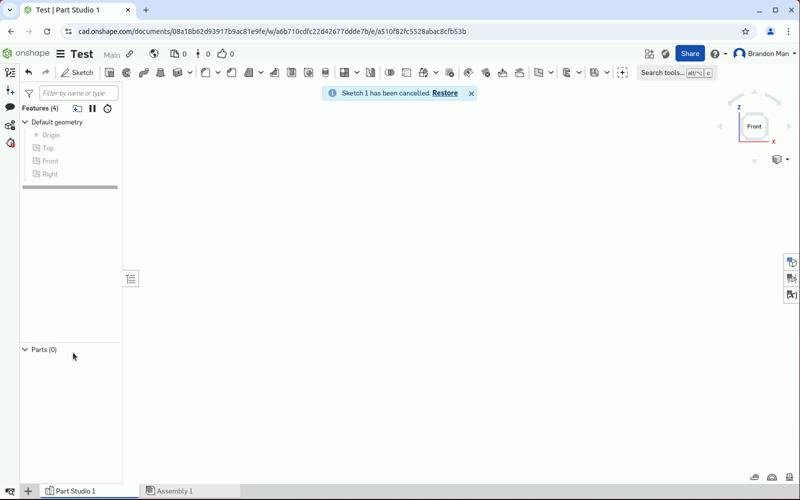
key_up(shift)
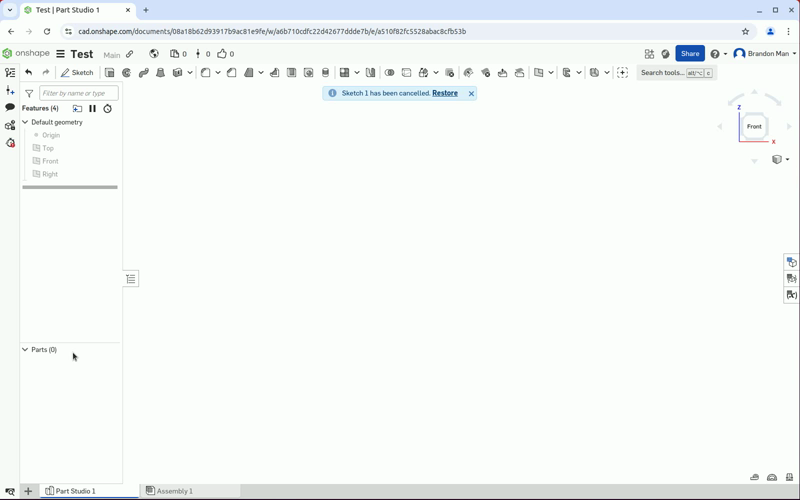
mouse_move(73, 352)
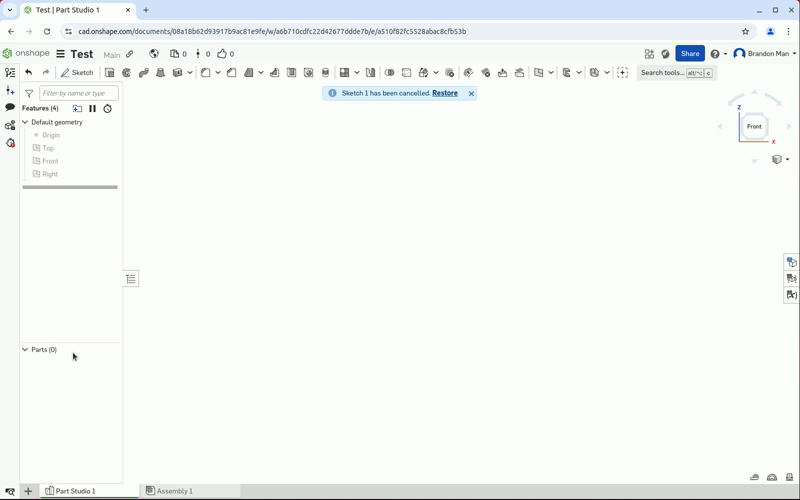
key(shift+y)
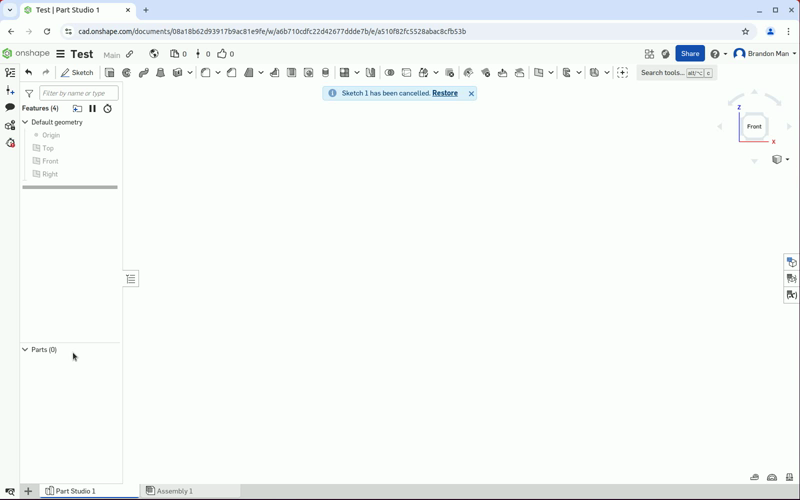
key(shift+s)
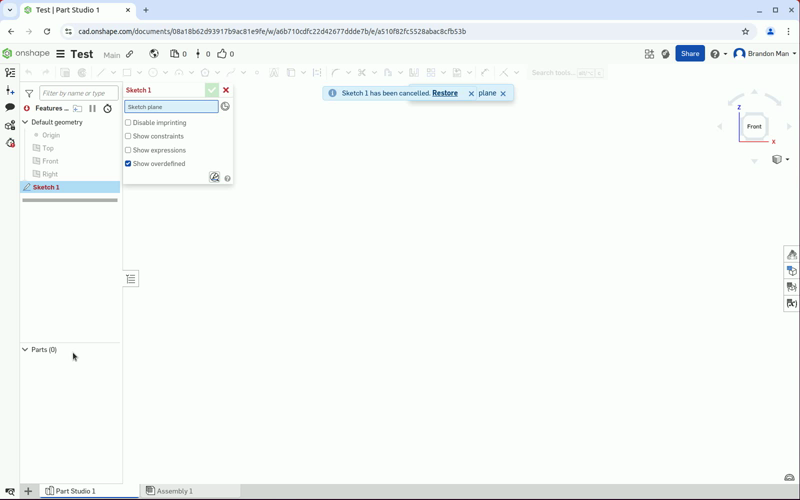
mouse_move(73, 163)
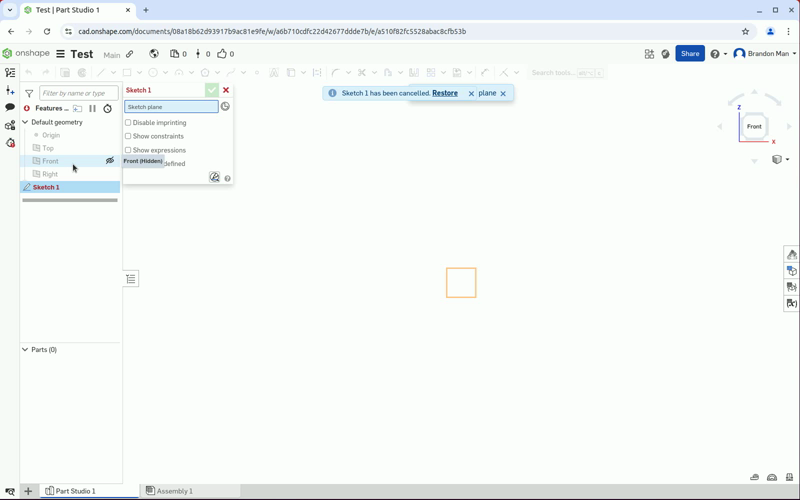
click(73, 163)
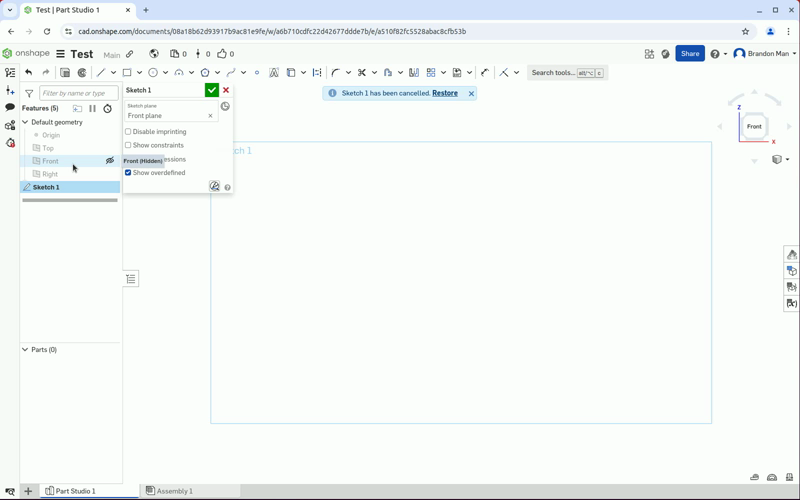
mouse_move(73, 352)
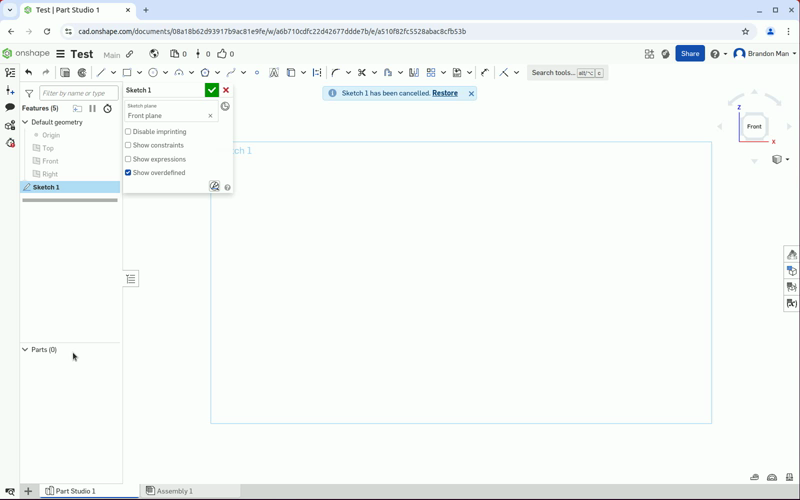
key(y)
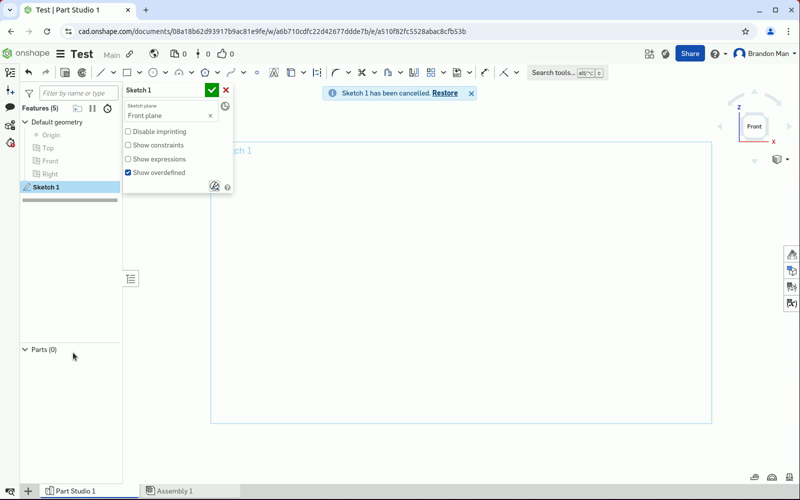
key(l)
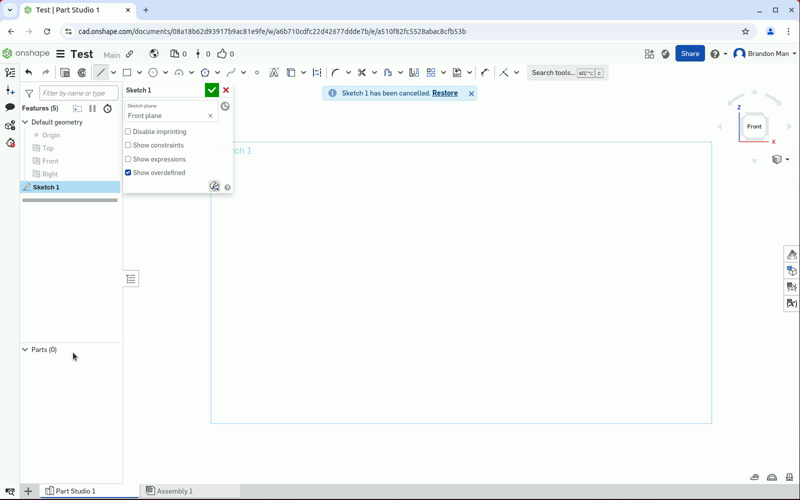
key_down(shift)
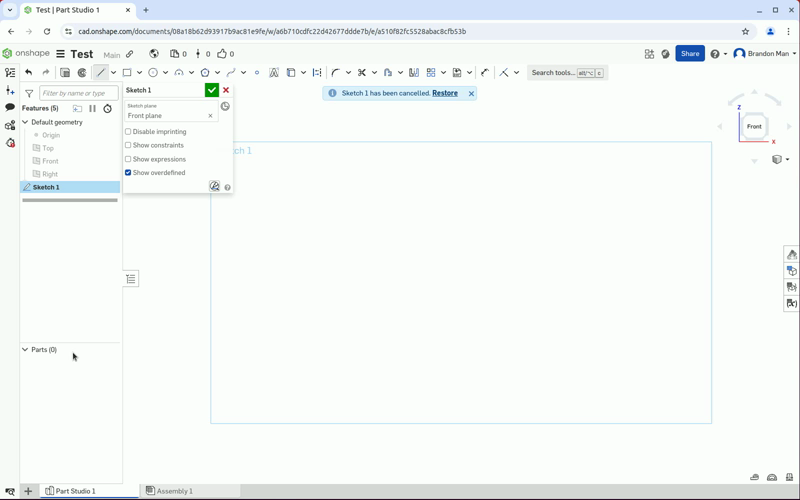
mouse_move(404, 370)
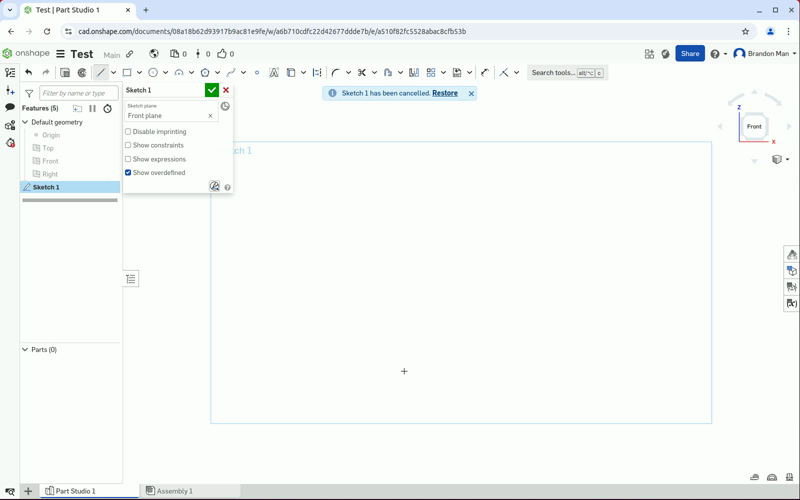
click(404, 370)
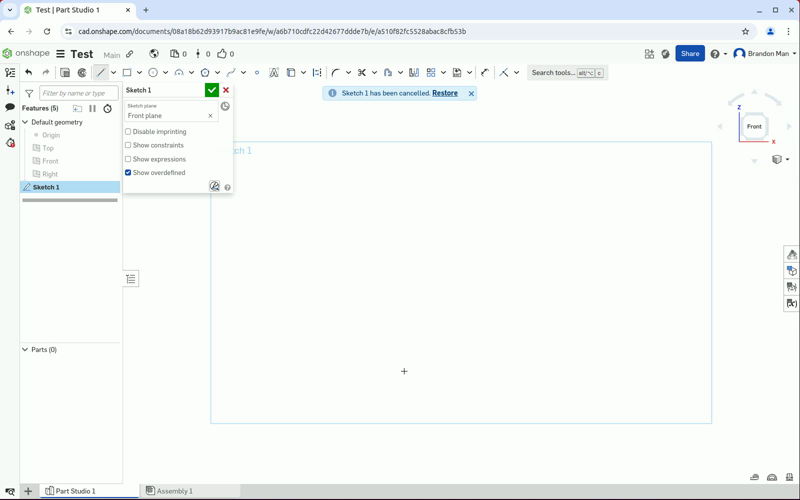
key_up(shift)
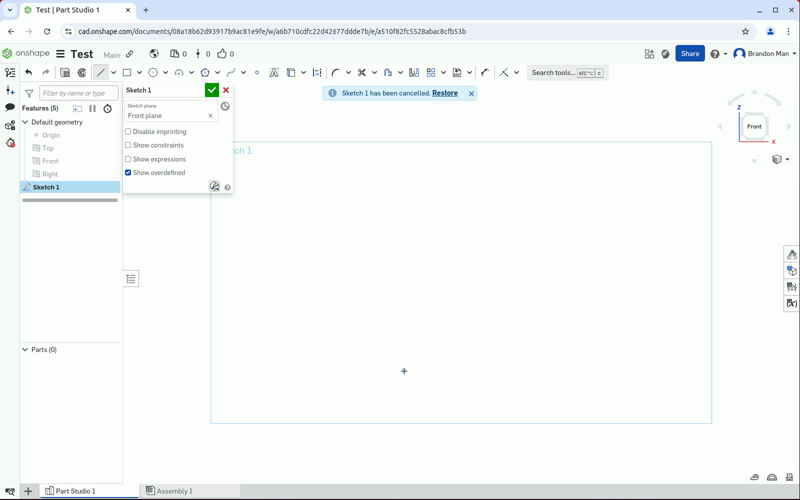
key_down(shift)
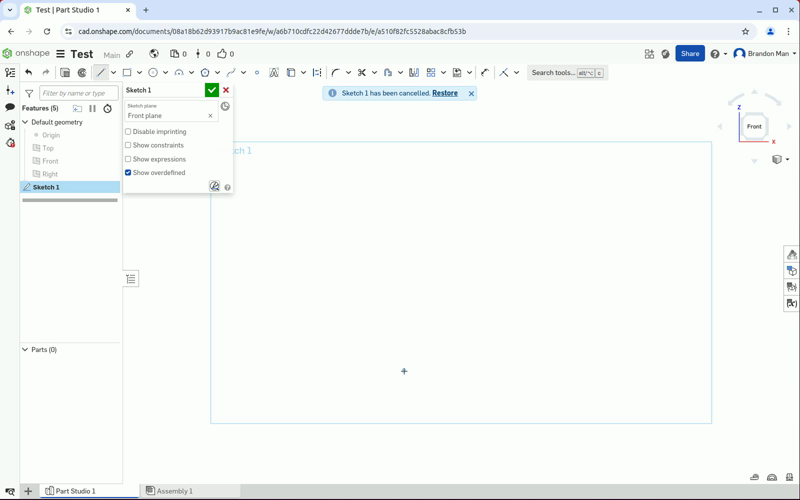
mouse_move(516, 370)
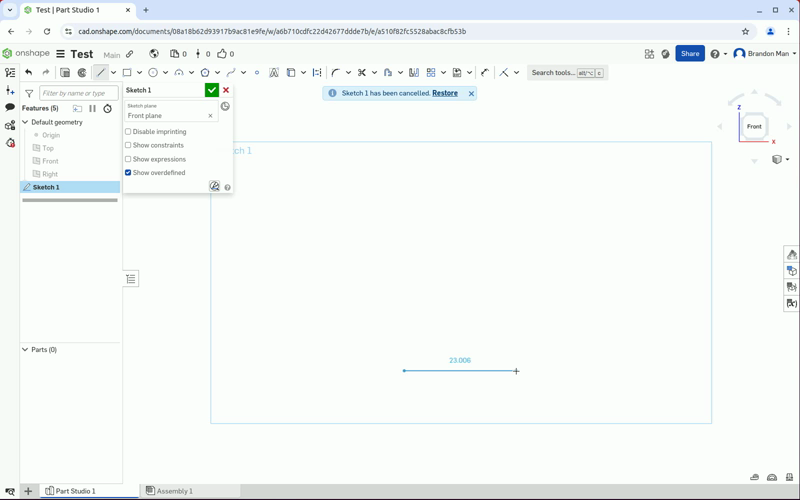
click(516, 370)
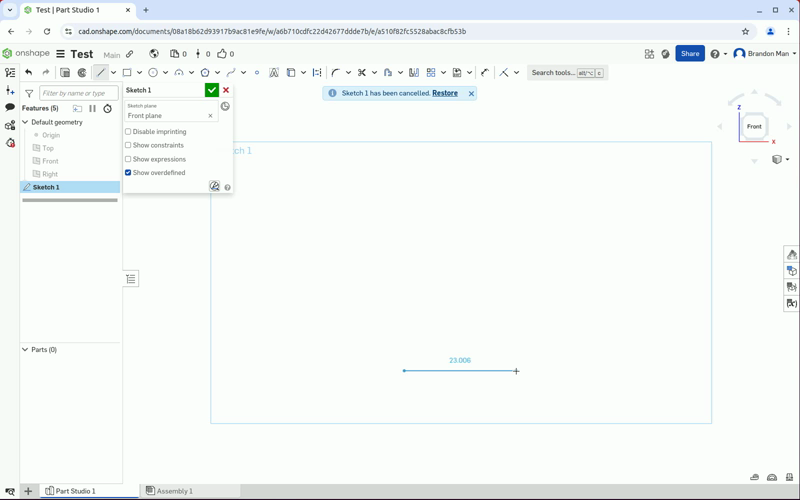
key_up(shift)
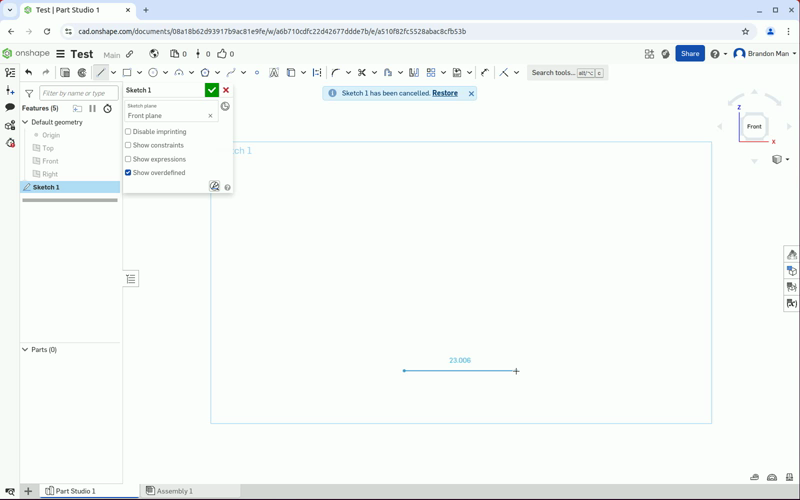
key_down(shift)
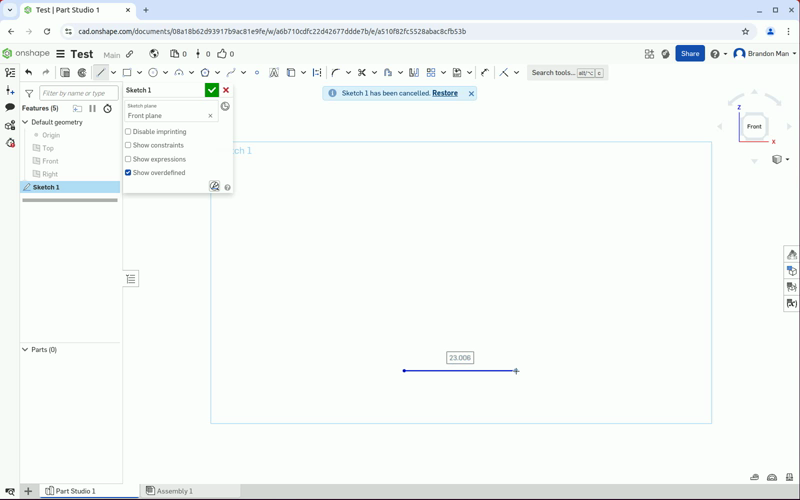
mouse_move(516, 196)
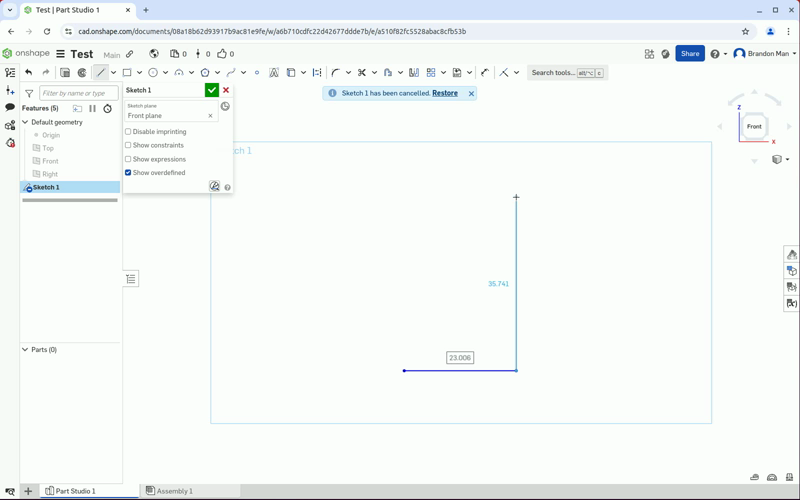
click(516, 196)
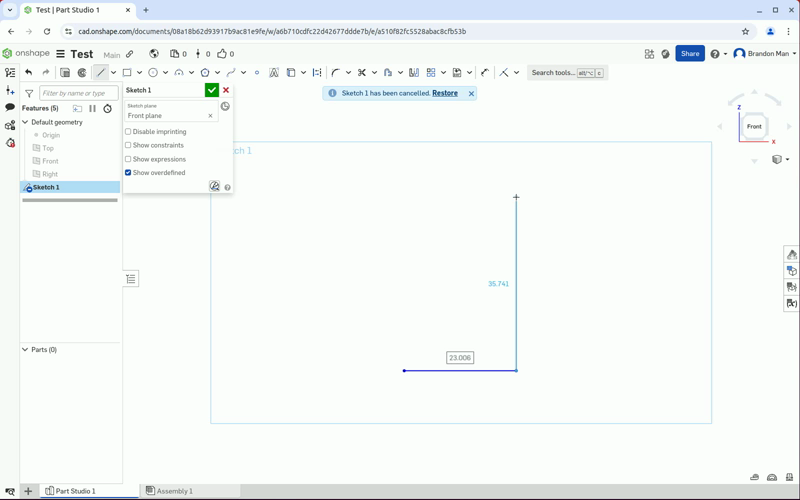
key_up(shift)
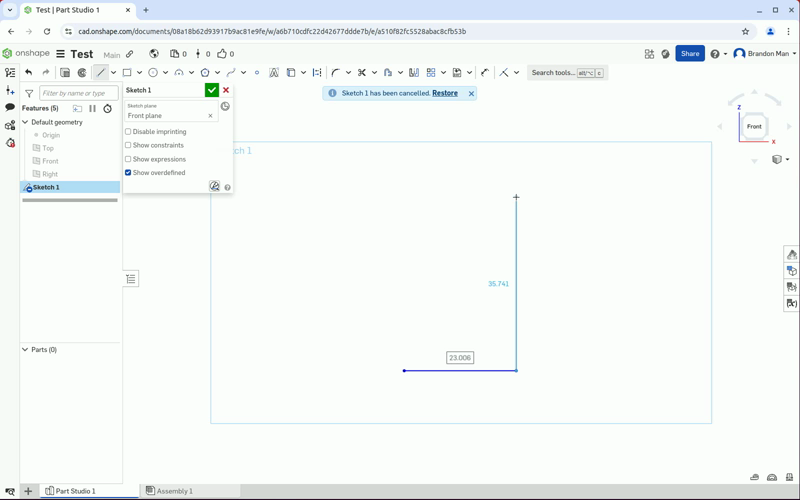
key_down(shift)
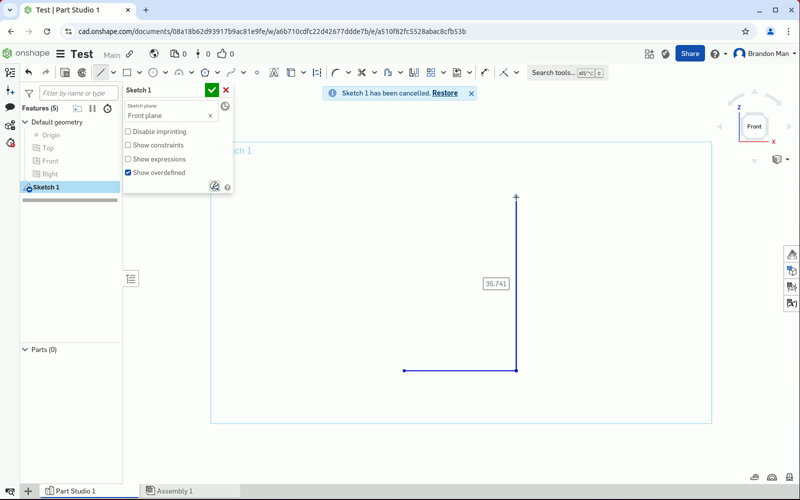
mouse_move(404, 196)
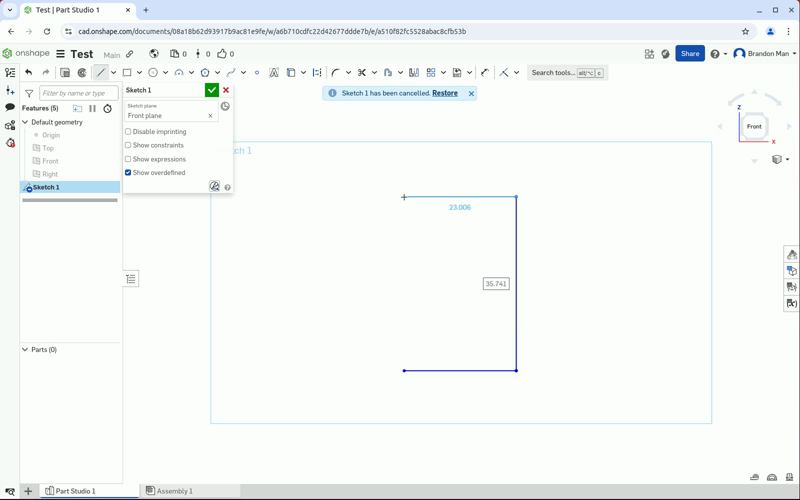
click(404, 196)
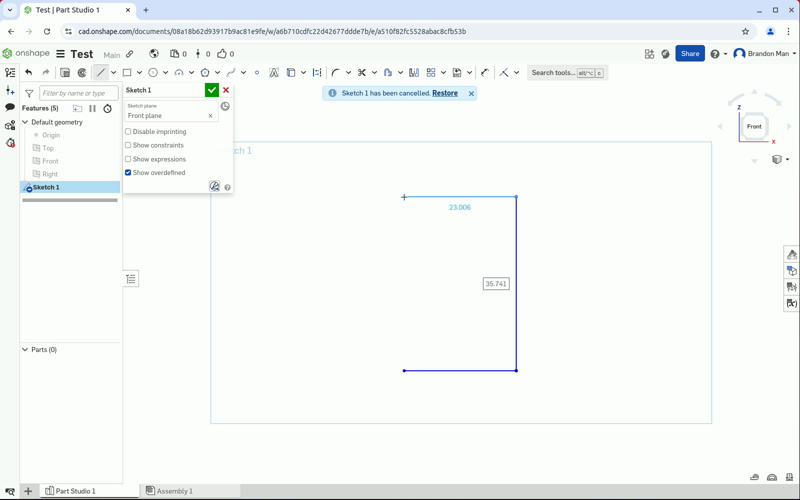
key_up(shift)
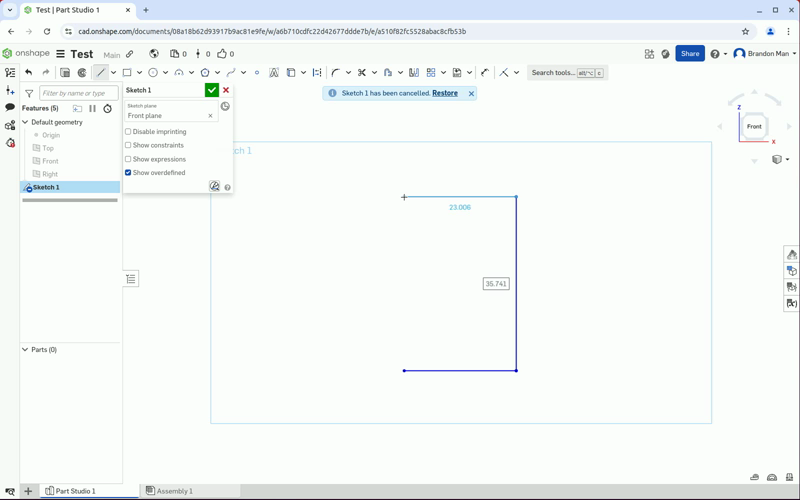
key_down(shift)
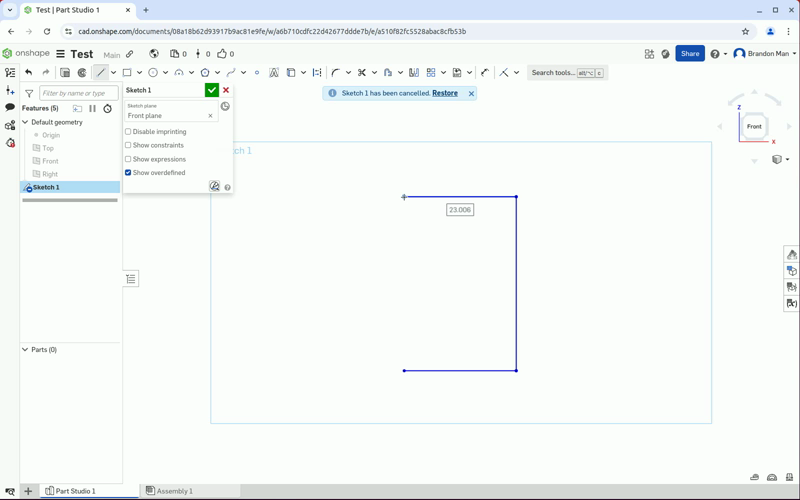
mouse_move(404, 370)
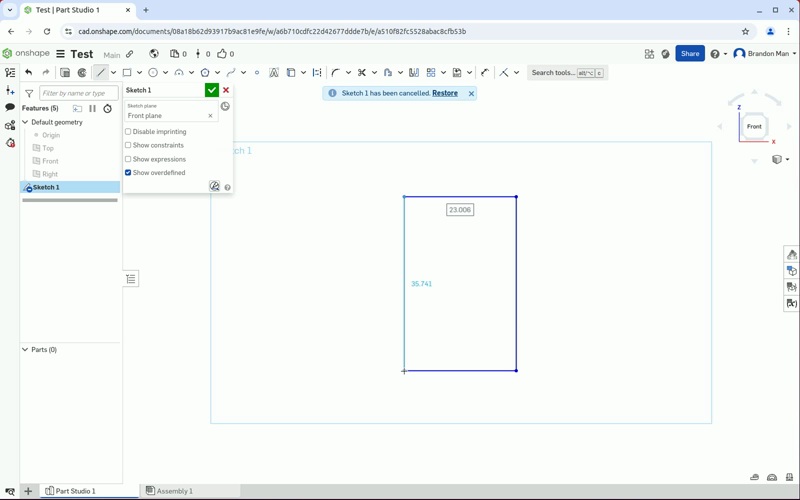
key_up(shift)
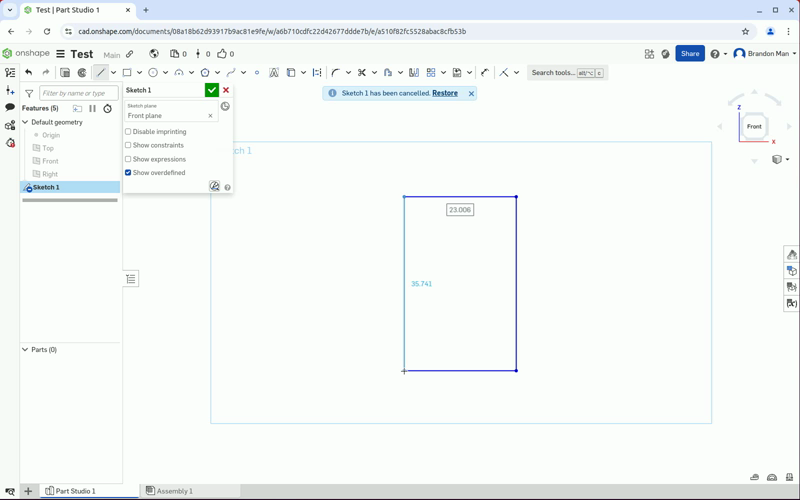
click(404, 370)
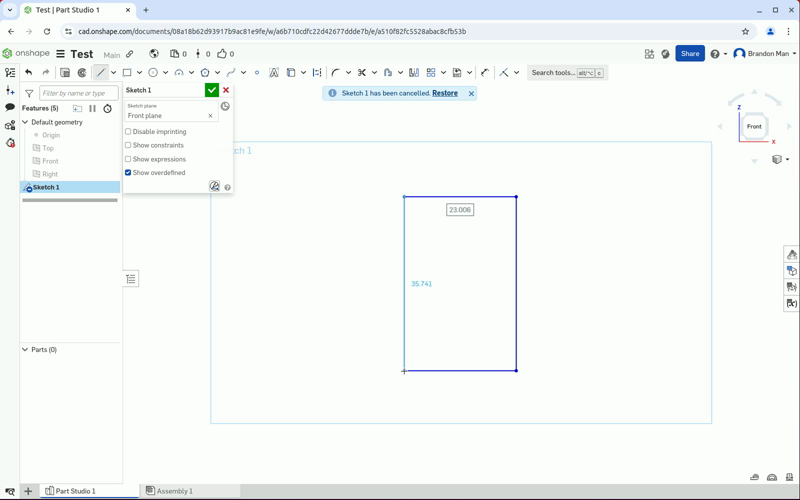
key(esc)
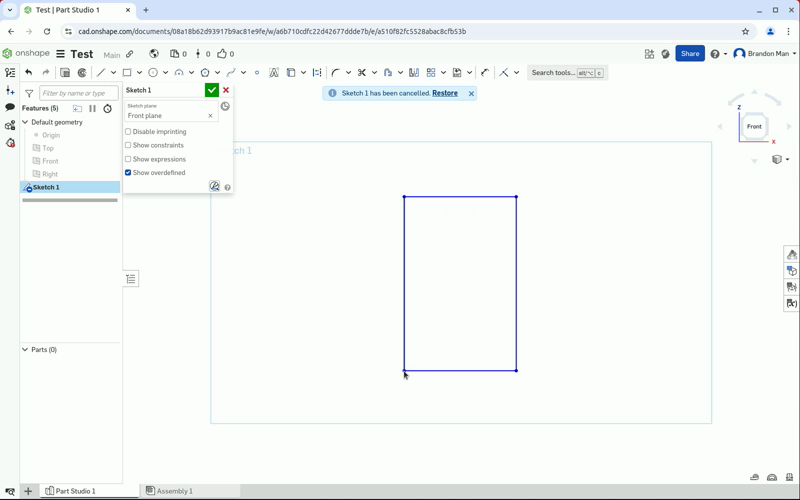
mouse_move(462, 273)
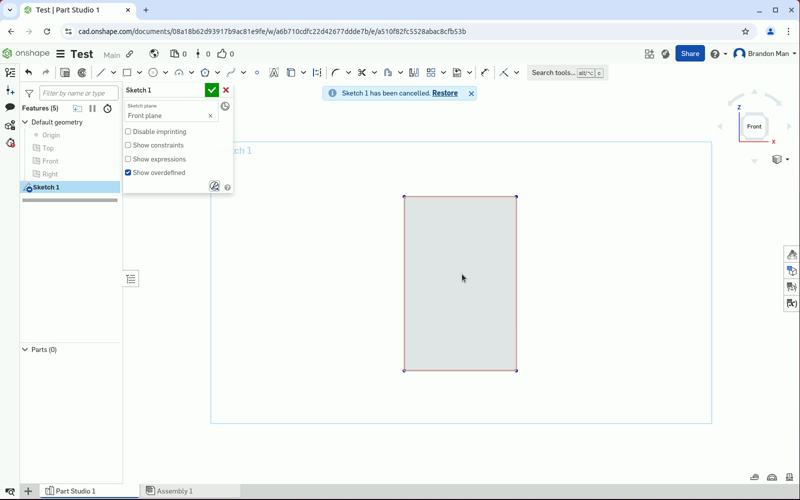
click(462, 273)
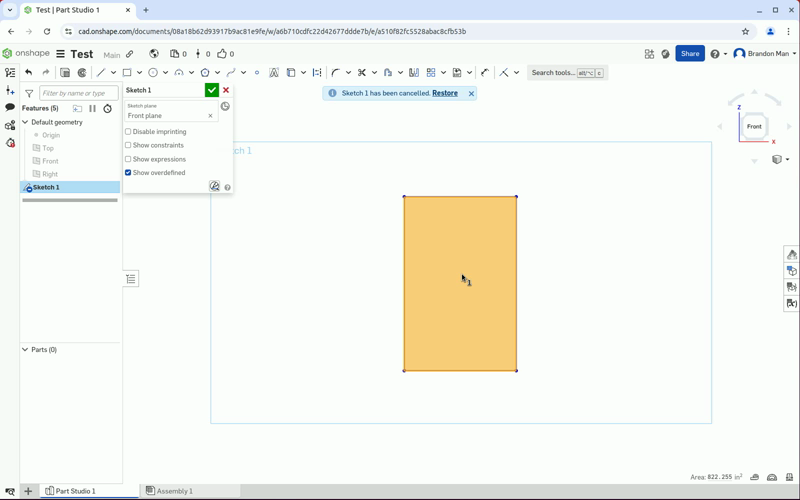
mouse_move(73, 352)
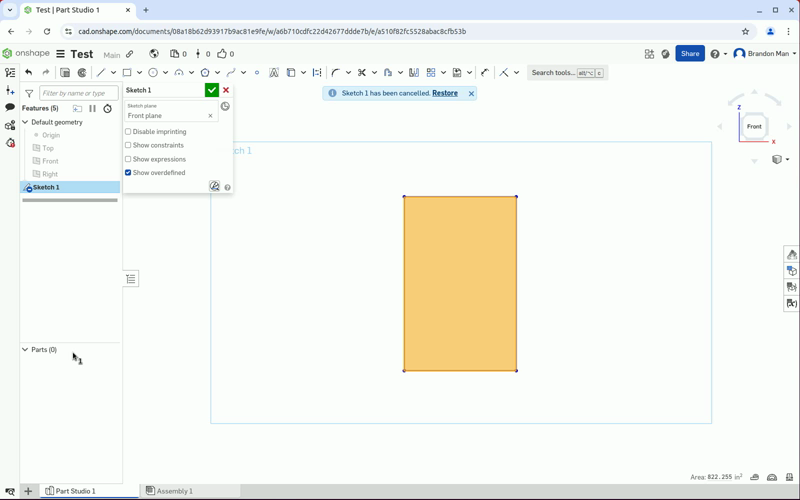
key(shift+y)
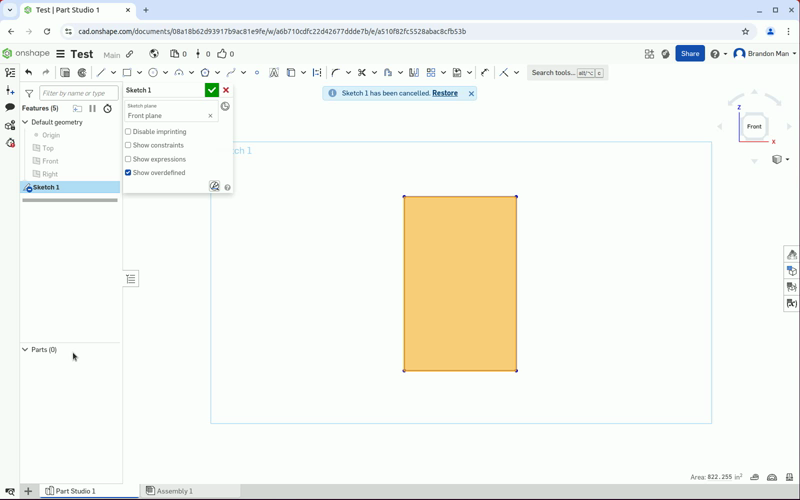
key(shift+e)
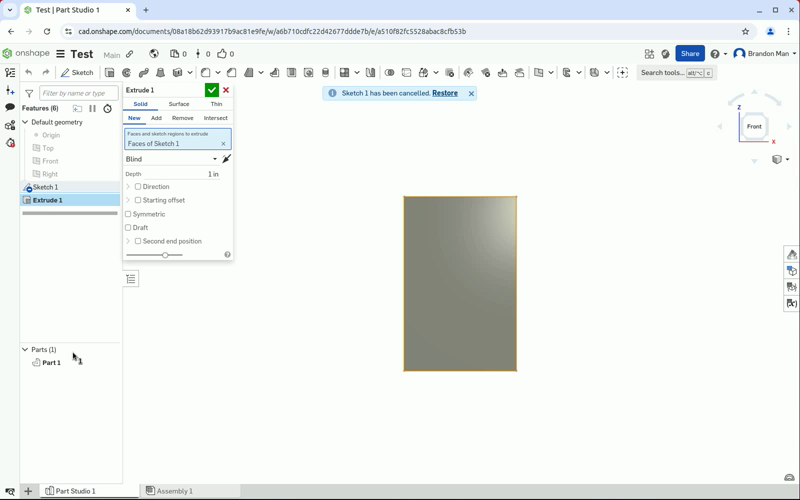
mouse_move(143, 106)
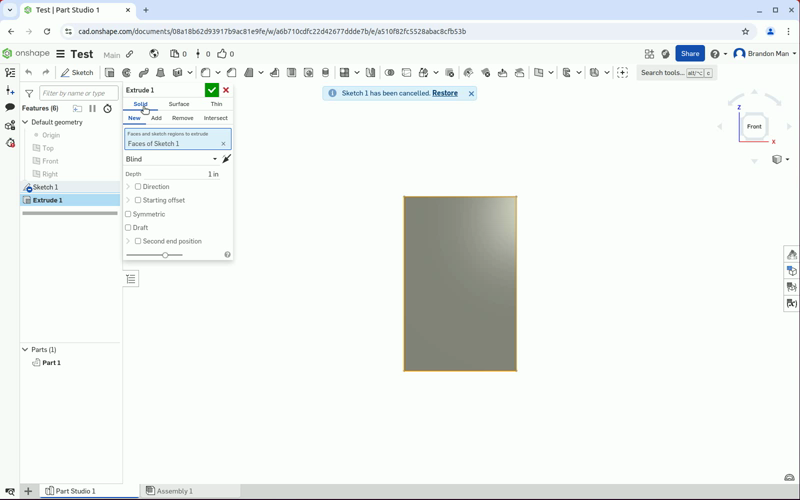
click(143, 106)
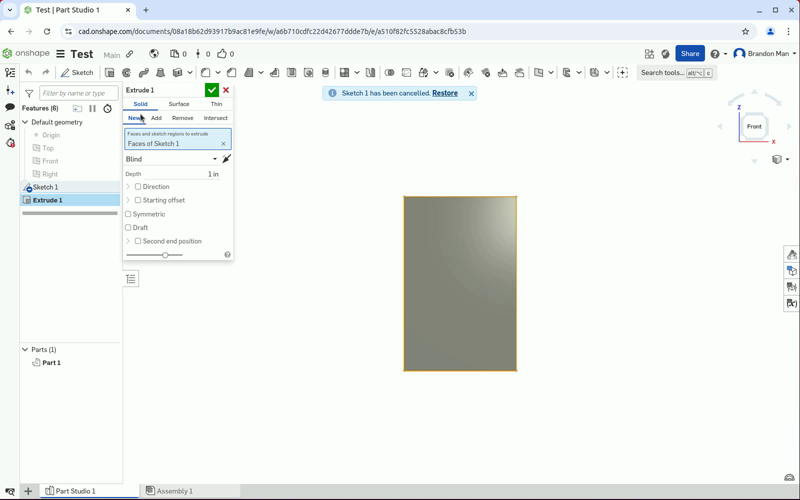
mouse_move(137, 120)
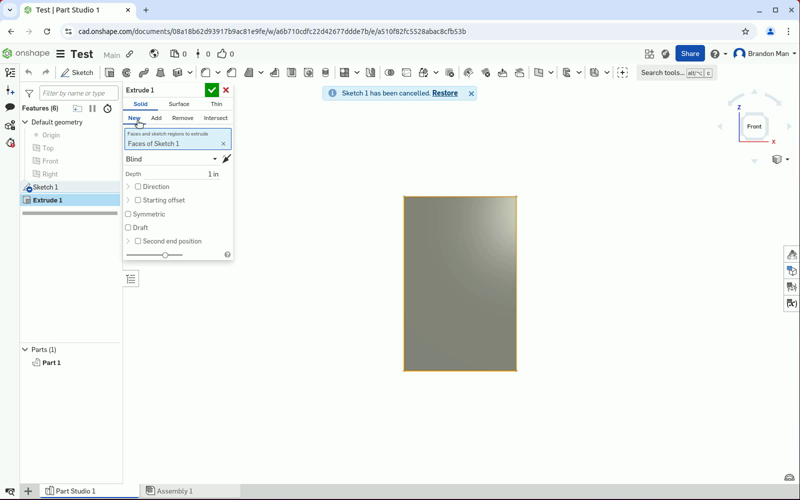
click(137, 120)
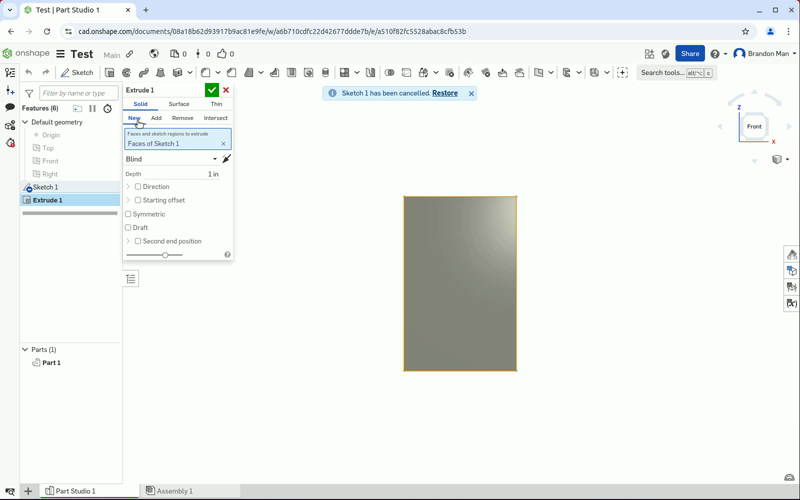
key(tab, 4)
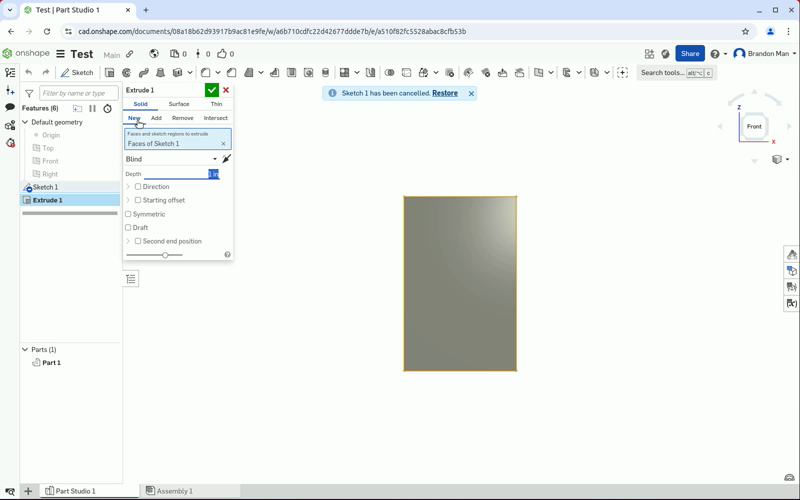
text(23.108)
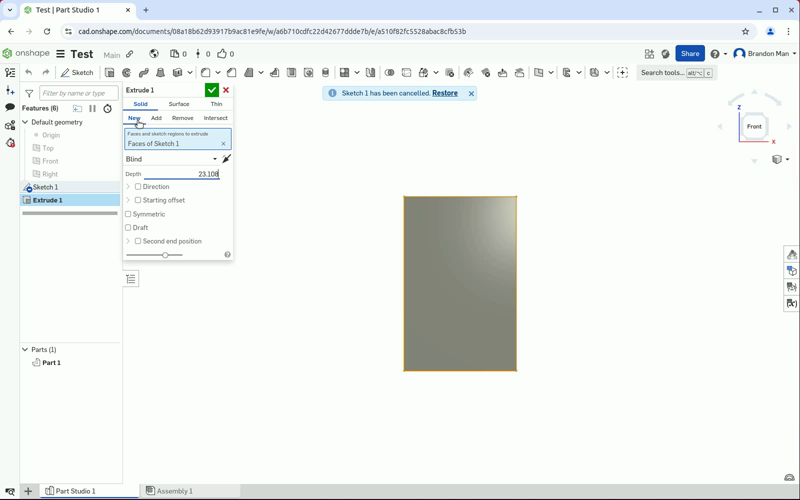
key(enter)
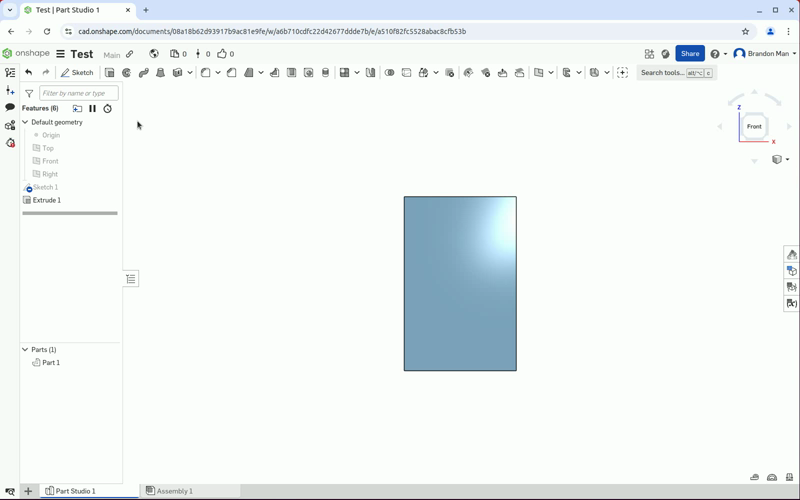
key(shift+h)
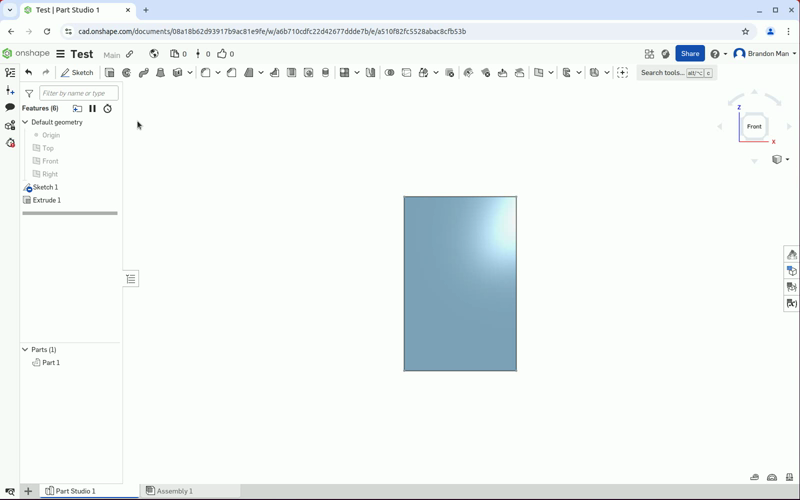
key(shift+h)
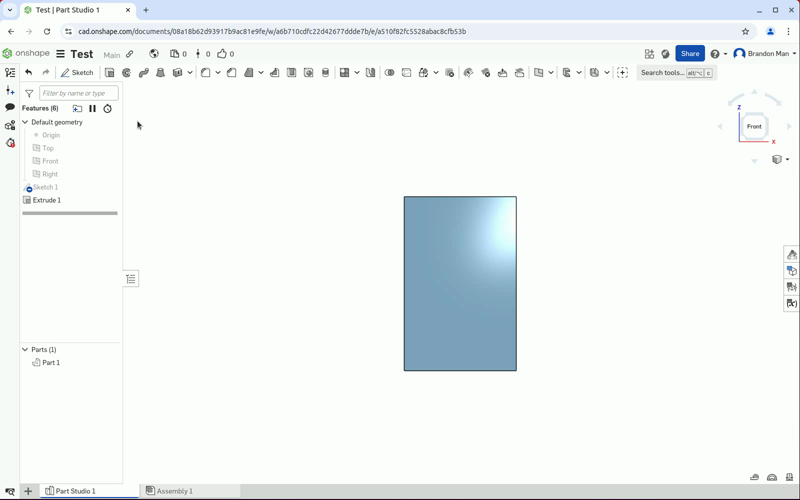
mouse_move(73, 189)
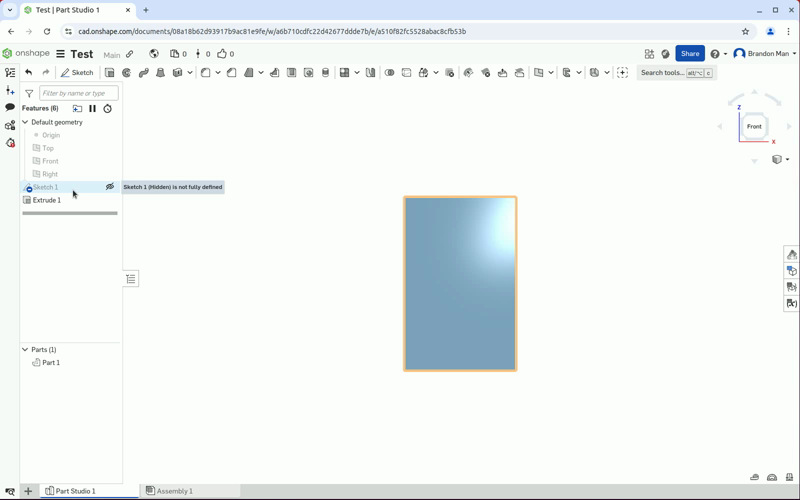
click(73, 189)
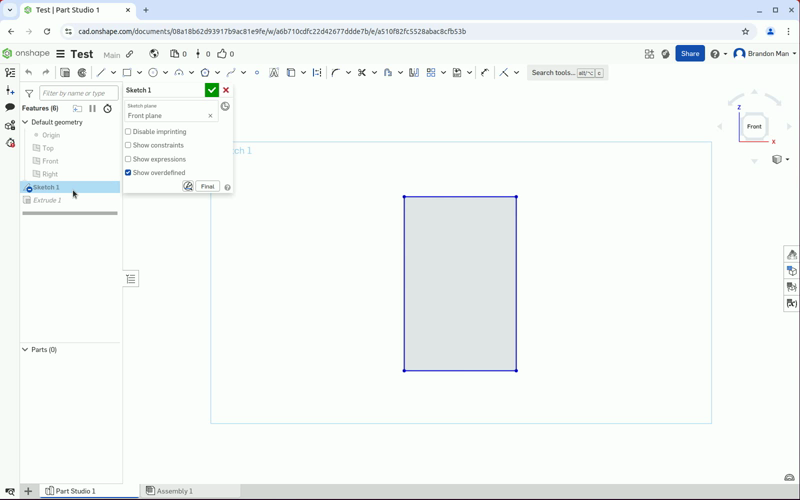
mouse_move(229, 92)
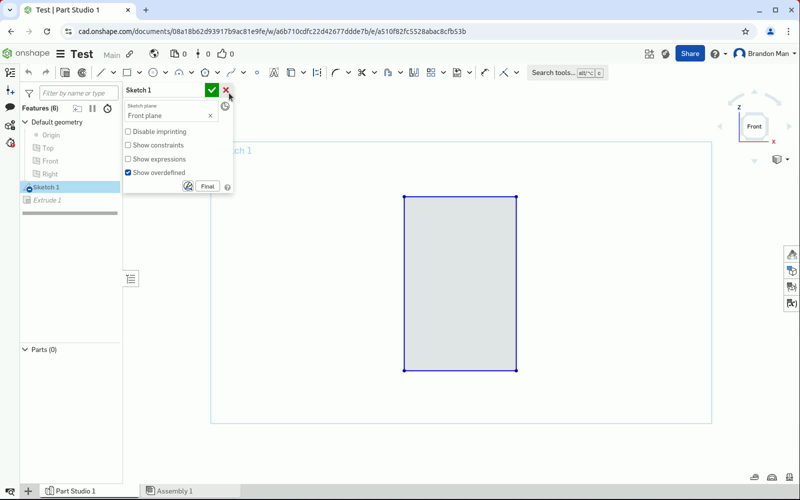
click(229, 92)
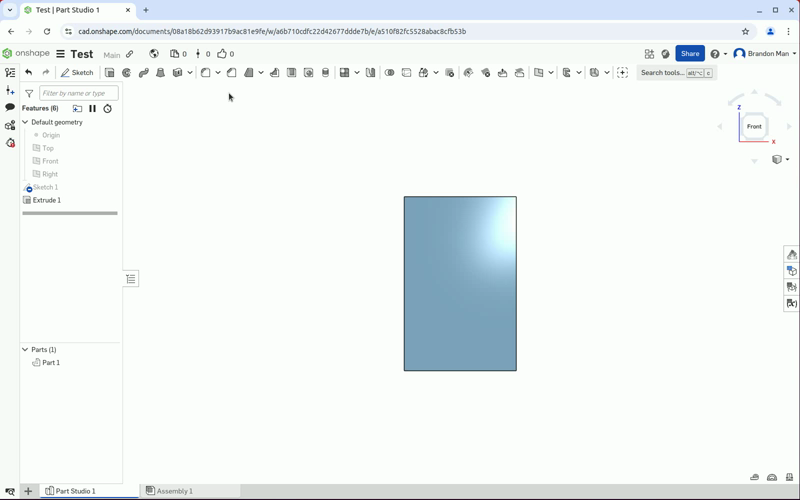
mouse_move(73, 352)
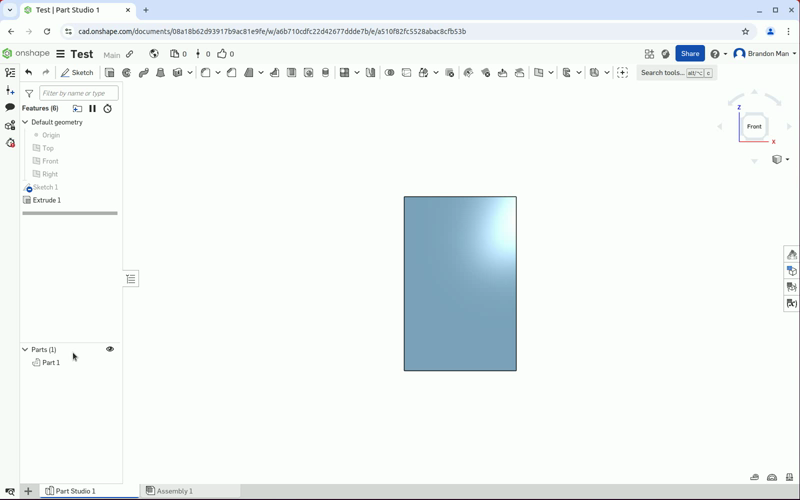
key(y)
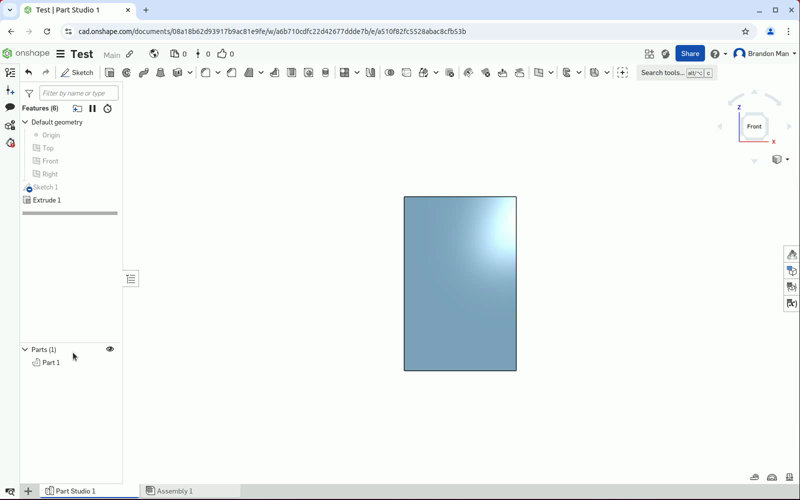
key(shift+p)
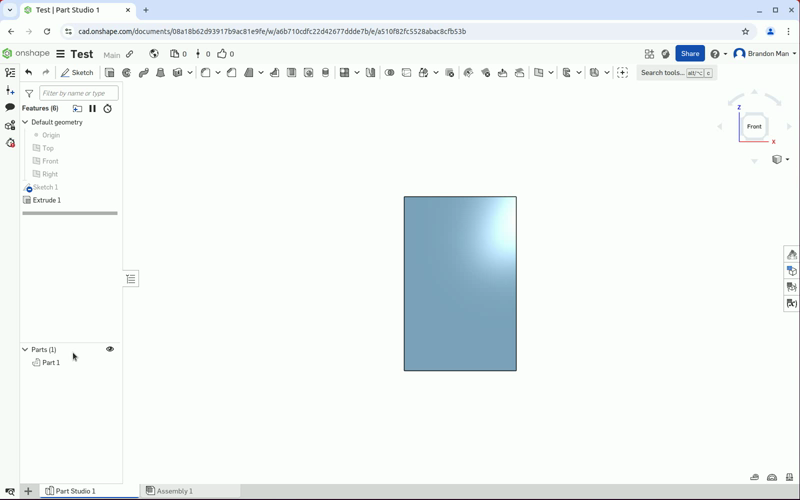
key(space)
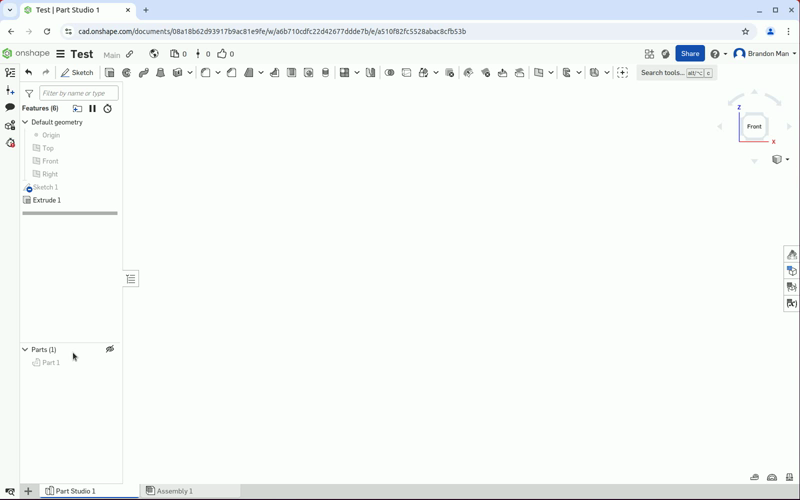
key_down(shift)
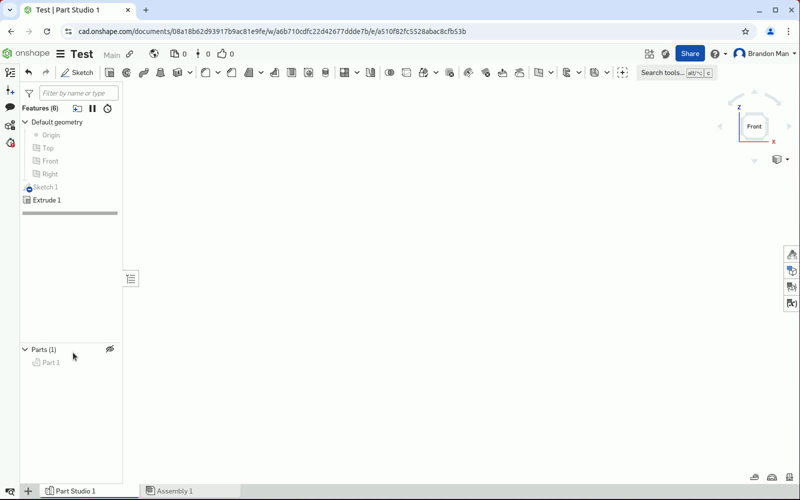
key(down)
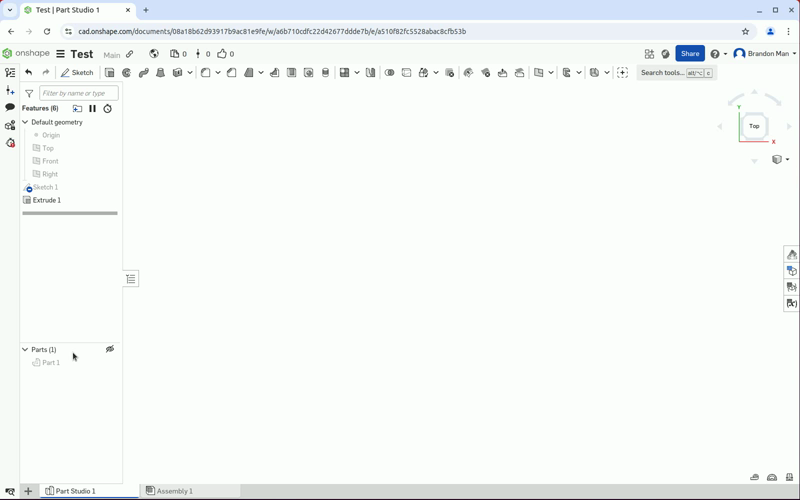
key_up(shift)
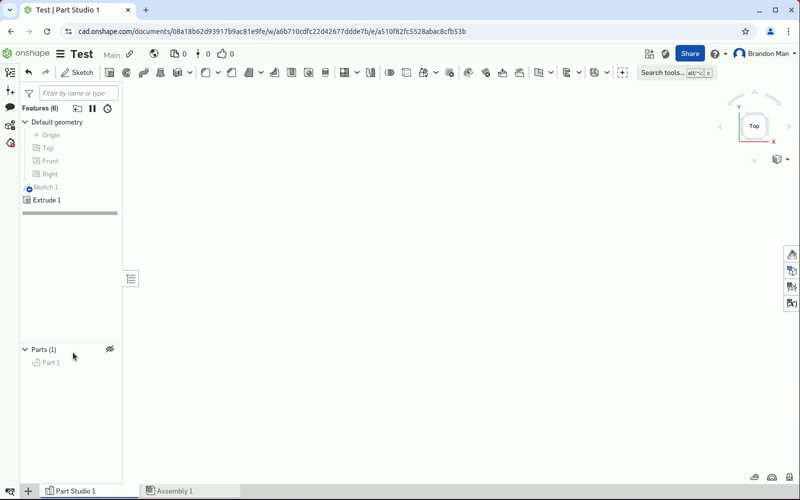
mouse_move(73, 352)
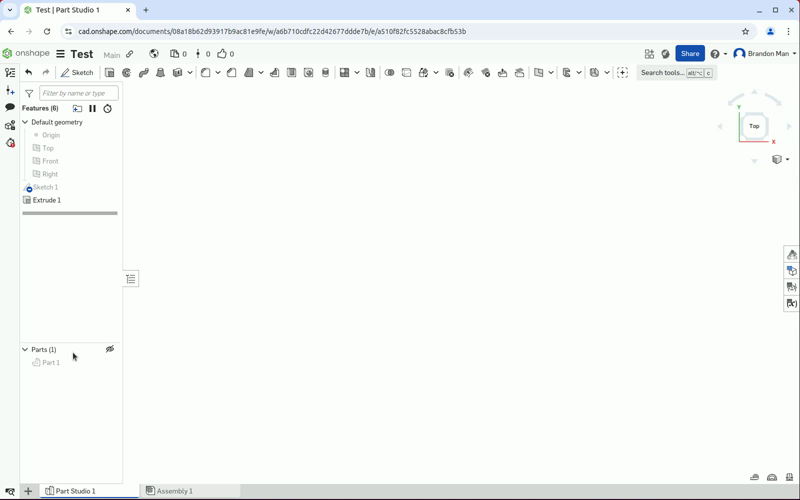
key(shift+y)
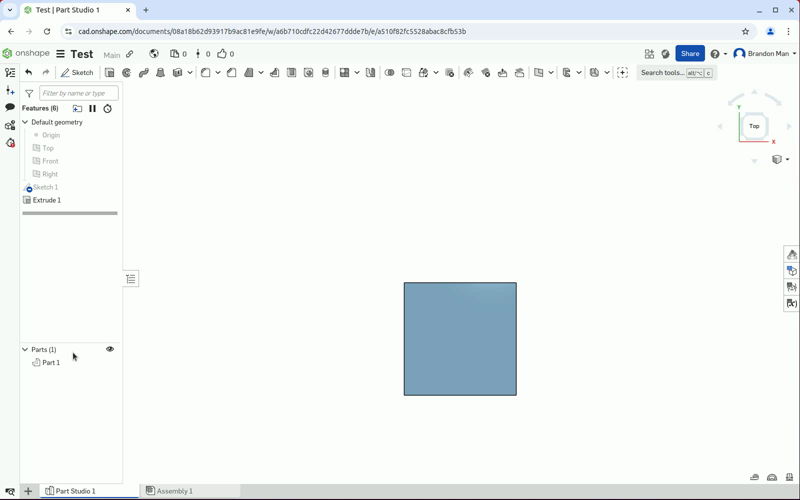
mouse_move(541, 75)
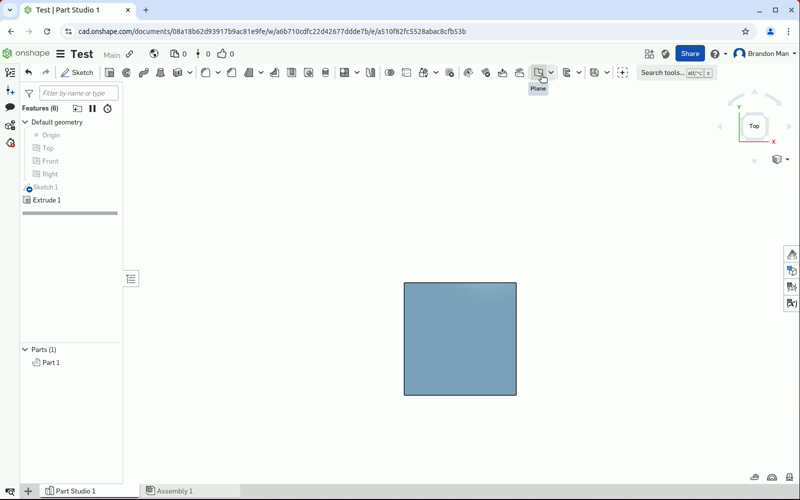
click(541, 75)
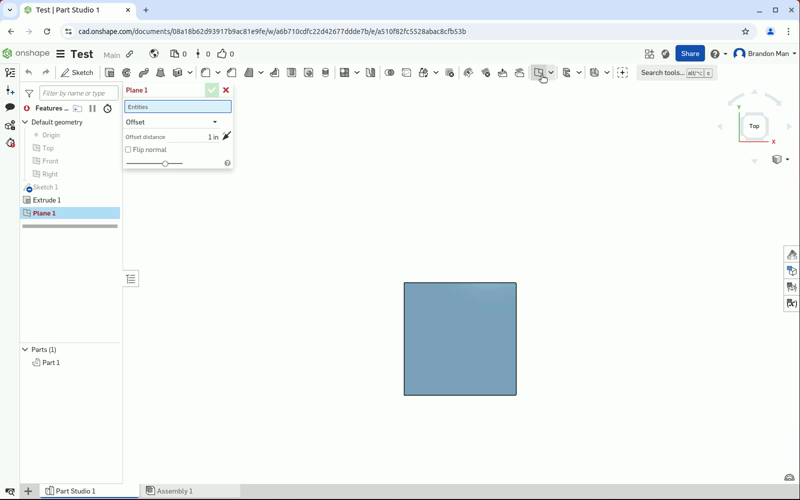
mouse_move(73, 150)
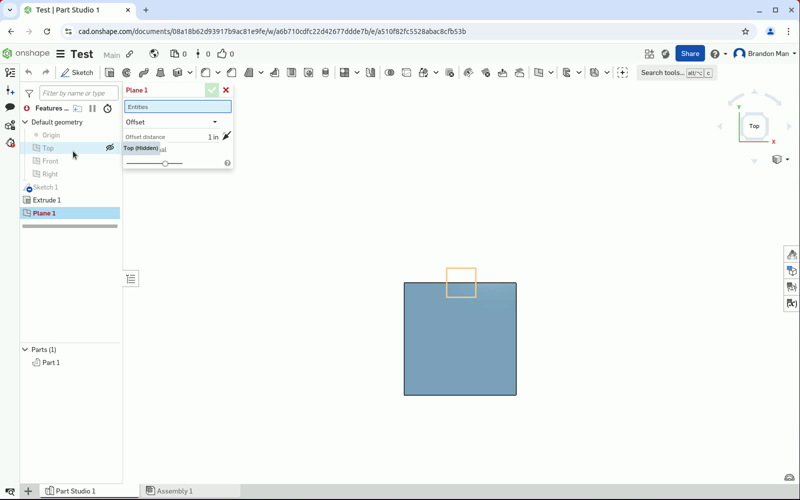
click(73, 150)
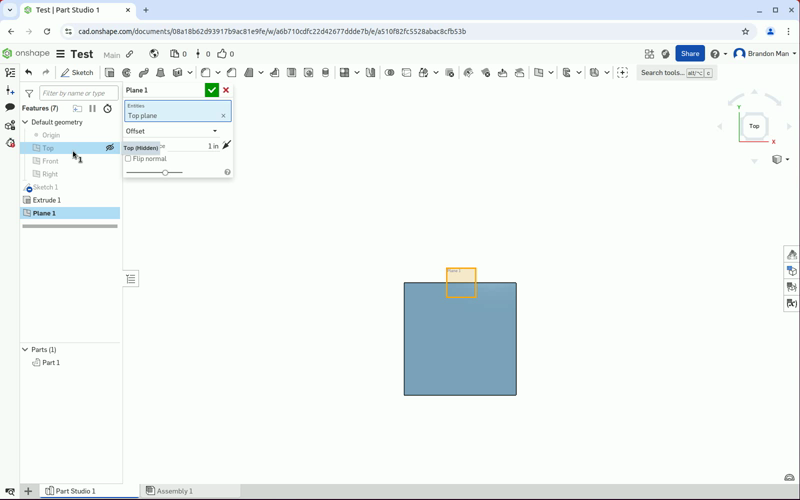
key(tab, 2)
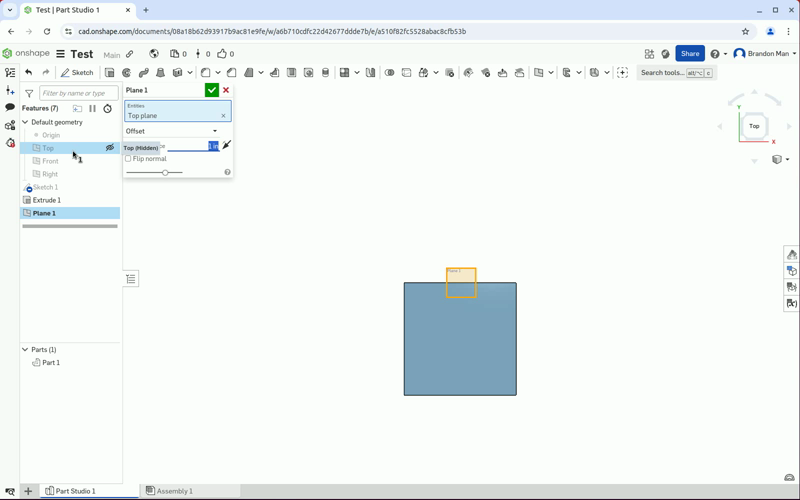
text(18.055)
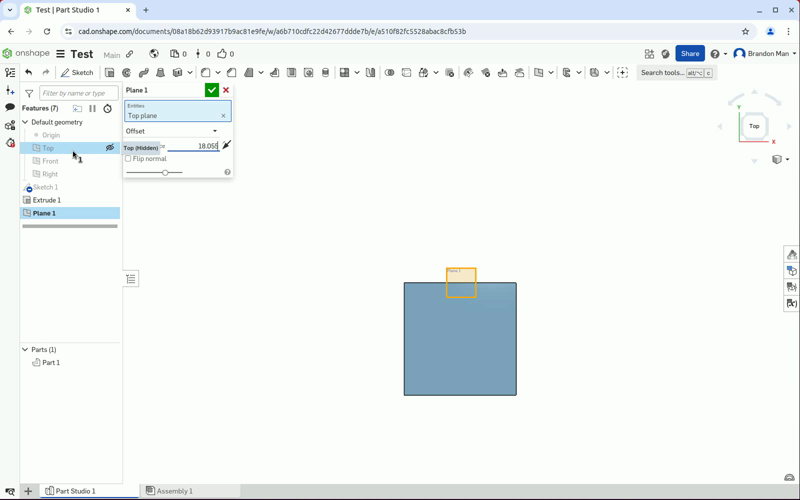
key(enter, 2)
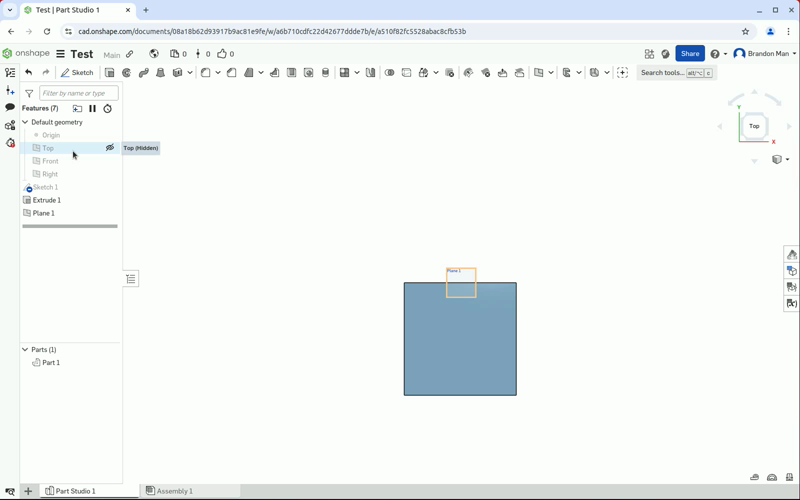
key(shift+s)
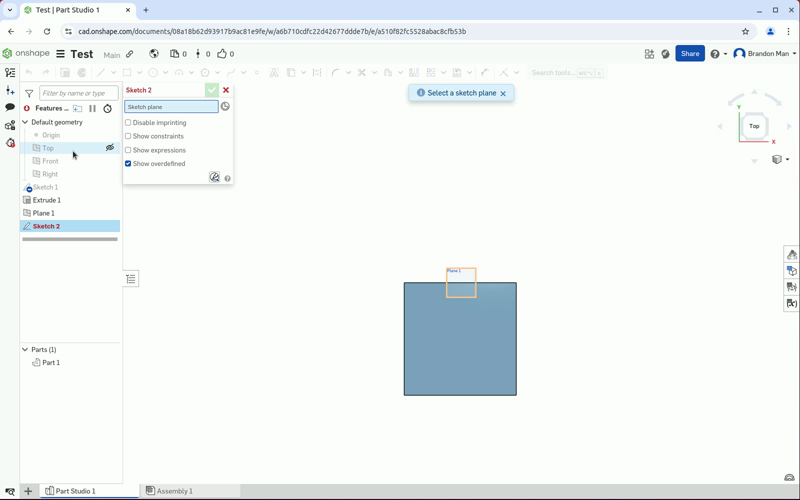
mouse_move(73, 215)
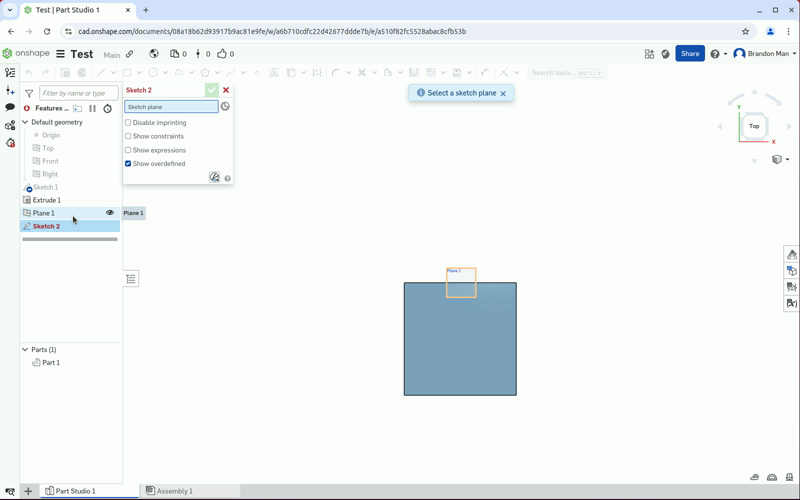
click(73, 215)
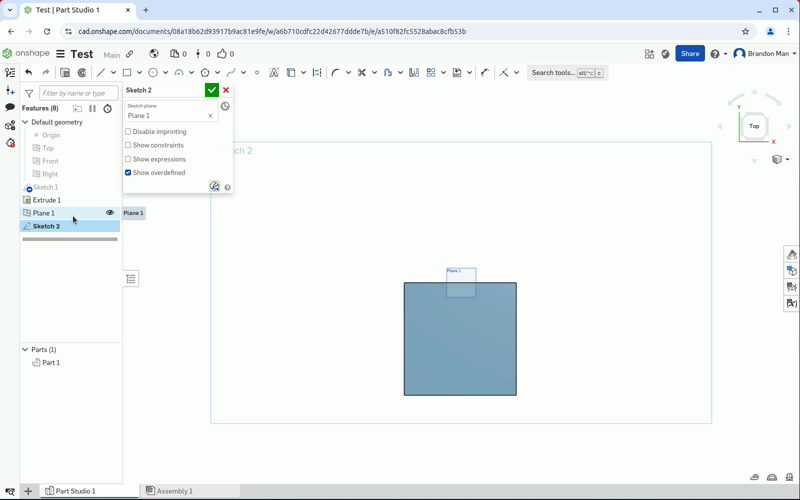
mouse_move(73, 352)
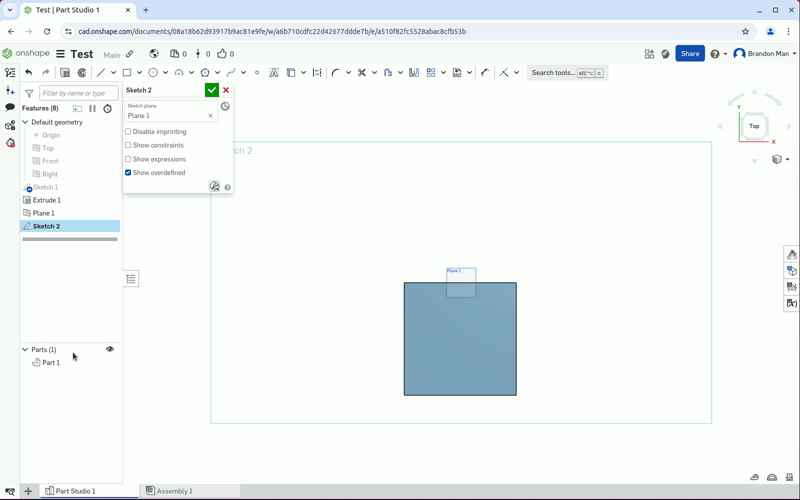
key(y)
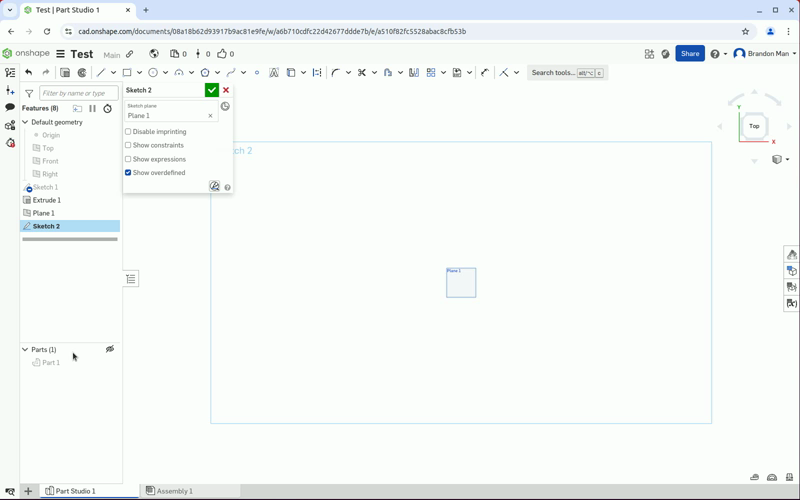
key(l)
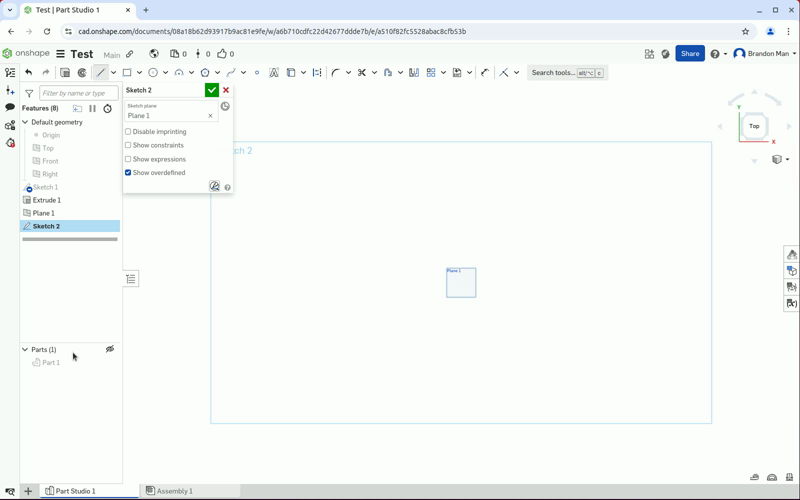
key_down(shift)
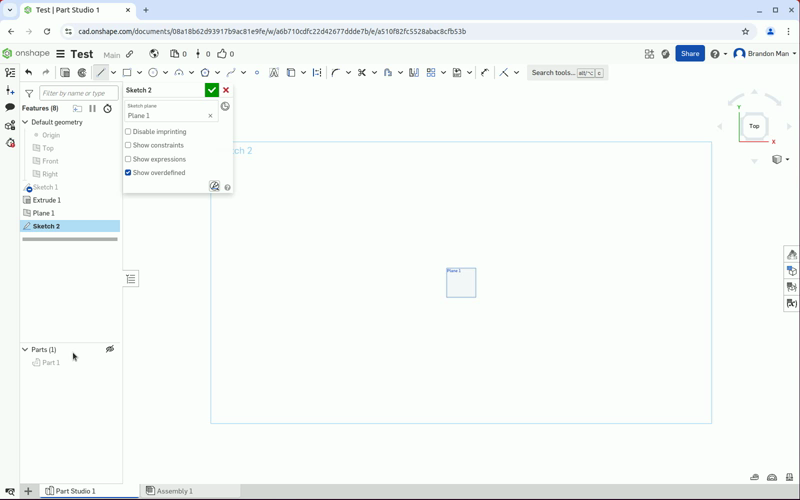
mouse_move(410, 335)
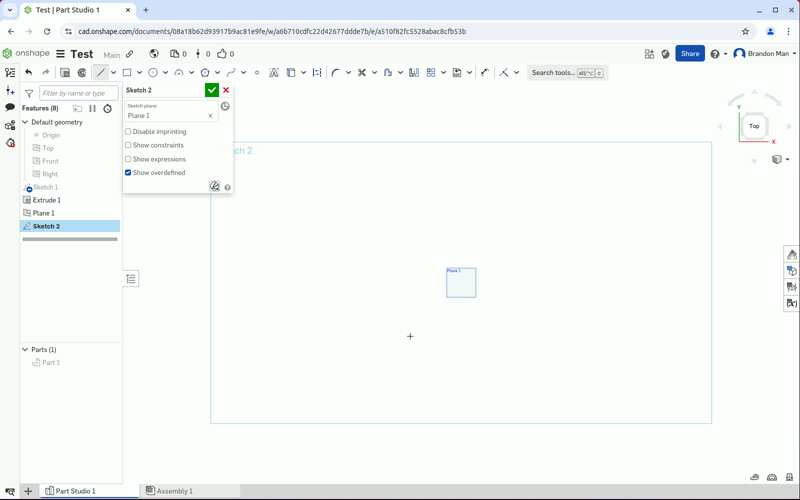
click(410, 335)
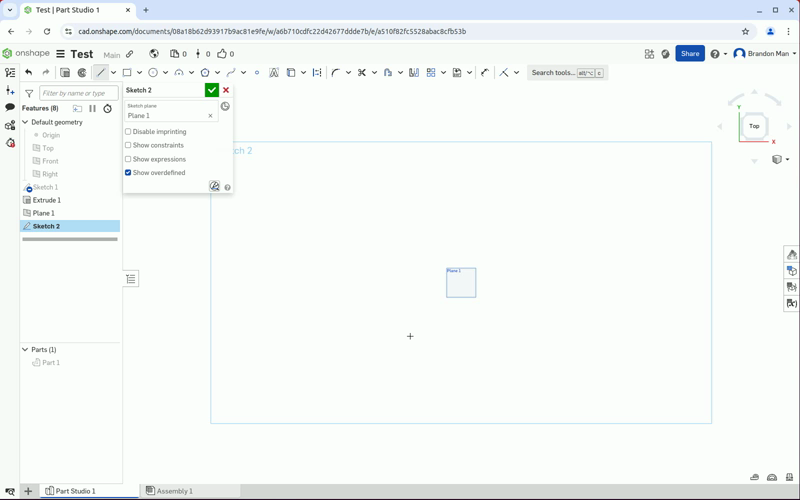
key_up(shift)
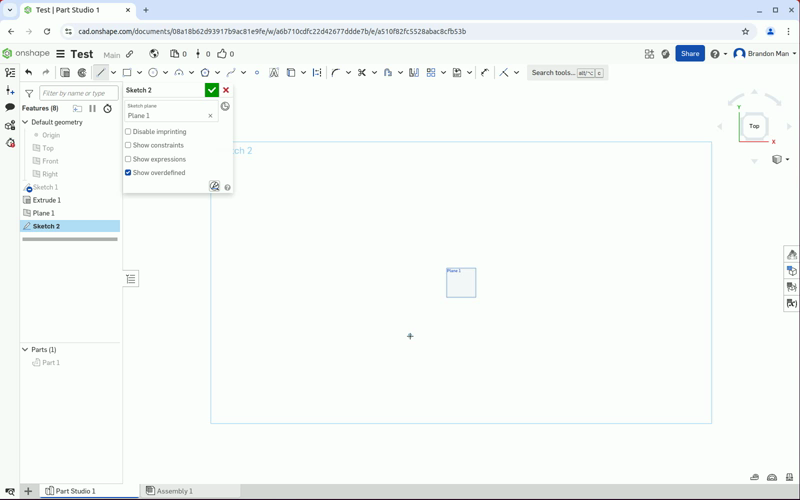
key_down(shift)
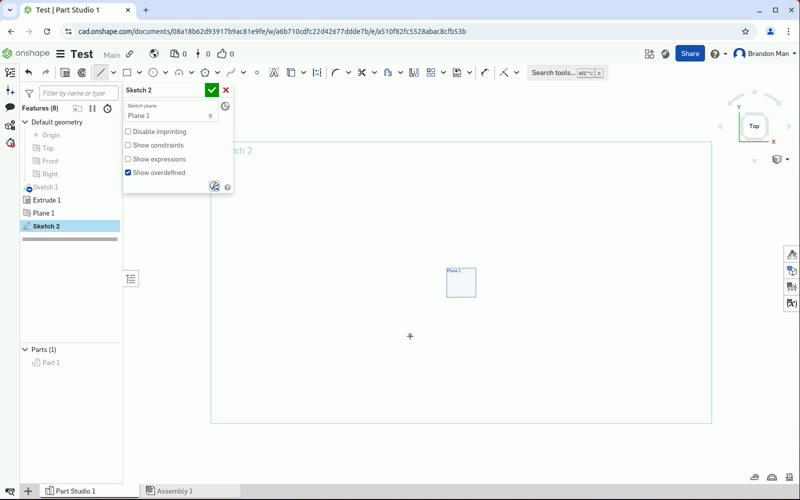
mouse_move(440, 335)
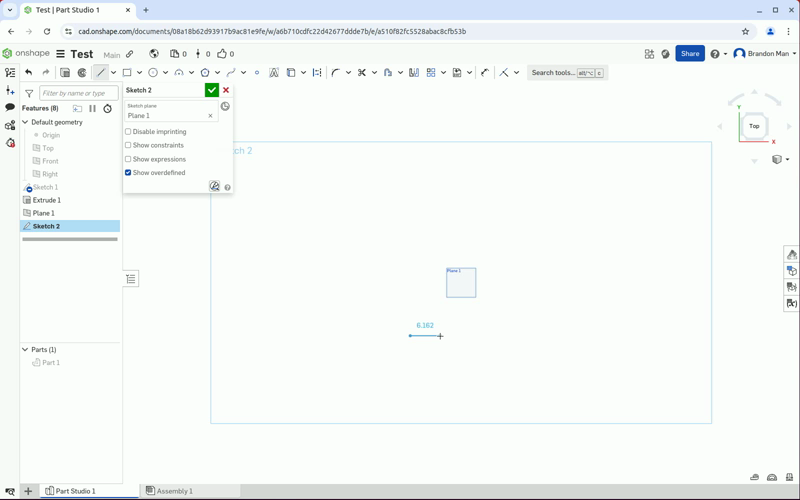
mouse_move(457, 335)
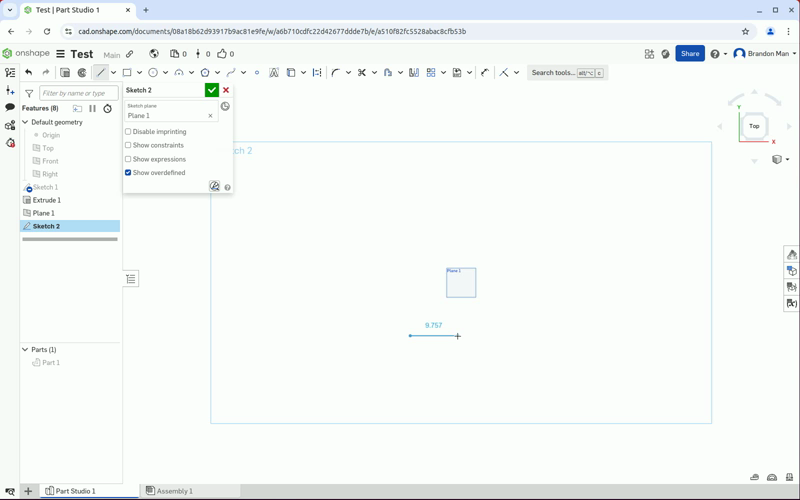
click(457, 335)
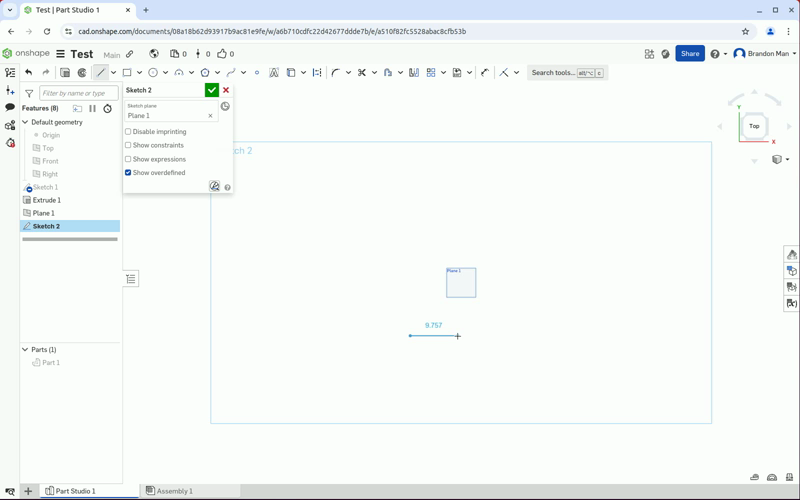
key_up(shift)
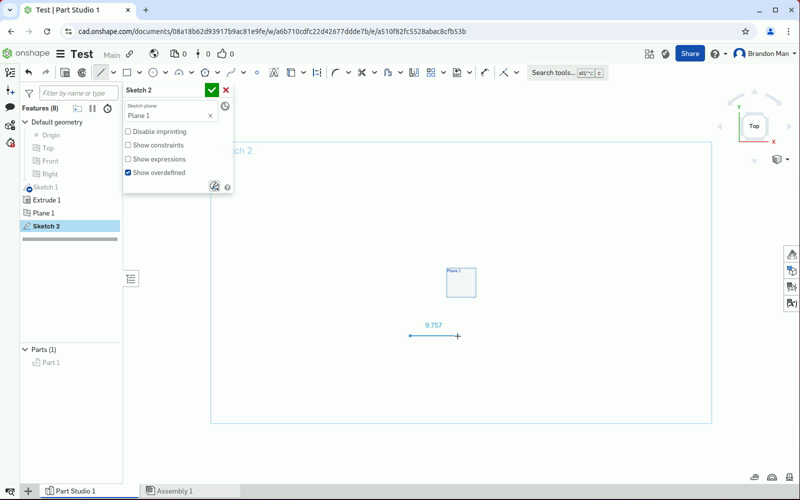
key_down(shift)
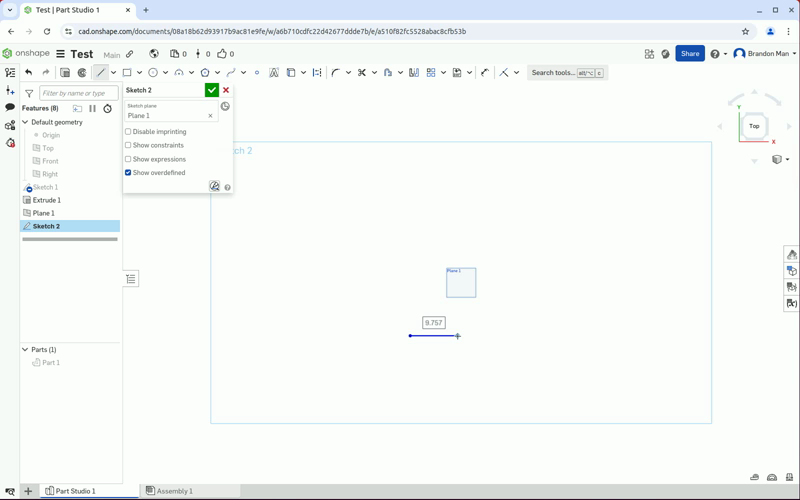
mouse_move(487, 335)
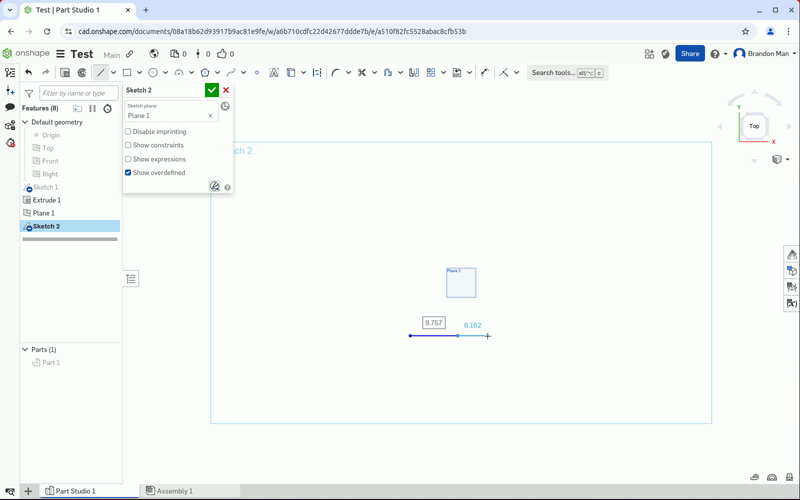
mouse_move(457, 288)
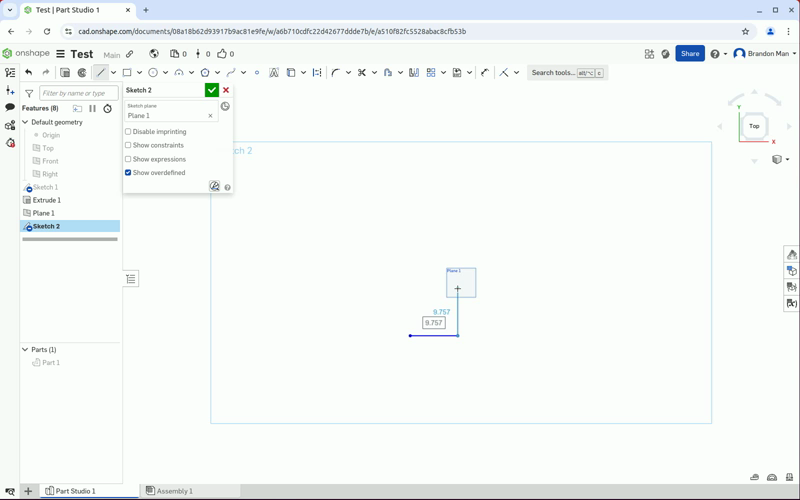
click(457, 288)
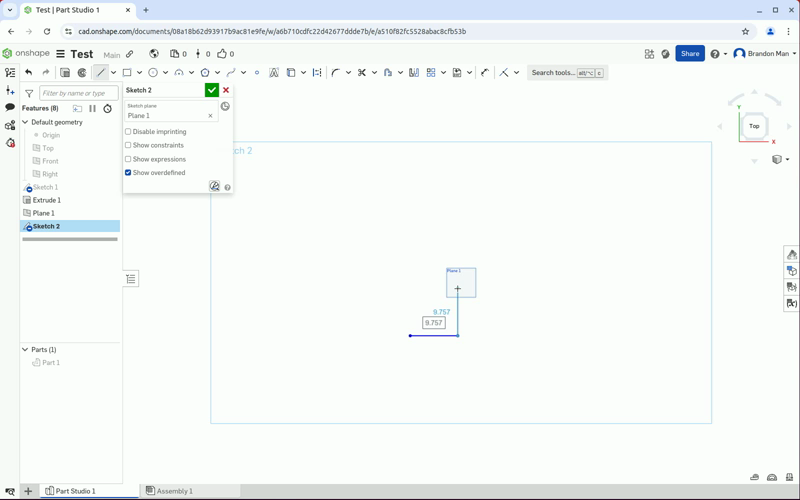
key_up(shift)
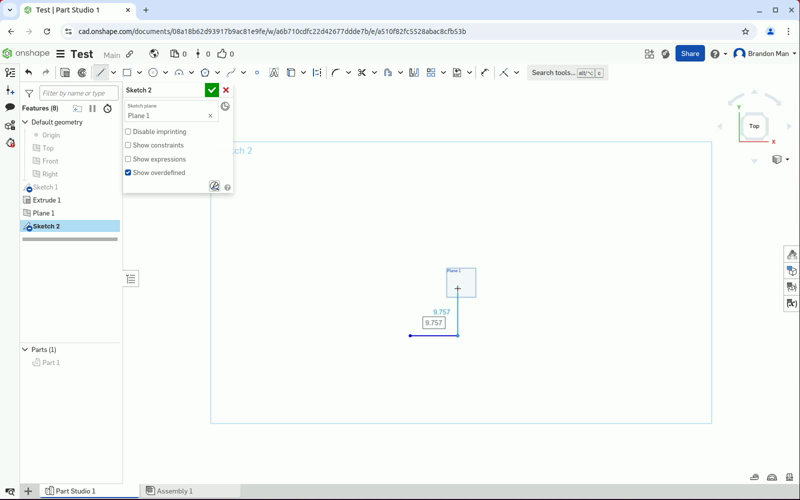
key_down(shift)
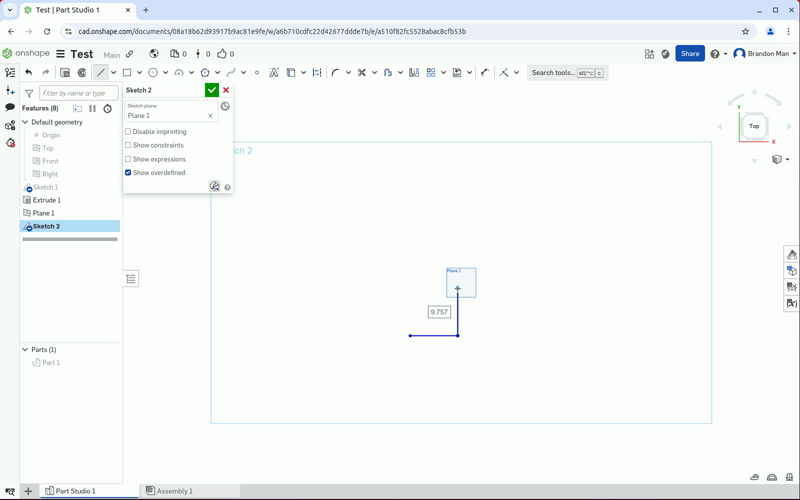
mouse_move(487, 288)
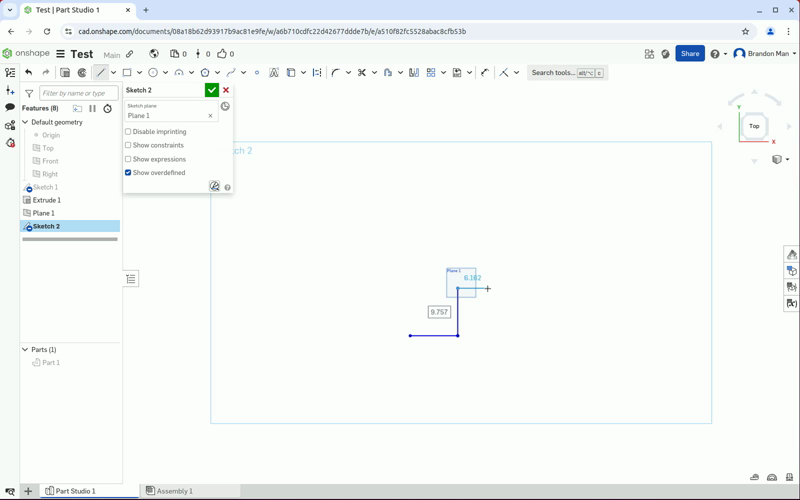
mouse_move(410, 288)
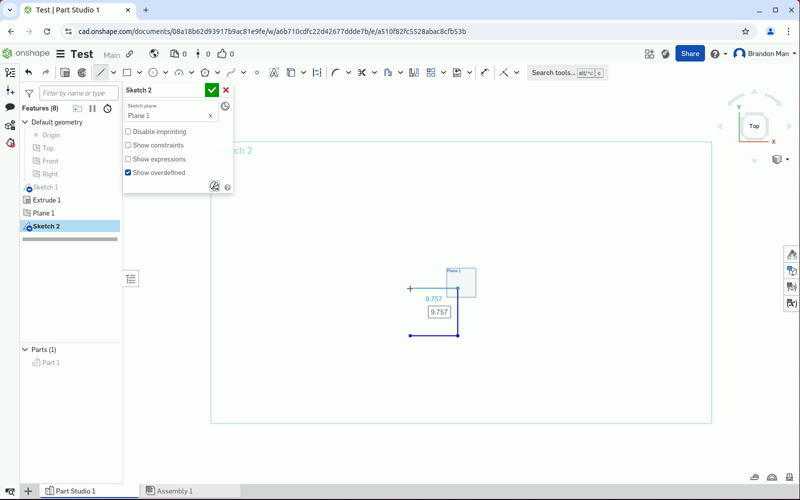
click(410, 288)
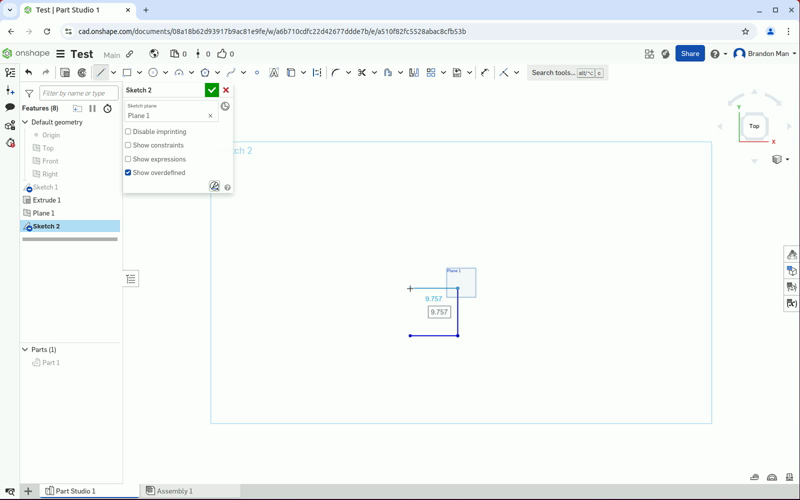
key_up(shift)
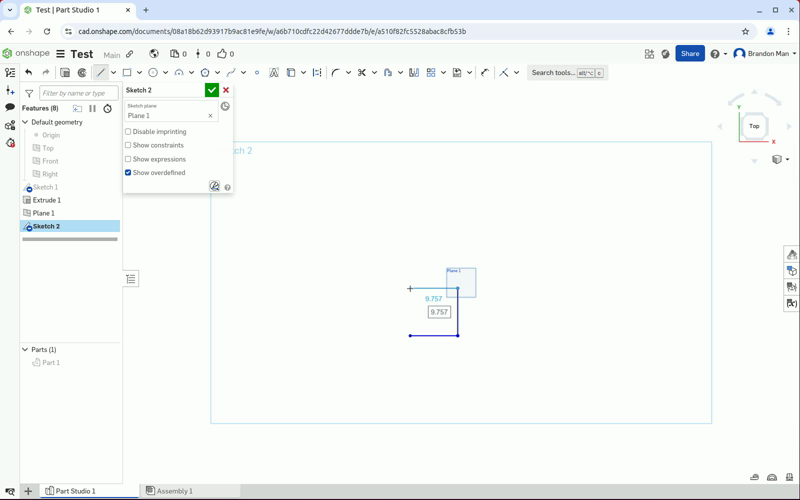
mouse_move(440, 288)
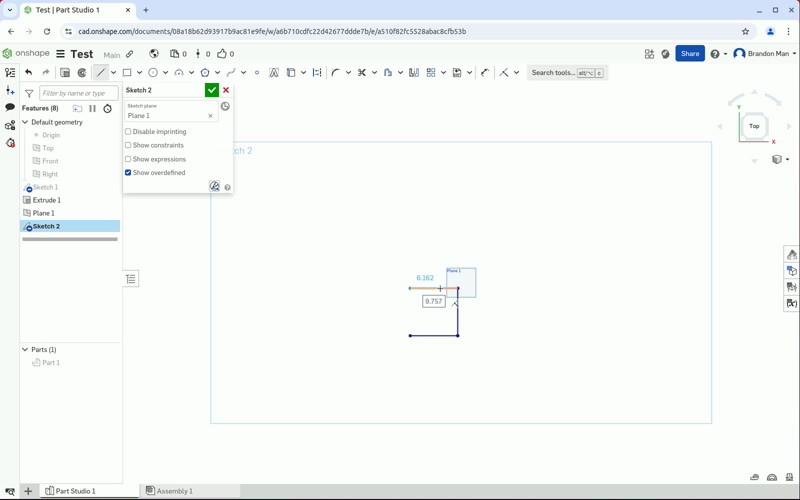
key_down(shift)
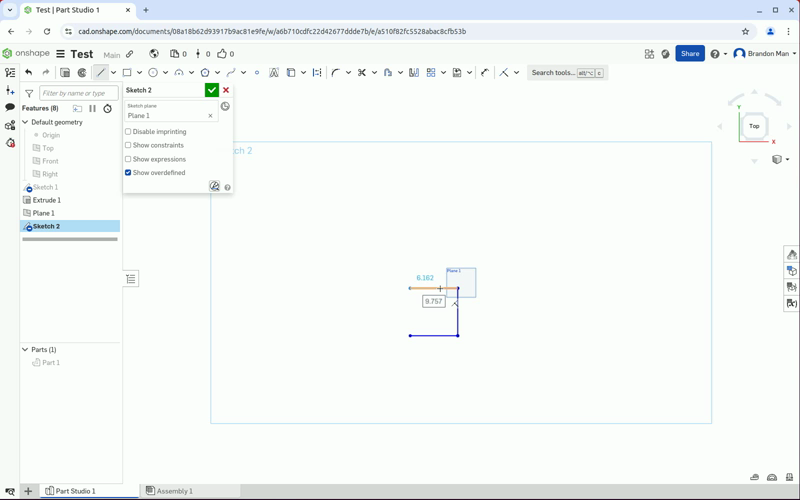
mouse_move(410, 335)
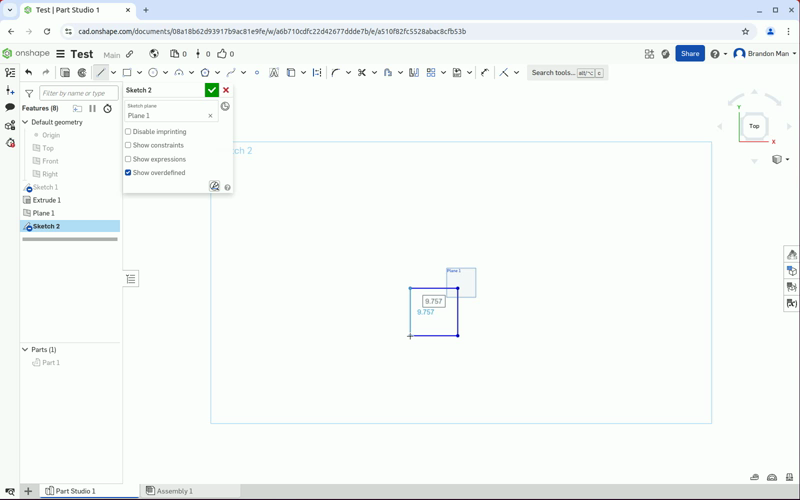
key_up(shift)
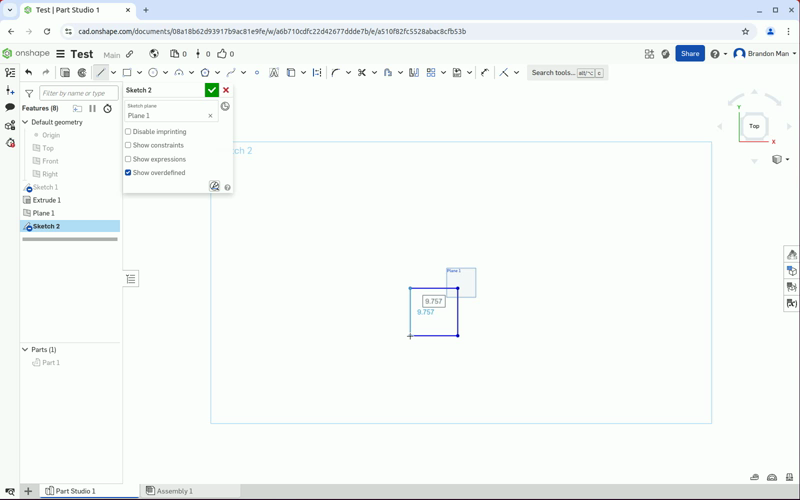
click(410, 335)
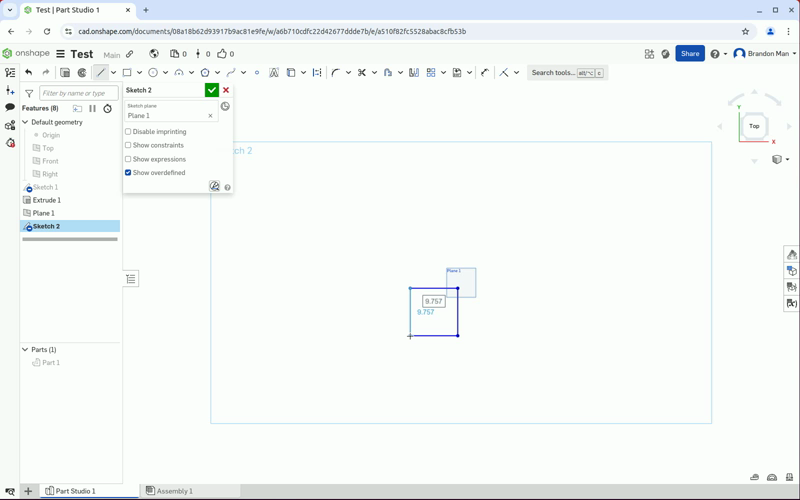
key(esc)
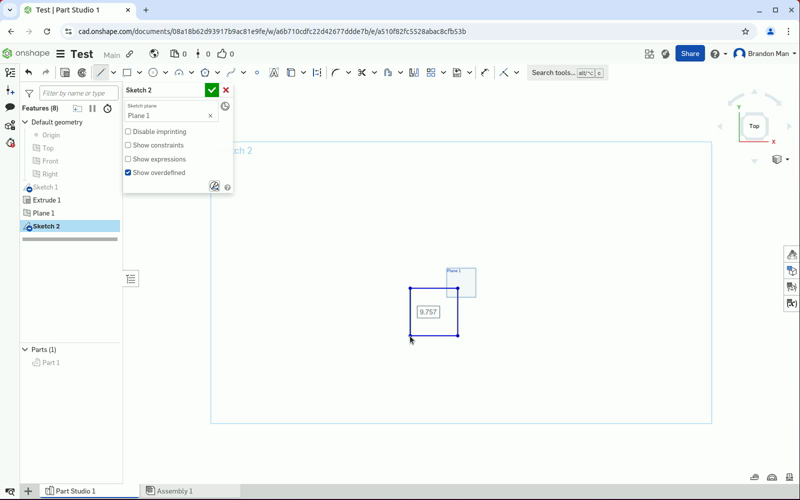
mouse_move(436, 302)
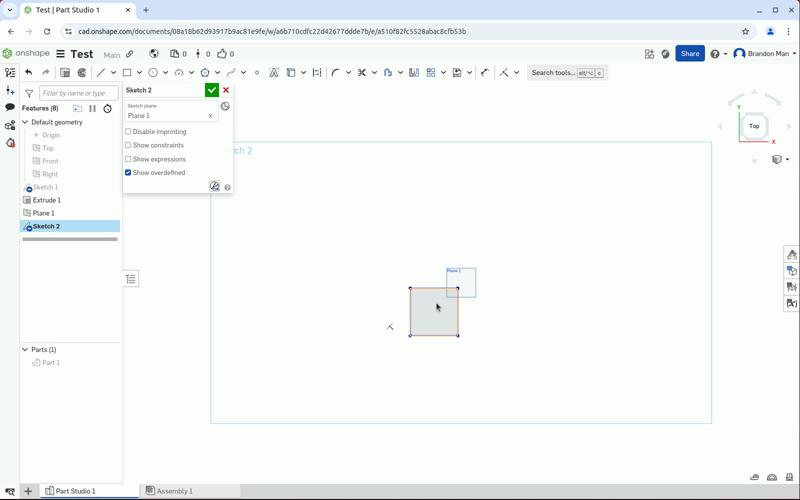
click(436, 302)
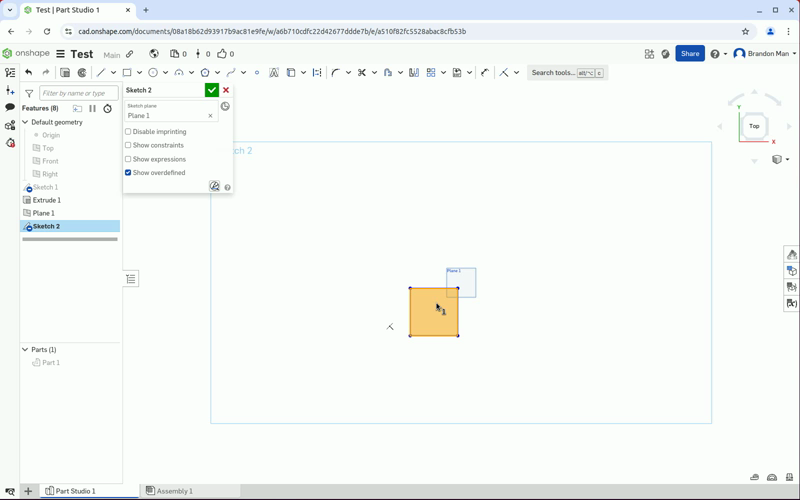
mouse_move(73, 352)
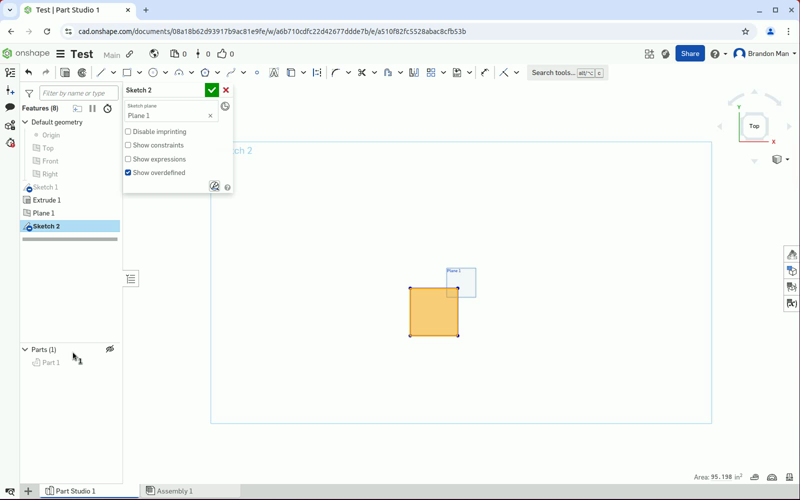
key(shift+y)
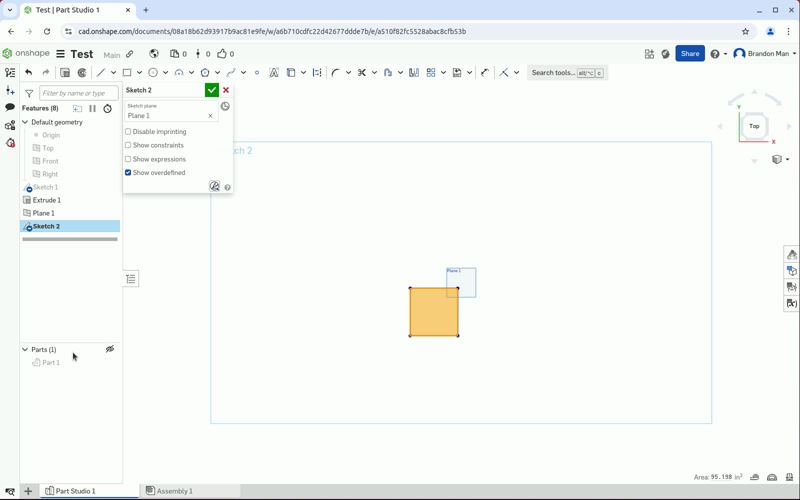
key(shift+e)
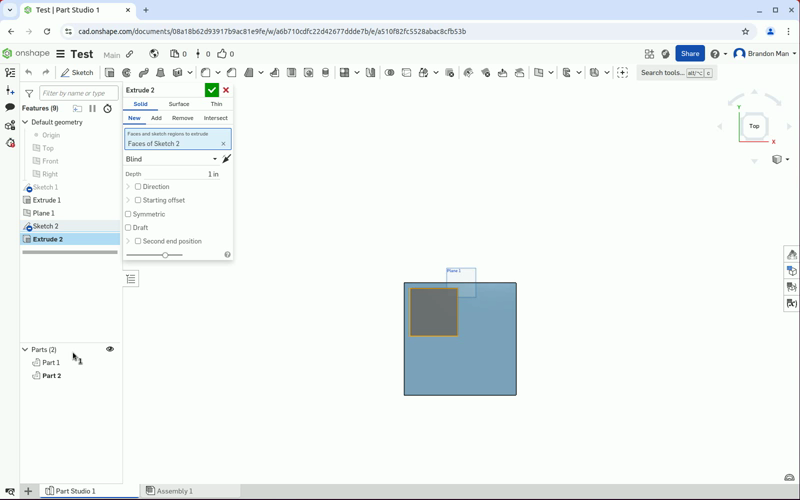
mouse_move(143, 106)
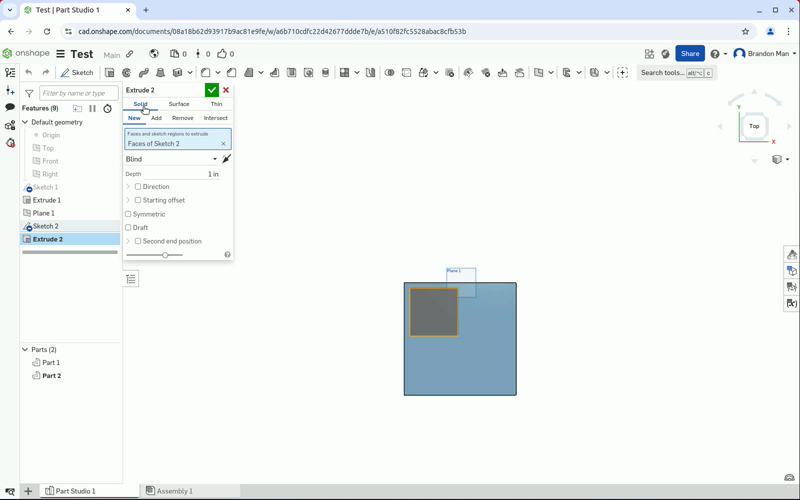
click(143, 106)
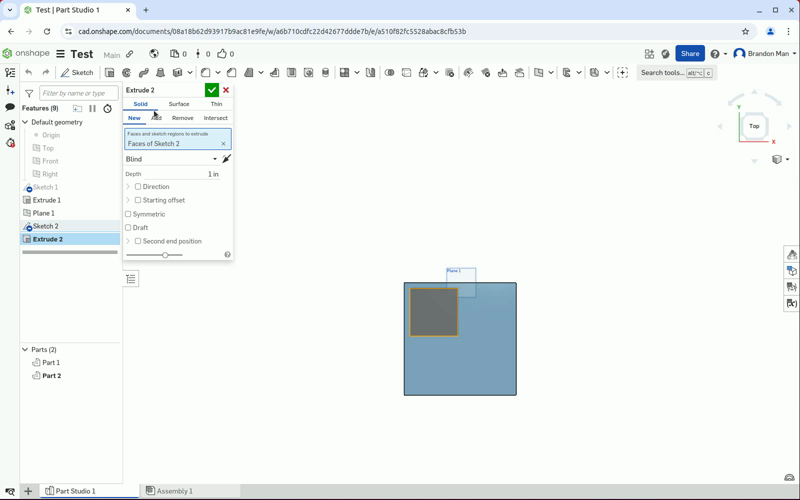
mouse_move(186, 120)
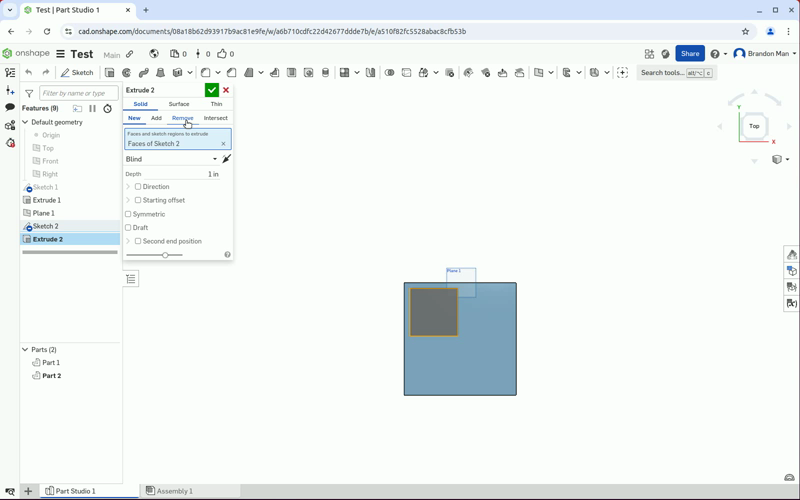
click(186, 120)
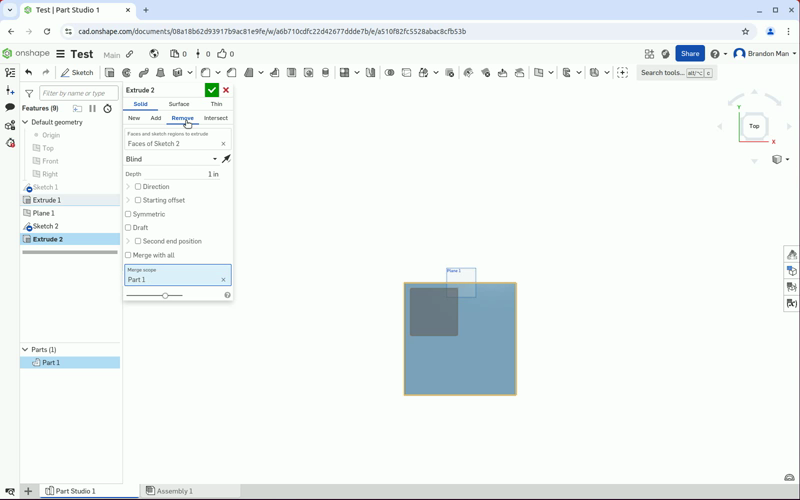
key(tab, 4)
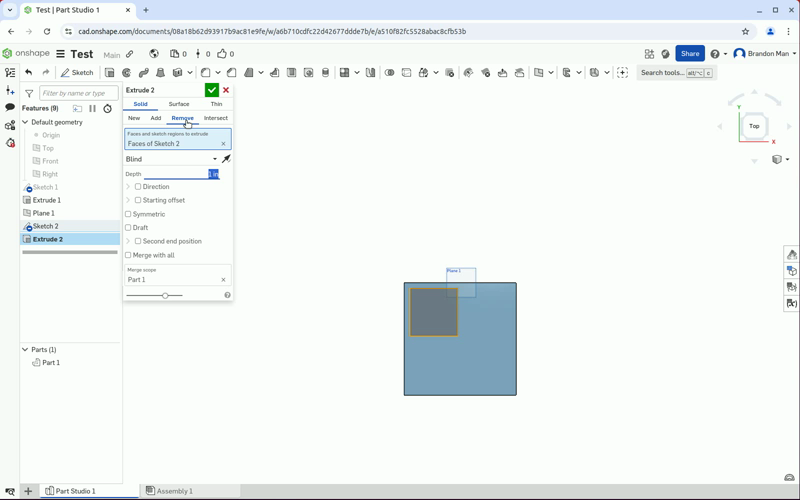
text(30.811)
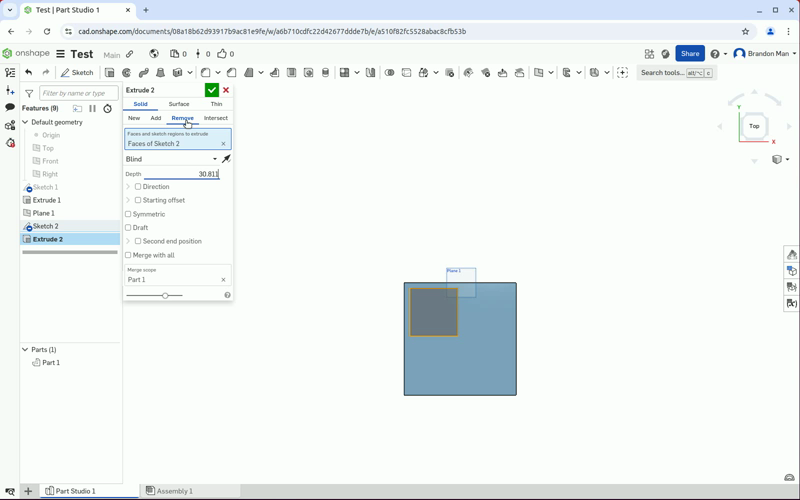
key(tab, 6)
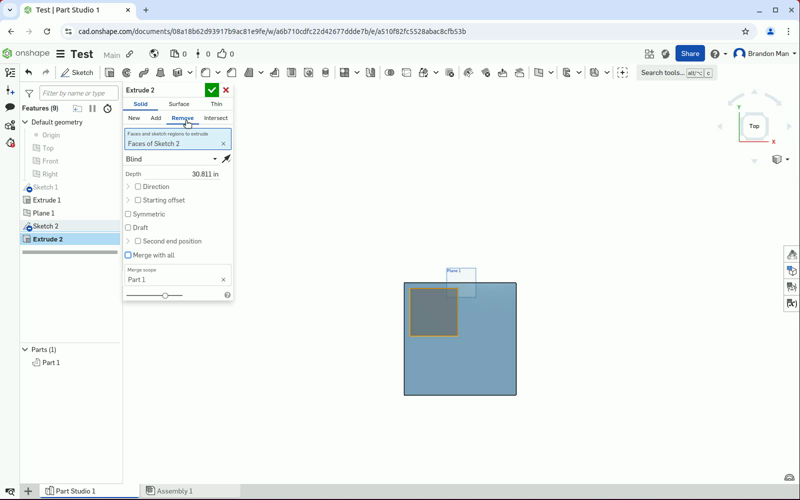
key(space)
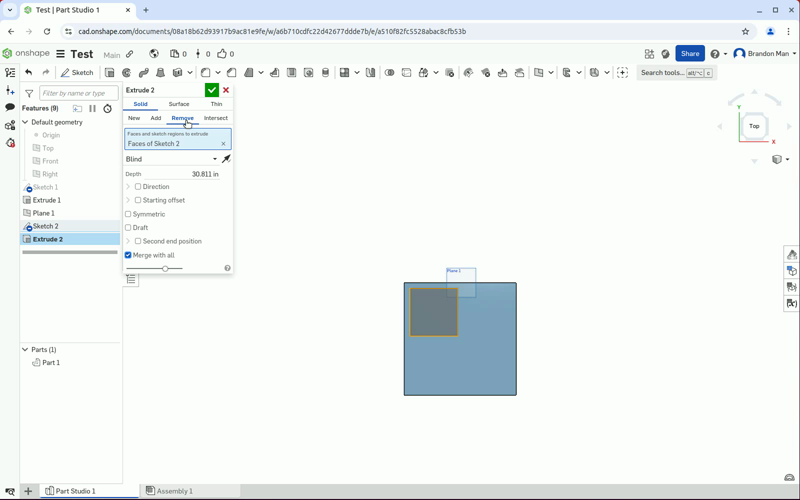
key(enter)
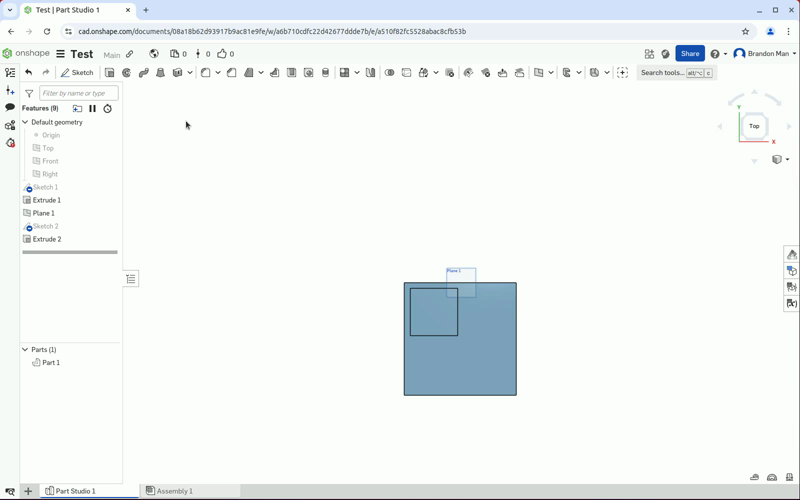
key(shift+h)
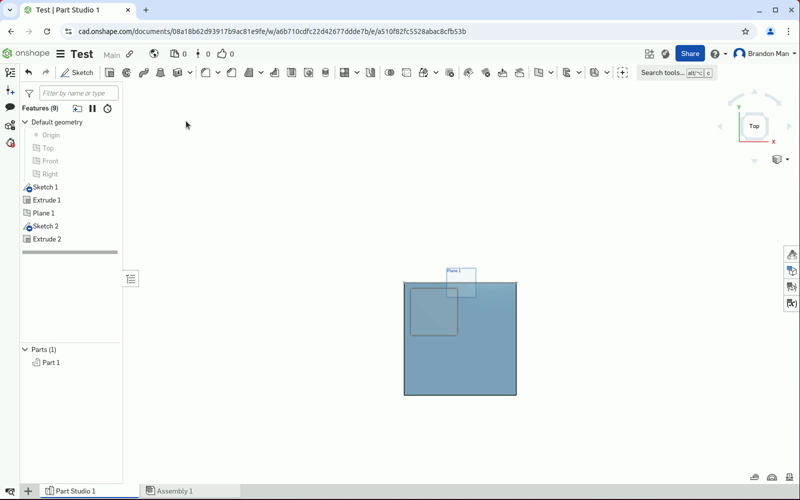
key(shift+h)
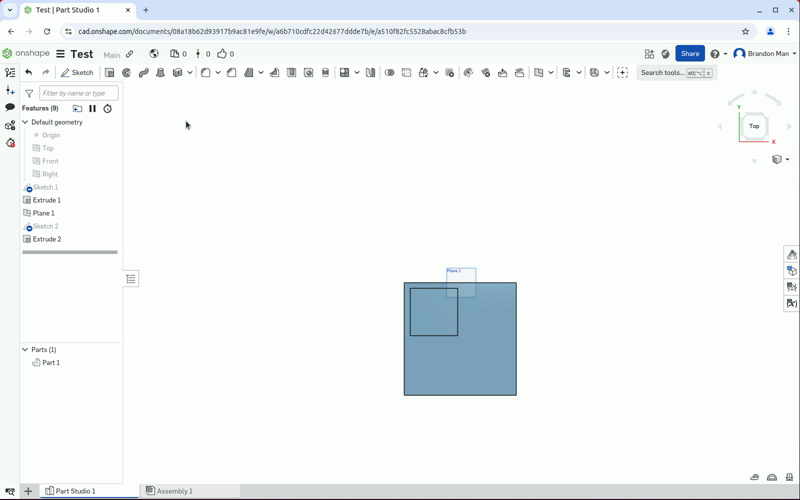
mouse_move(73, 189)
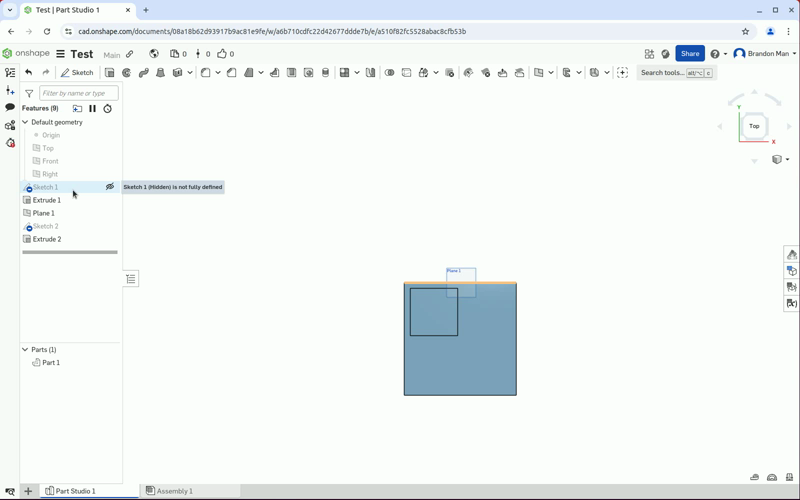
click(73, 189)
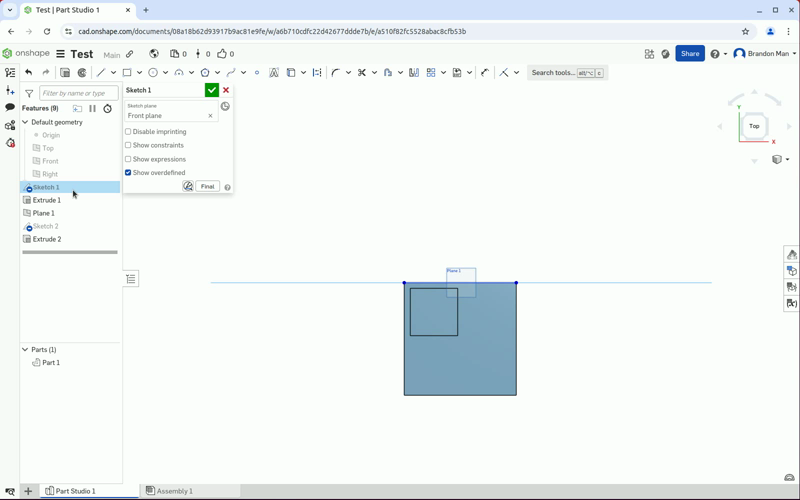
mouse_move(229, 92)
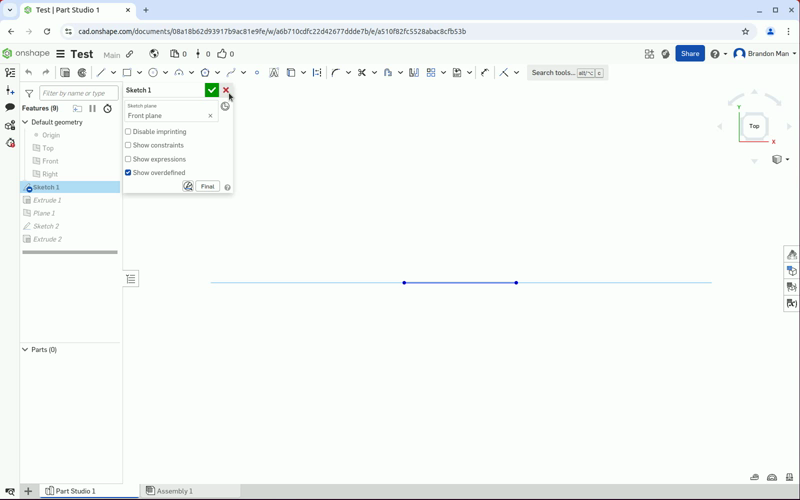
click(229, 92)
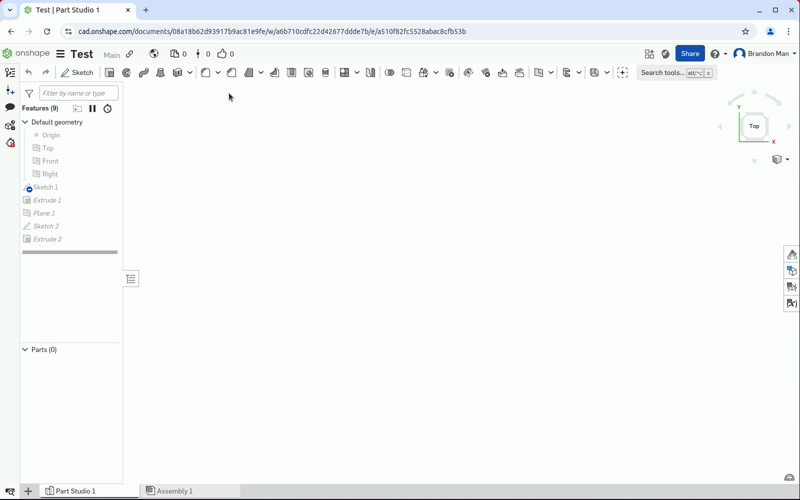
key(shift+s)
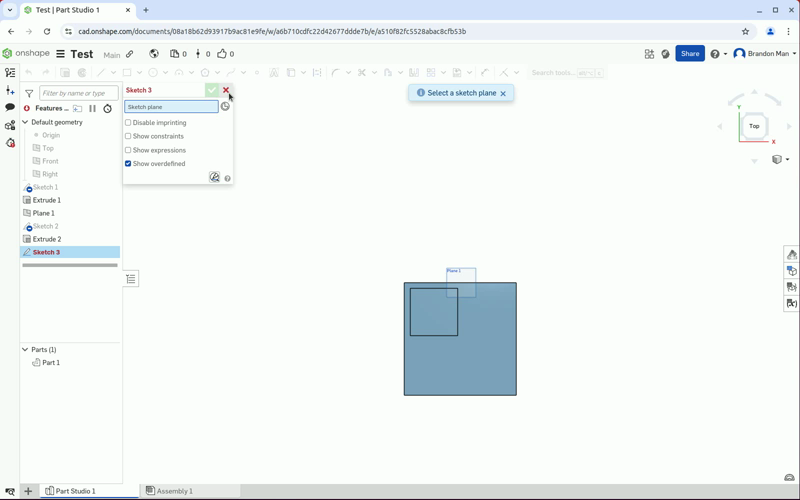
mouse_move(73, 215)
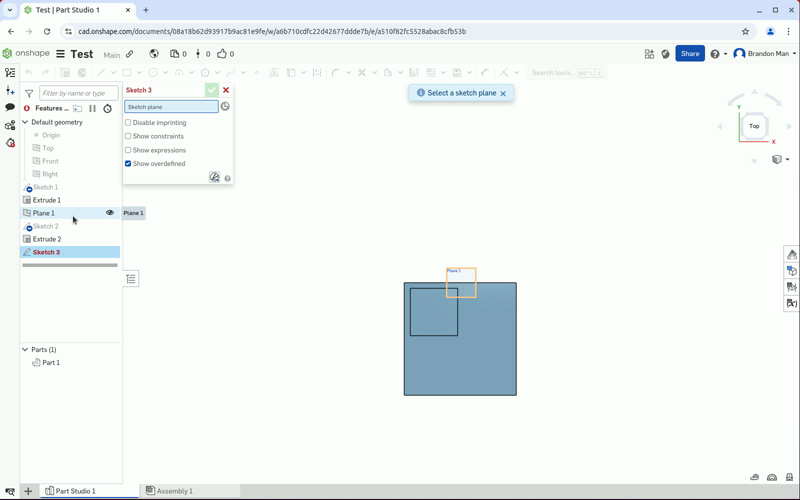
click(73, 215)
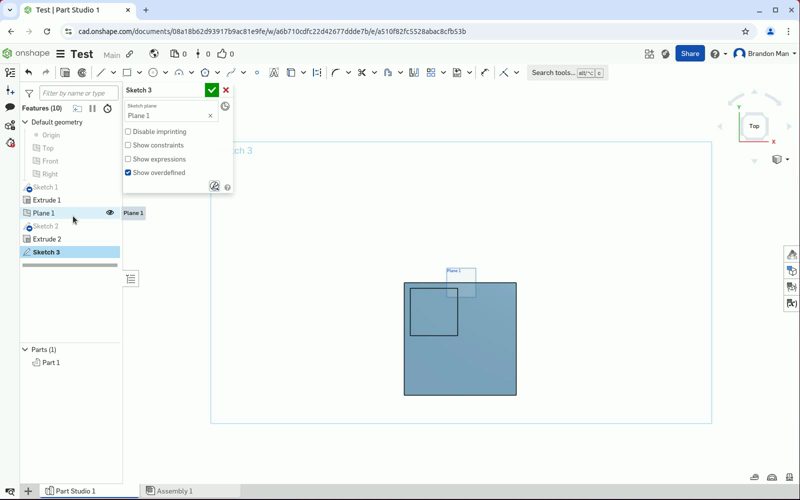
mouse_move(73, 352)
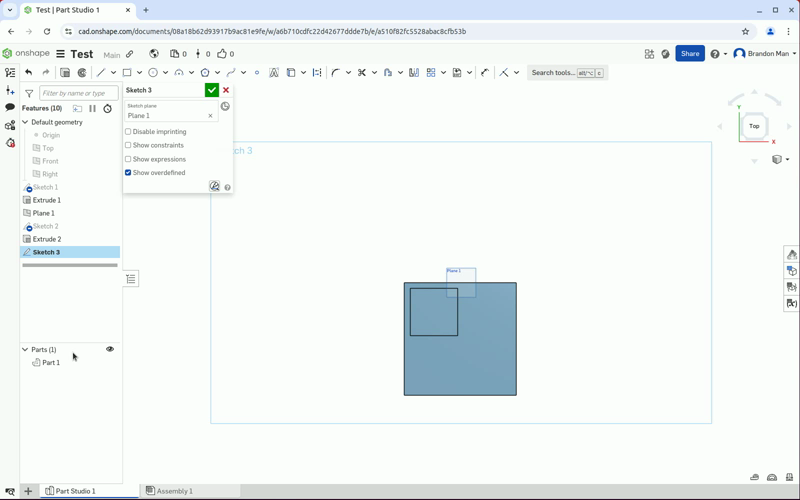
key(y)
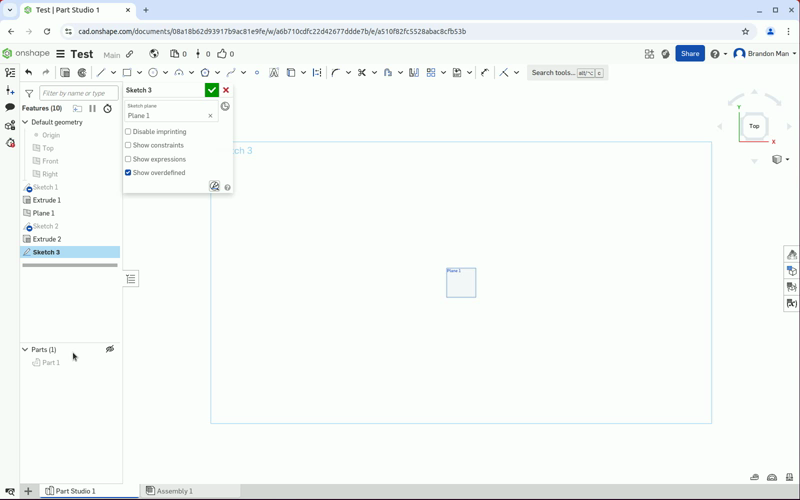
key(l)
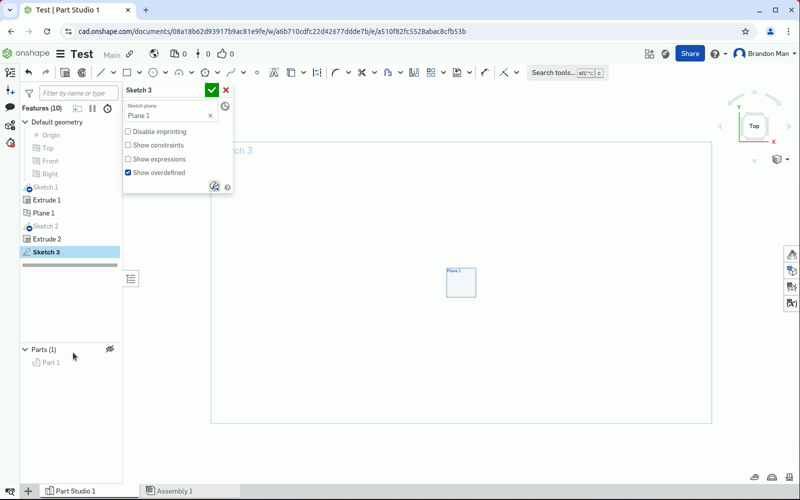
key_down(shift)
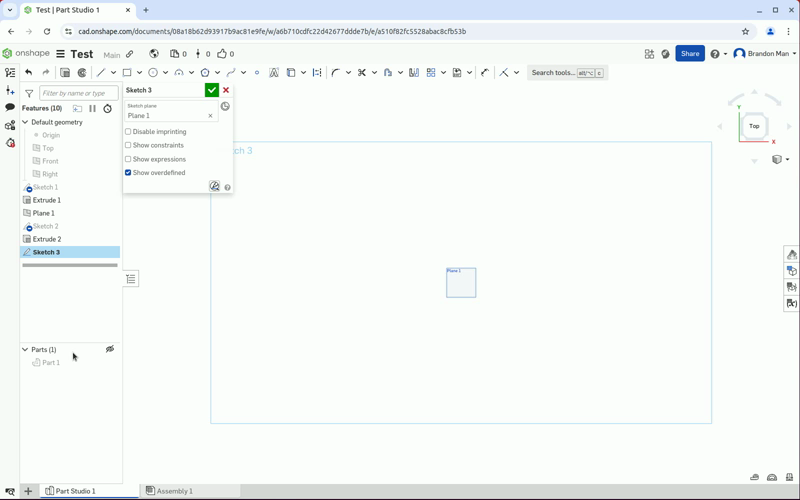
mouse_move(464, 335)
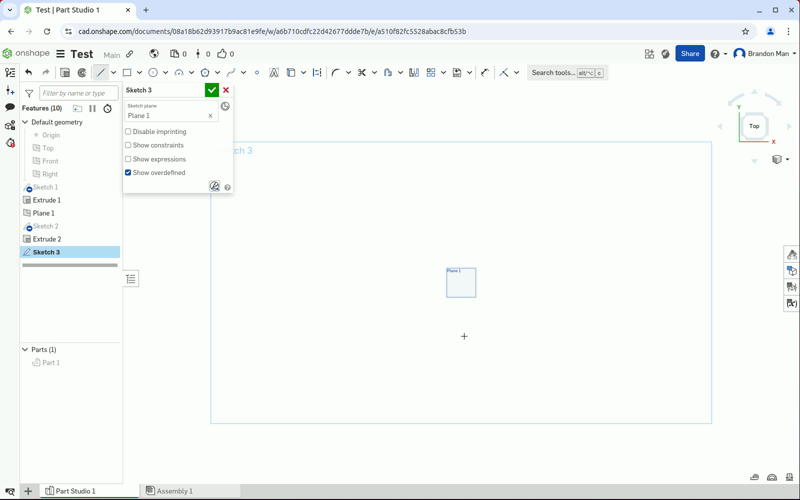
click(464, 335)
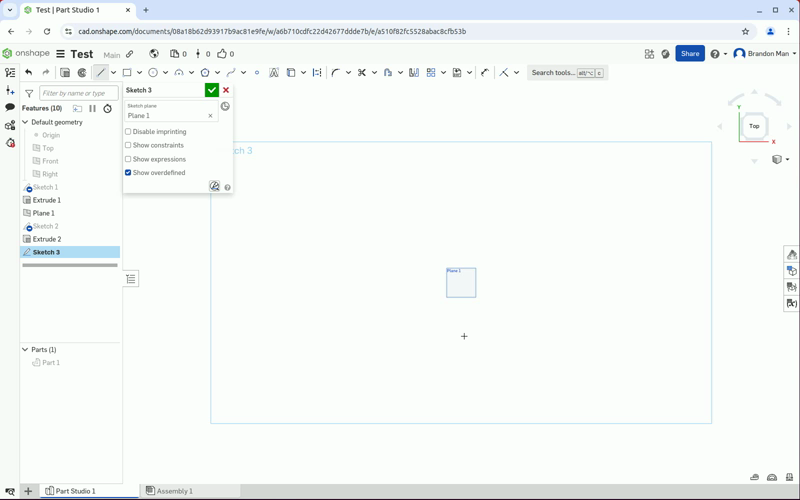
key_up(shift)
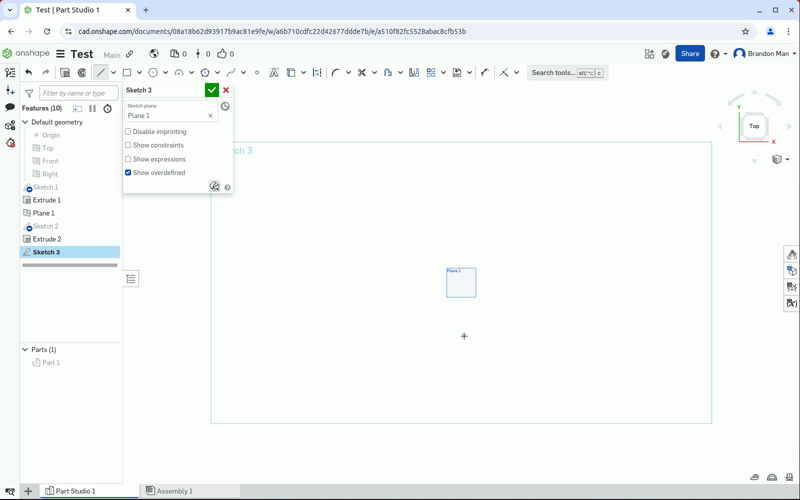
key_down(shift)
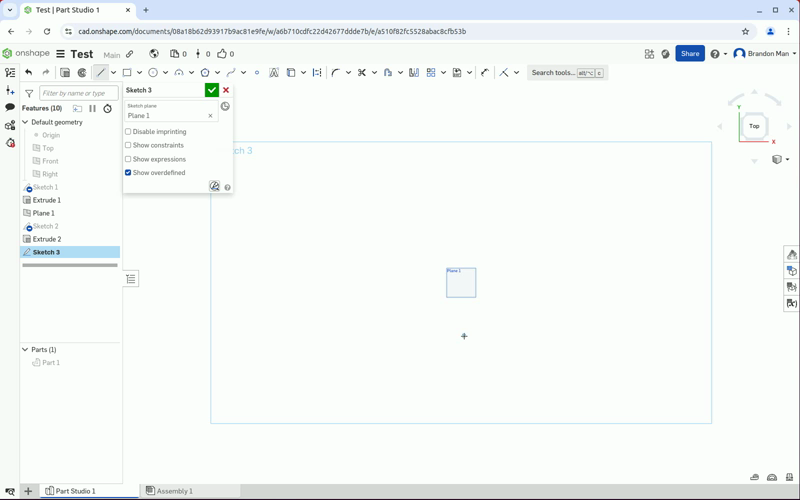
mouse_move(494, 335)
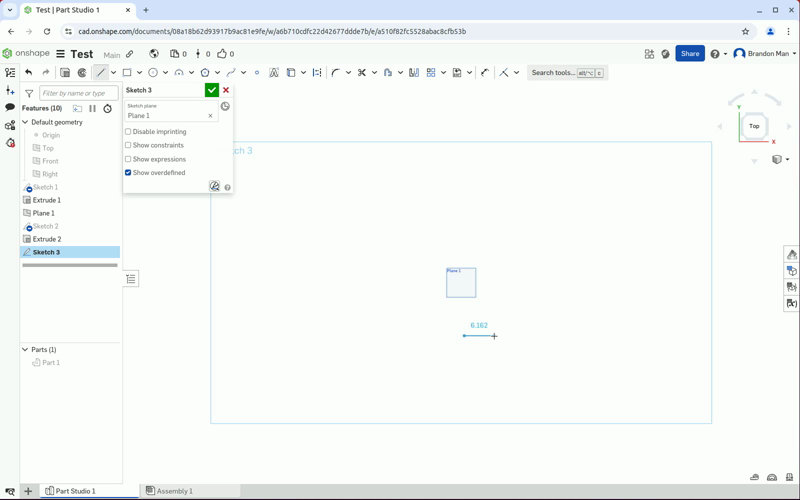
mouse_move(511, 335)
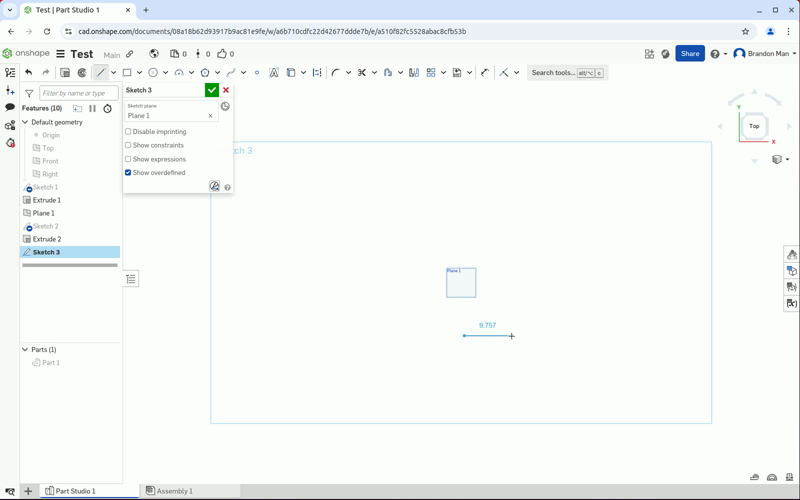
click(511, 335)
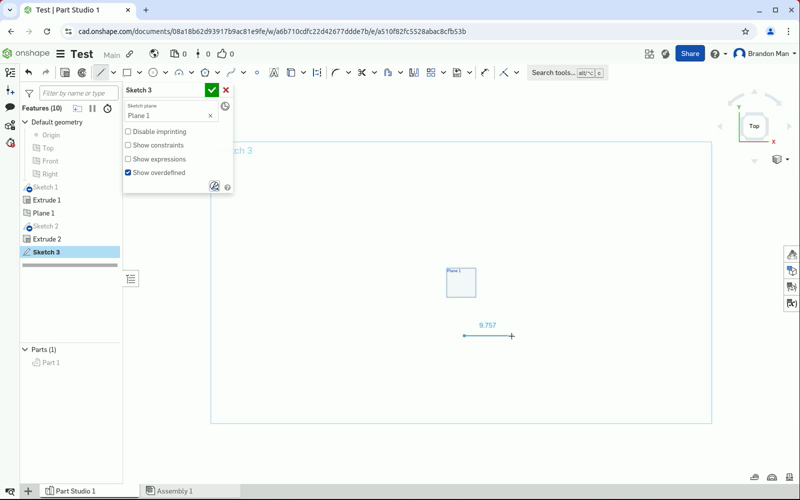
key_up(shift)
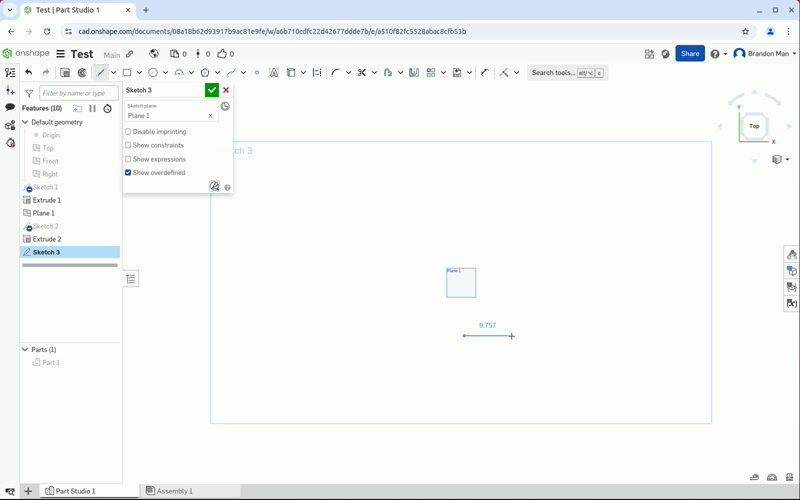
key_down(shift)
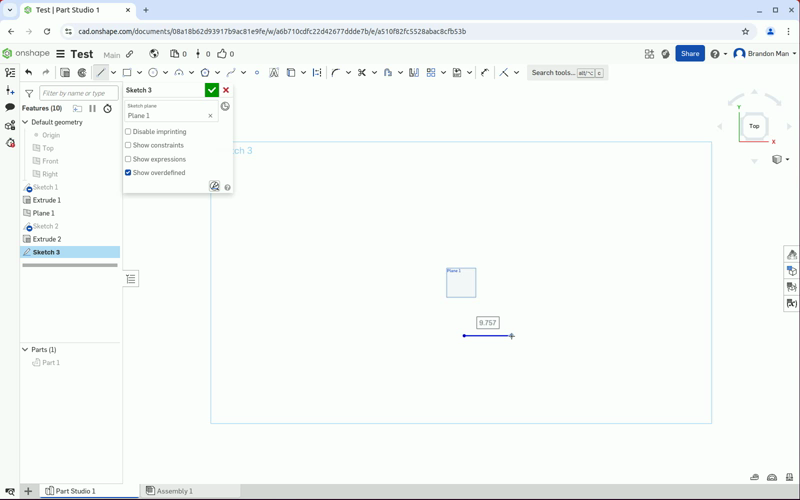
mouse_move(541, 335)
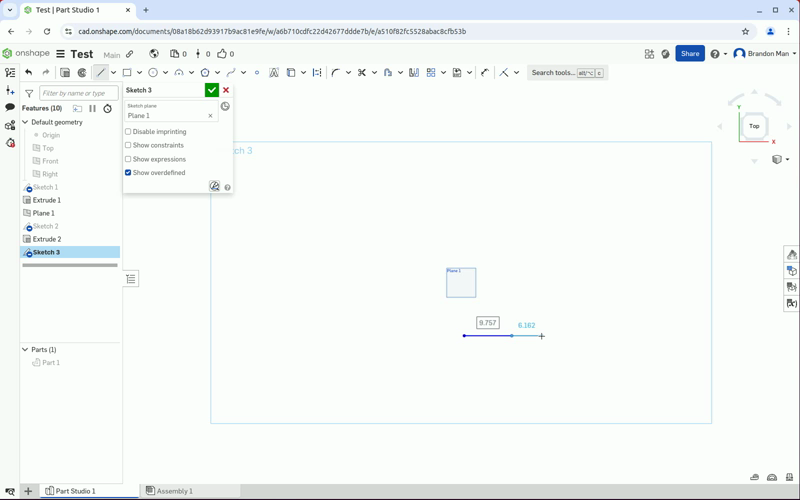
mouse_move(511, 288)
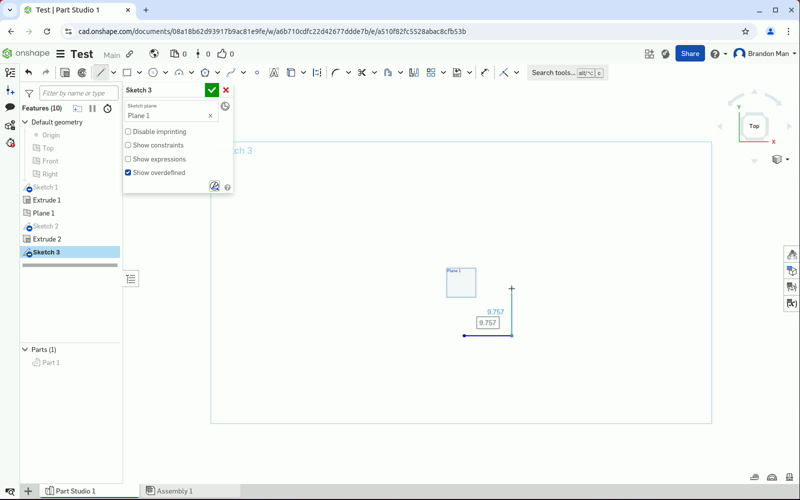
click(511, 288)
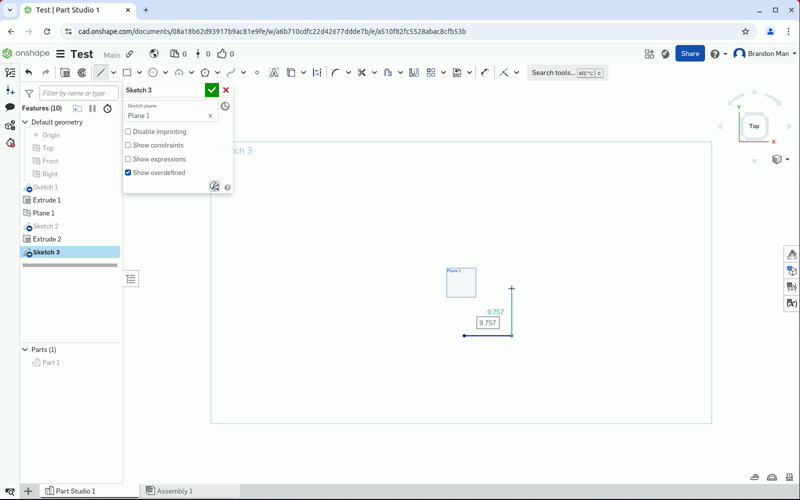
key_up(shift)
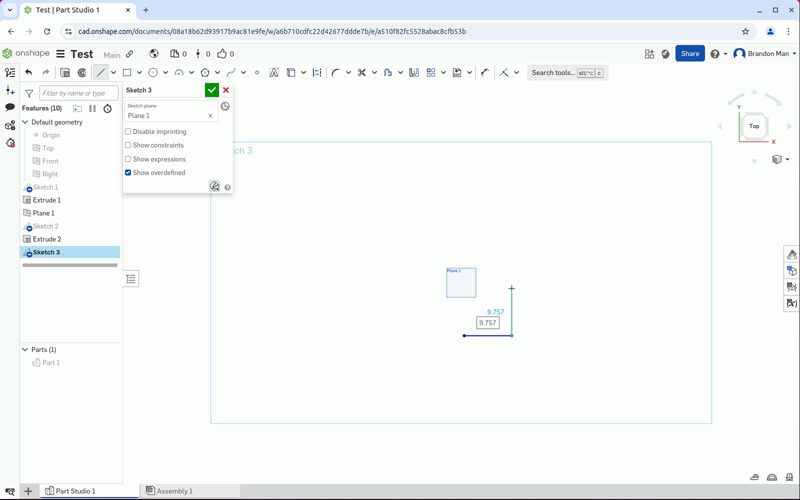
key_down(shift)
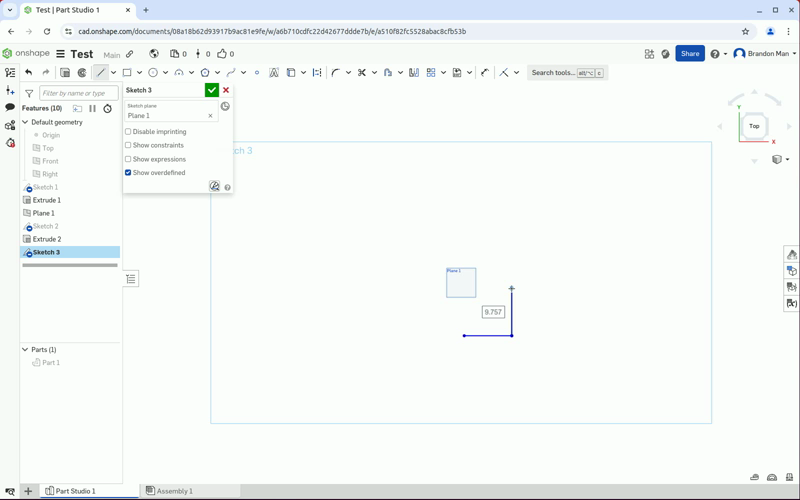
mouse_move(541, 288)
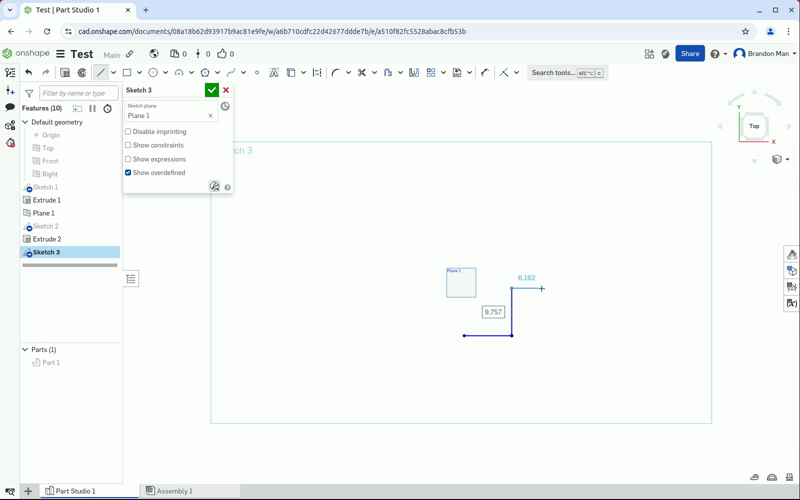
mouse_move(464, 288)
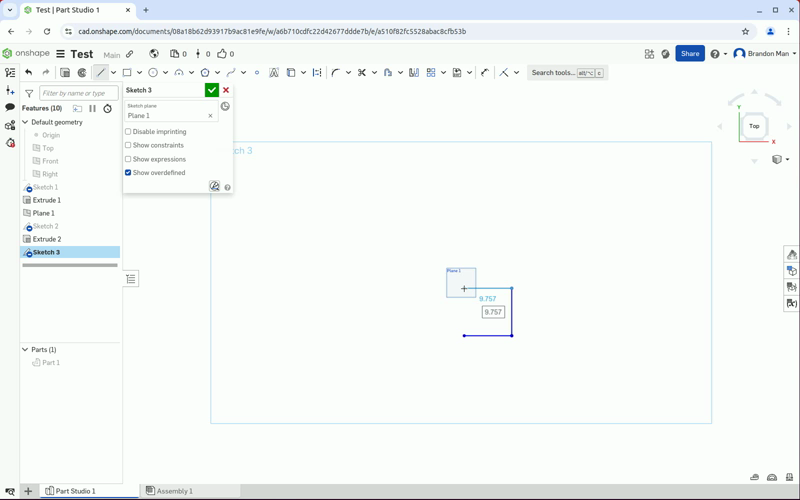
click(464, 288)
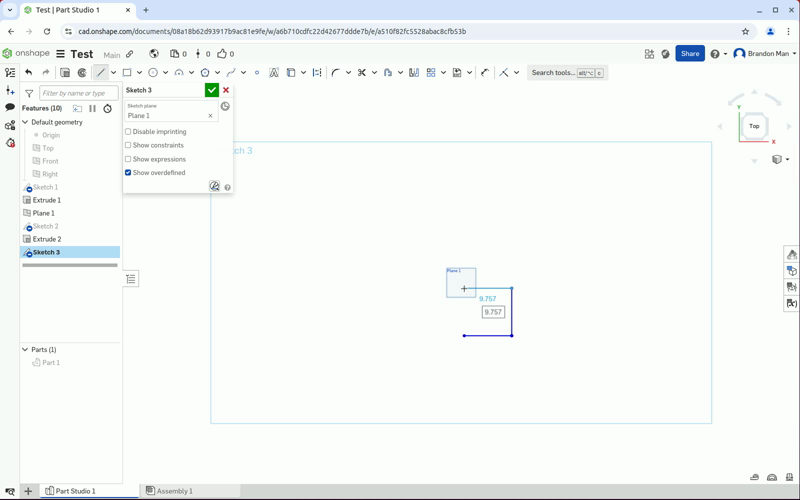
key_up(shift)
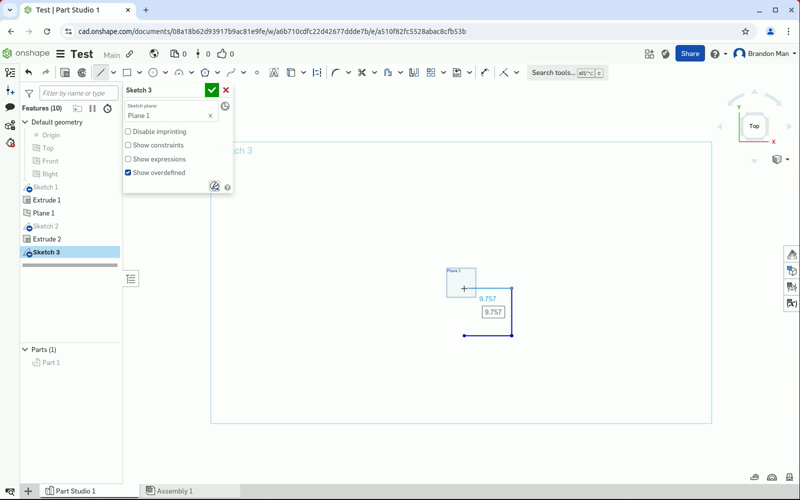
mouse_move(494, 288)
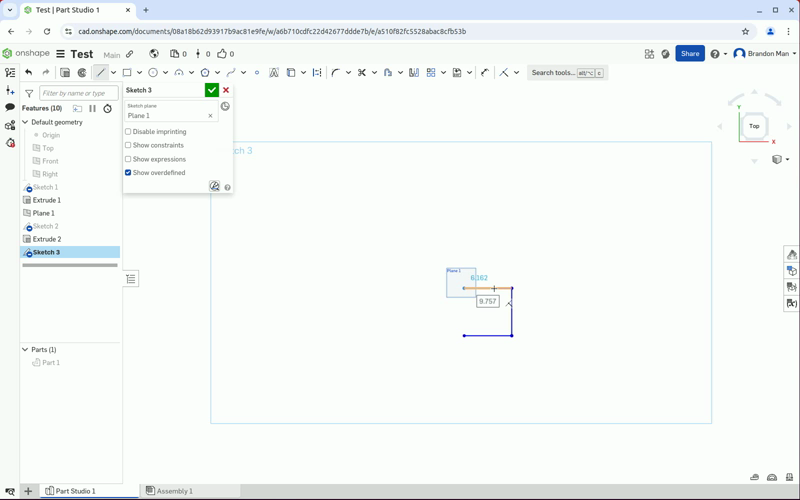
key_down(shift)
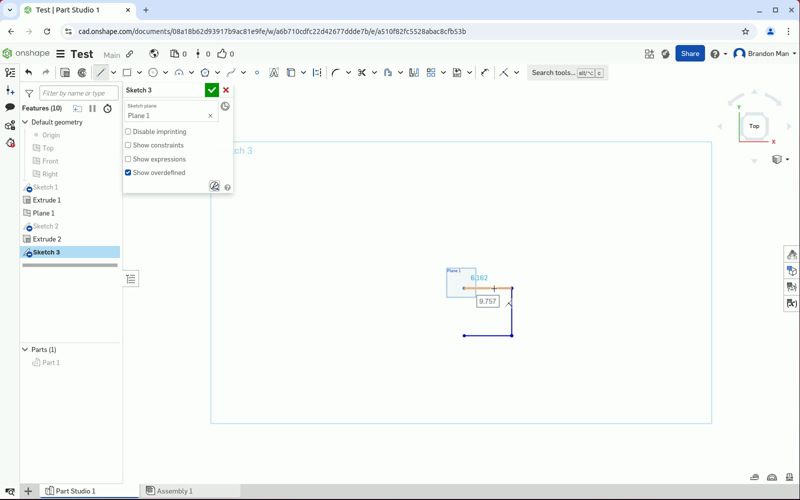
mouse_move(464, 335)
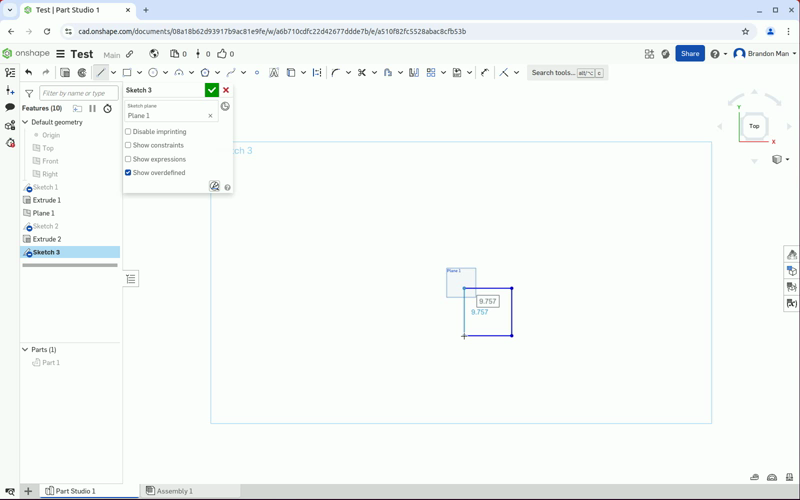
key_up(shift)
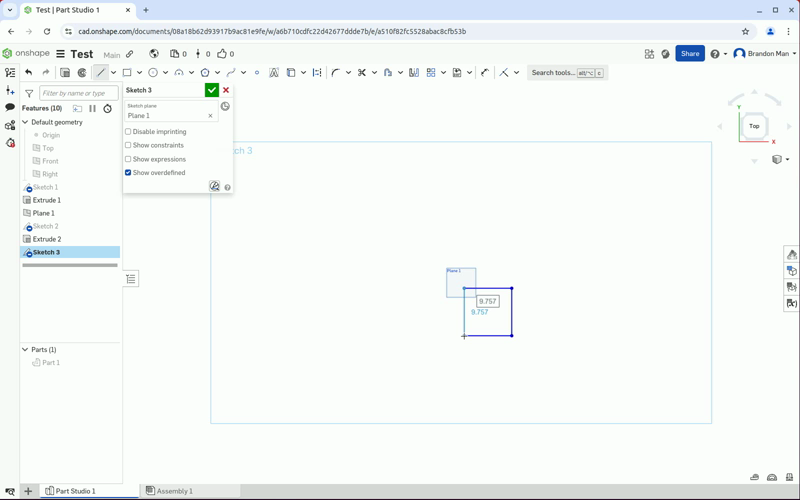
click(464, 335)
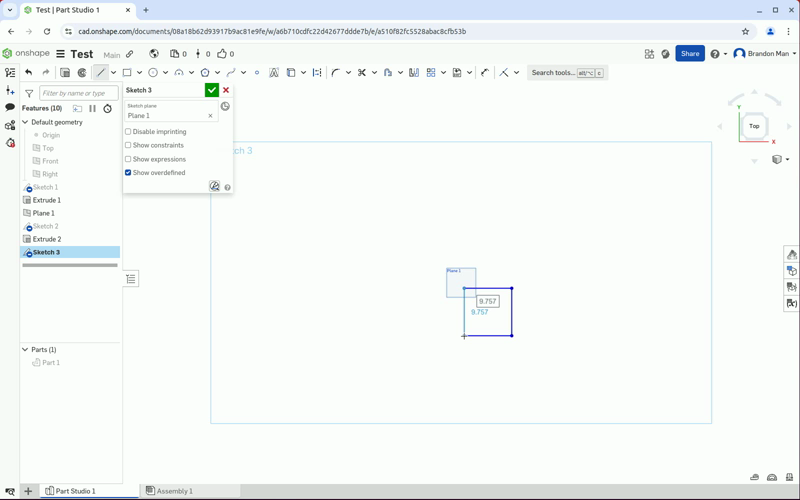
key(esc)
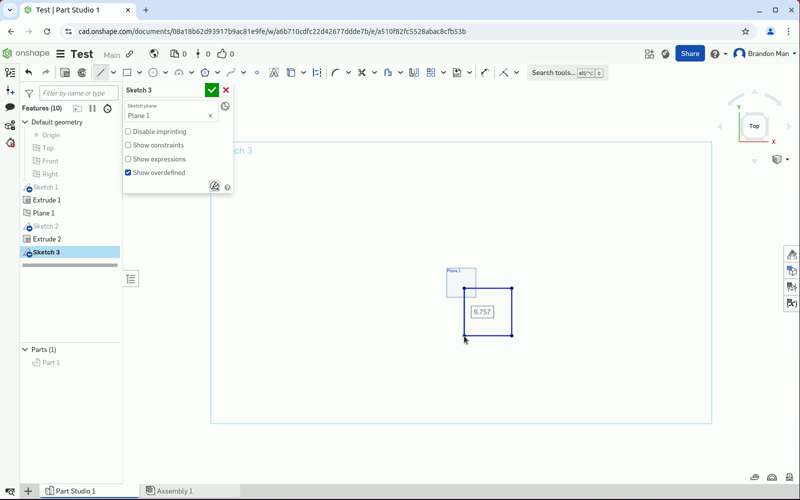
mouse_move(475, 311)
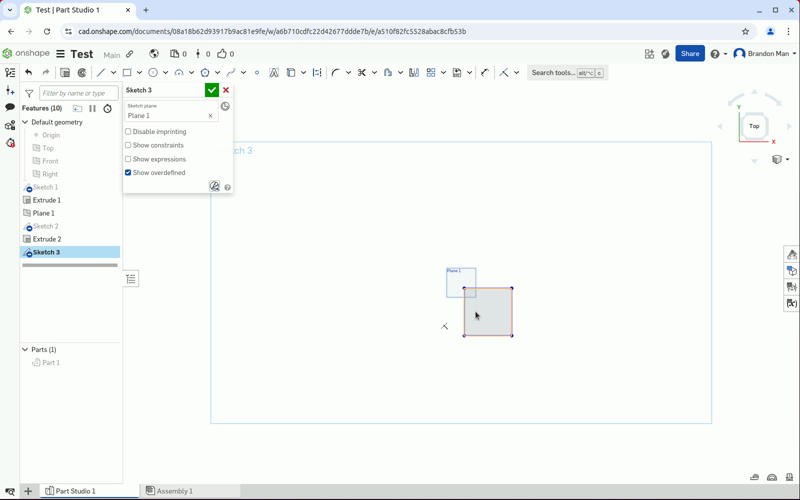
click(475, 311)
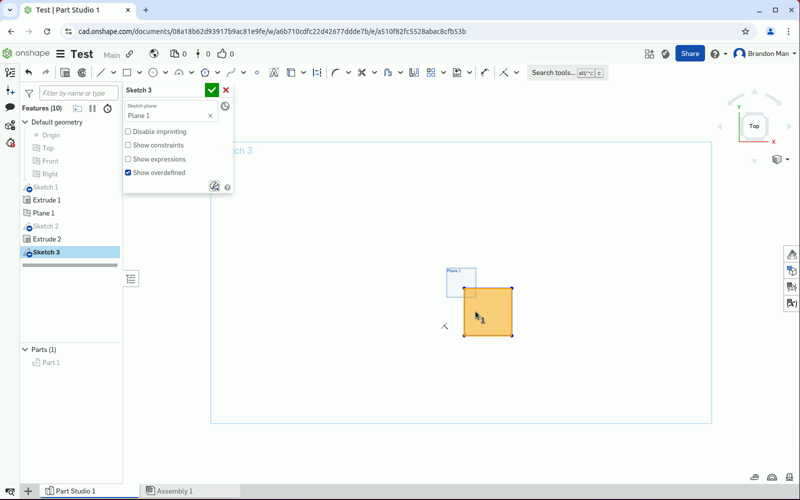
mouse_move(73, 352)
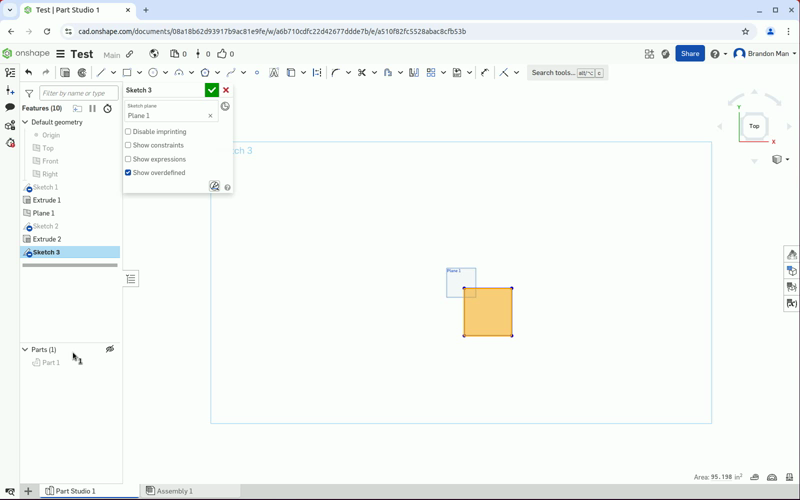
key(shift+y)
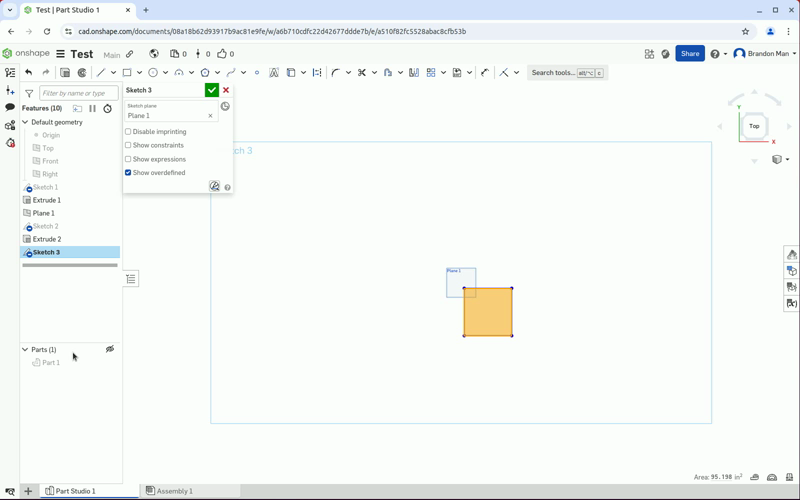
key(shift+e)
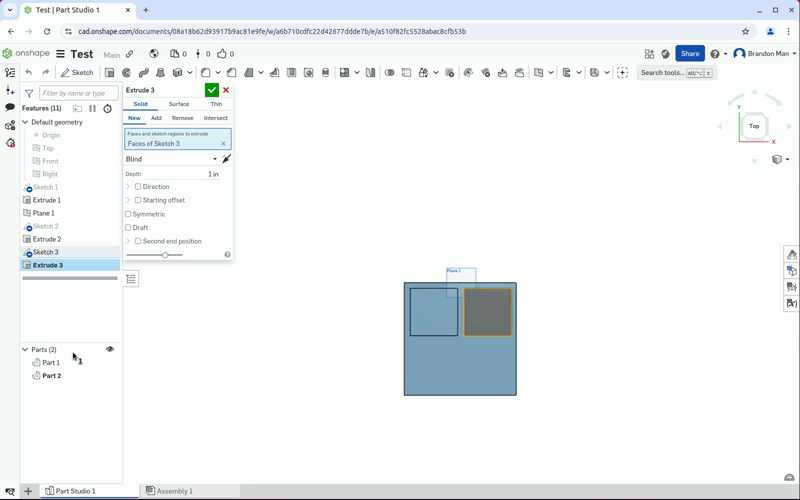
mouse_move(143, 106)
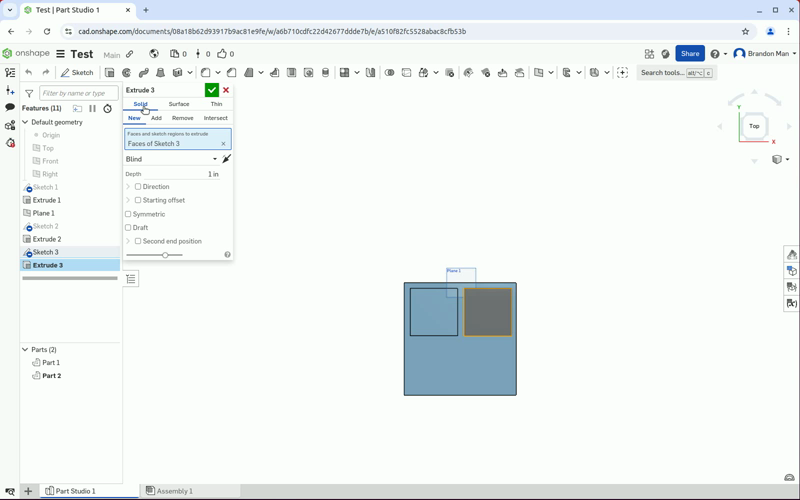
click(143, 106)
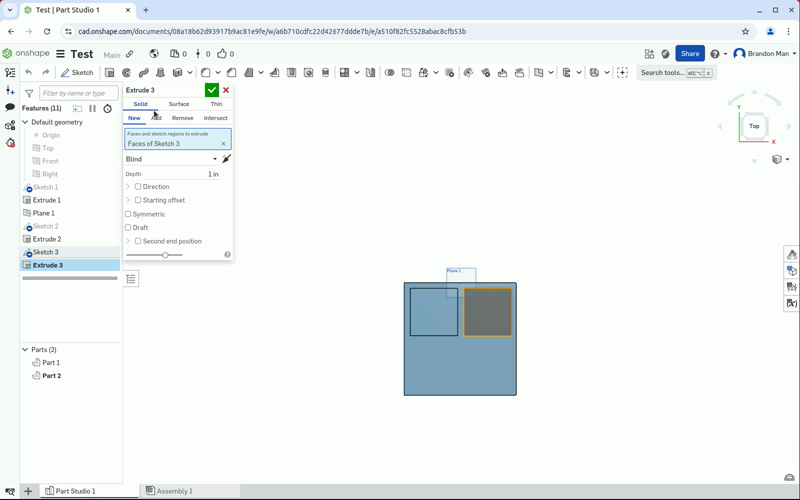
mouse_move(186, 120)
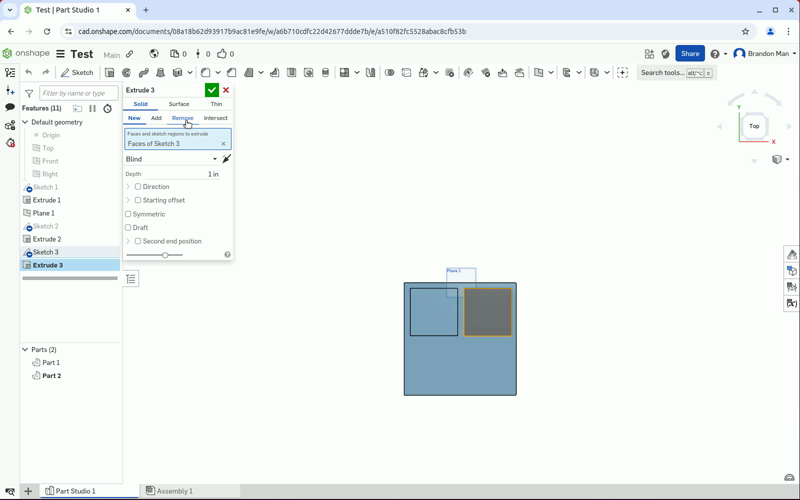
click(186, 120)
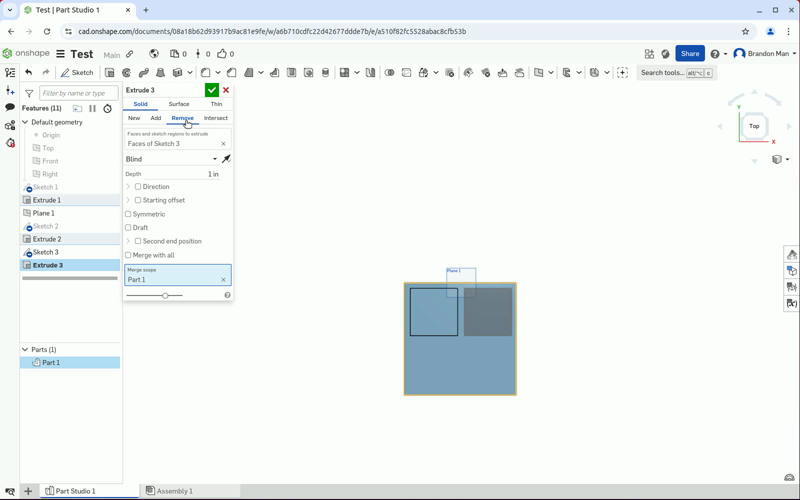
key(tab, 4)
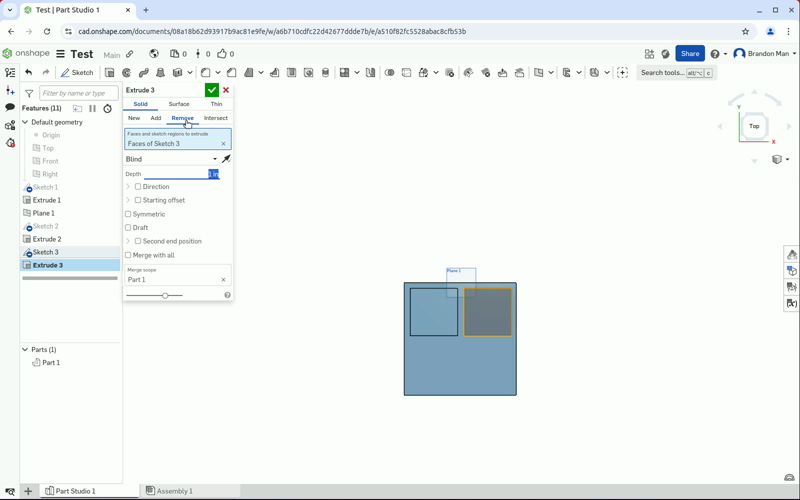
text(30.811)
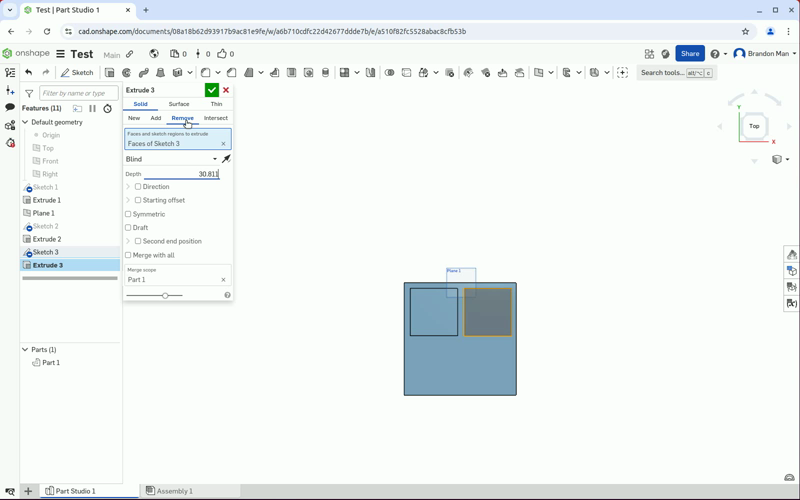
key(tab, 6)
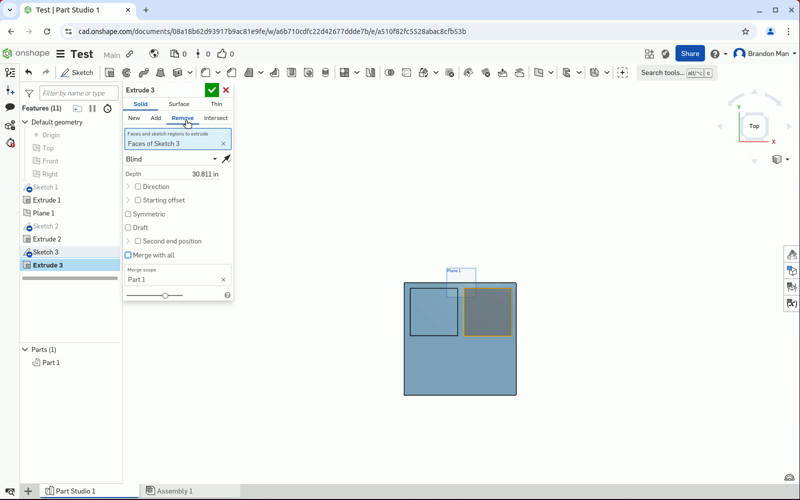
key(space)
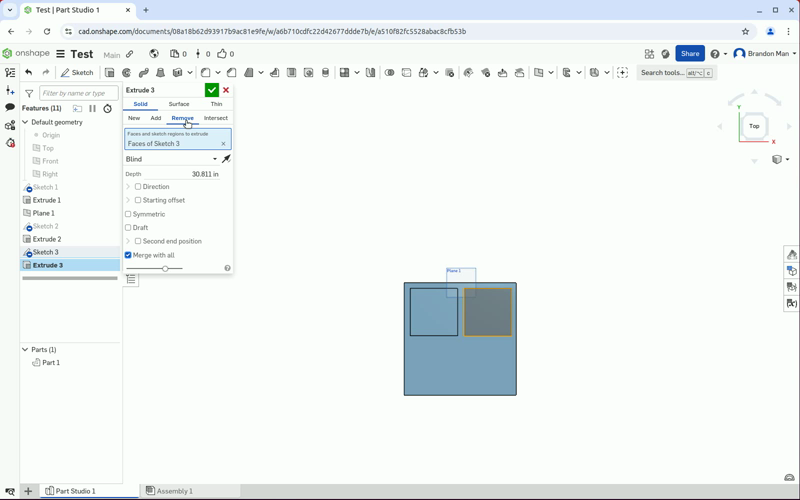
key(enter)
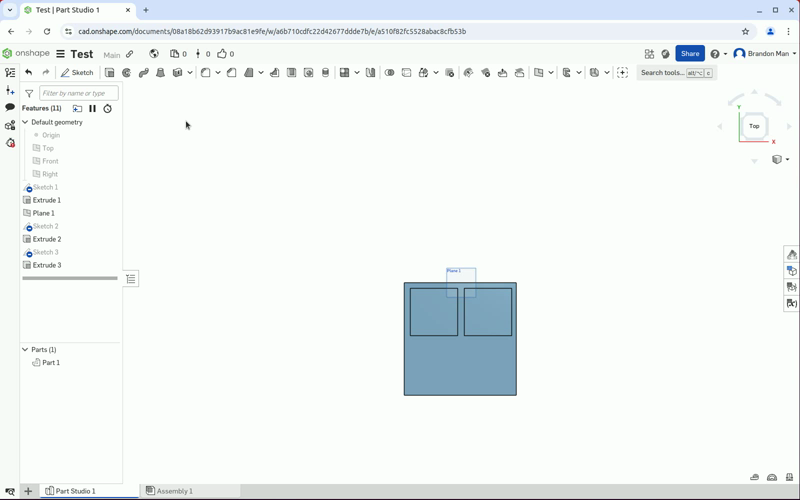
key(shift+h)
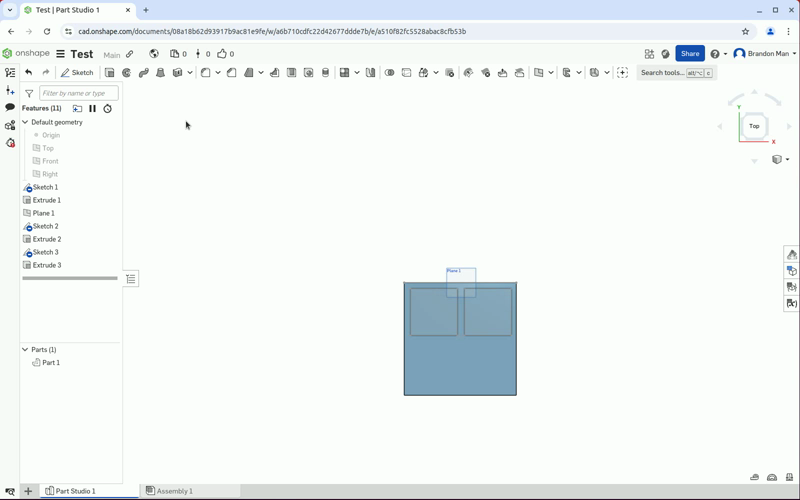
key(shift+h)
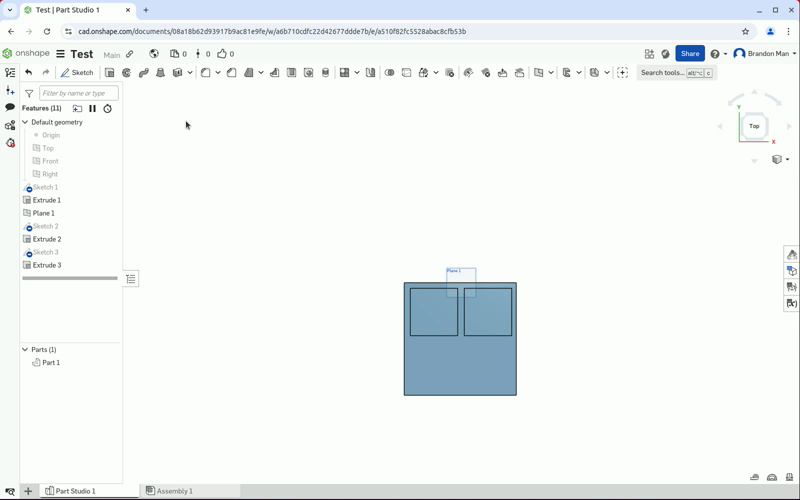
mouse_move(73, 189)
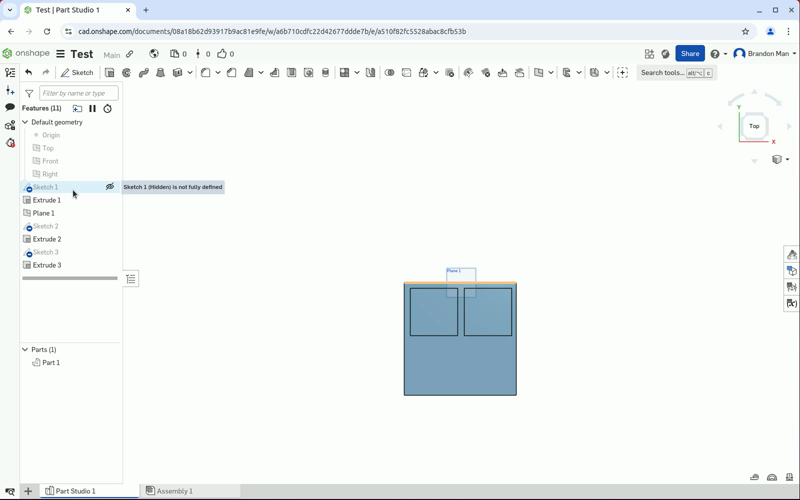
click(73, 189)
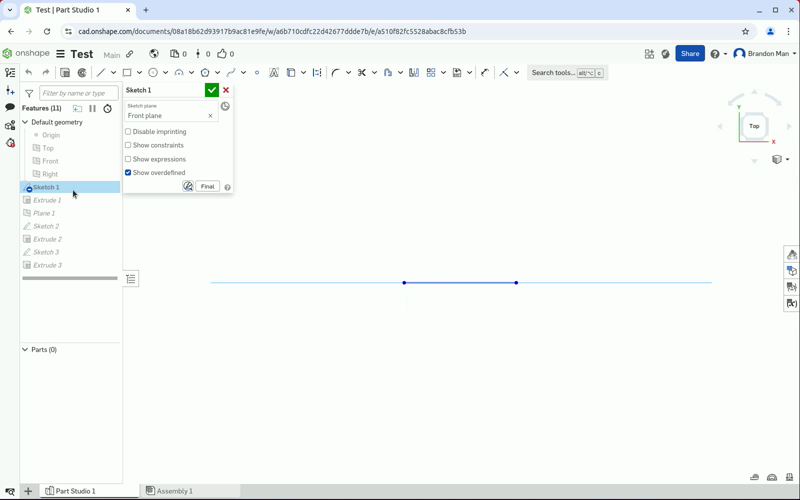
mouse_move(229, 92)
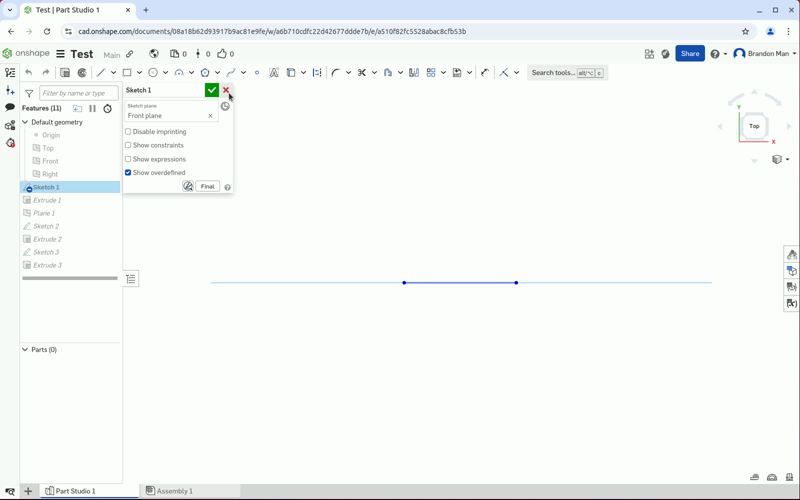
click(229, 92)
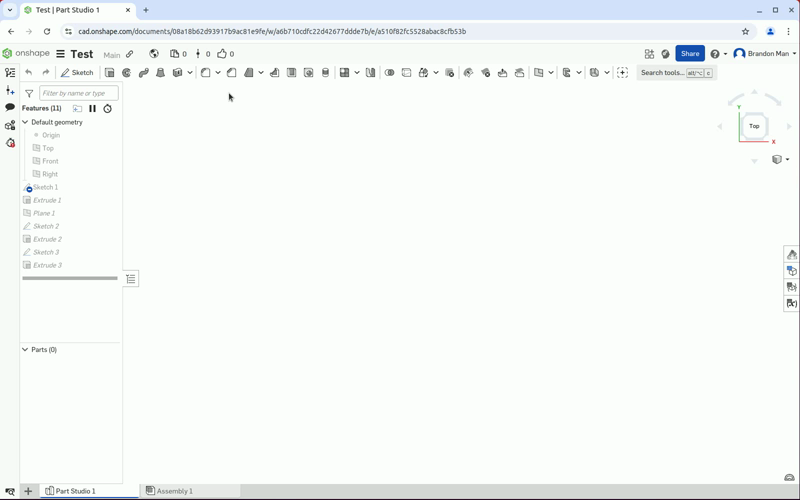
key(shift+s)
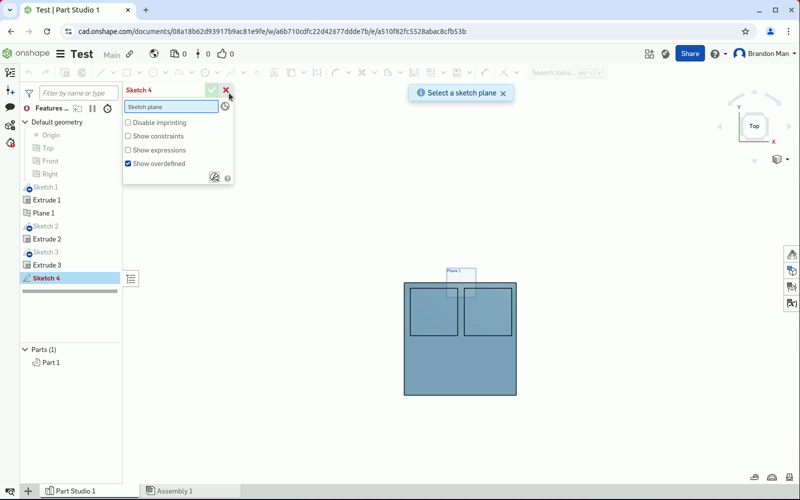
mouse_move(73, 215)
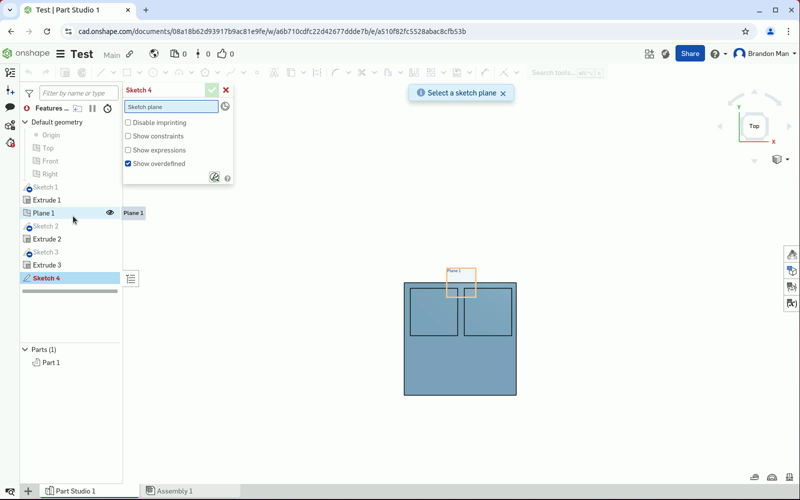
click(73, 215)
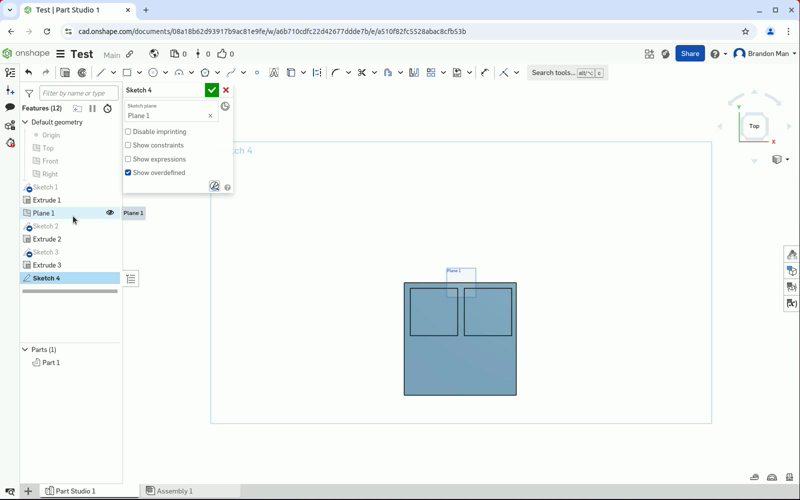
mouse_move(73, 352)
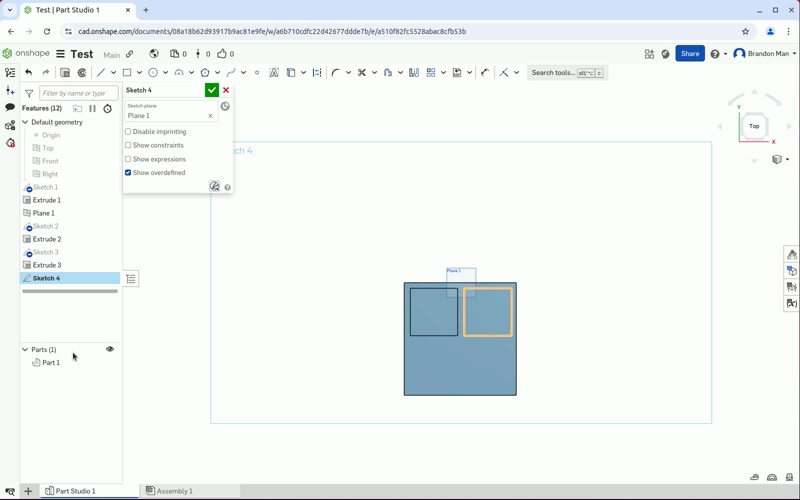
key(y)
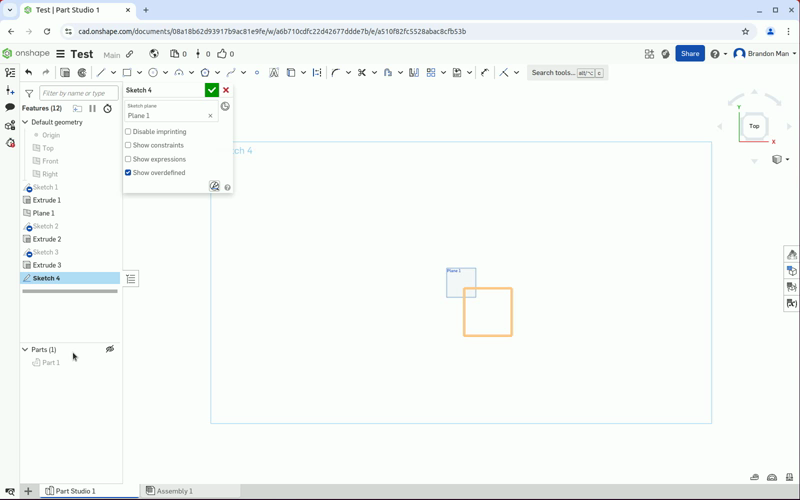
key(l)
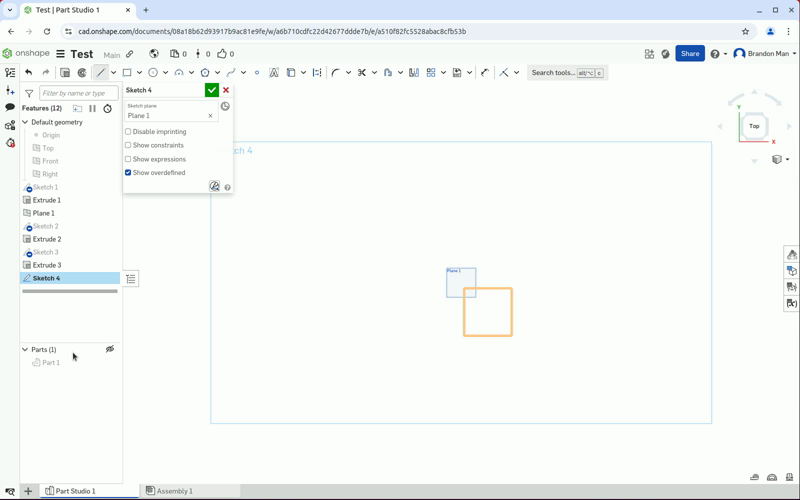
key_down(shift)
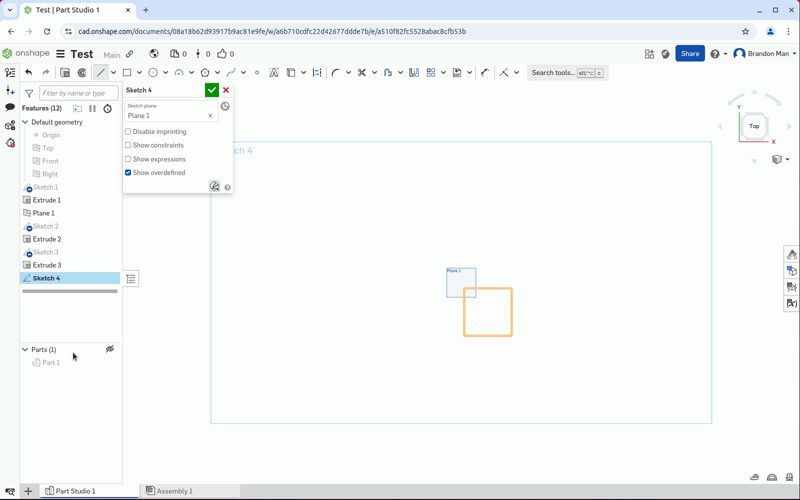
mouse_move(464, 389)
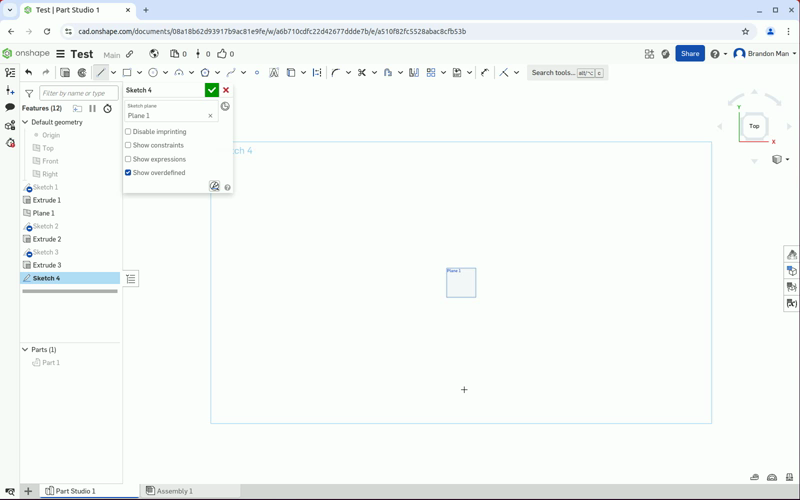
click(464, 389)
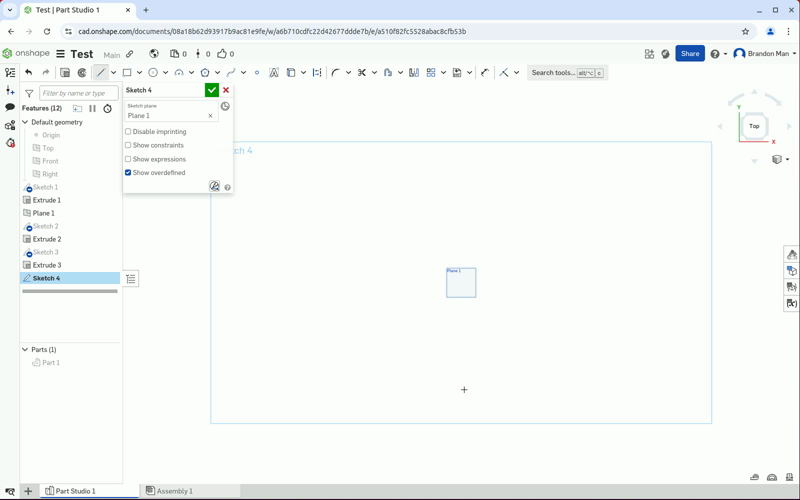
key_up(shift)
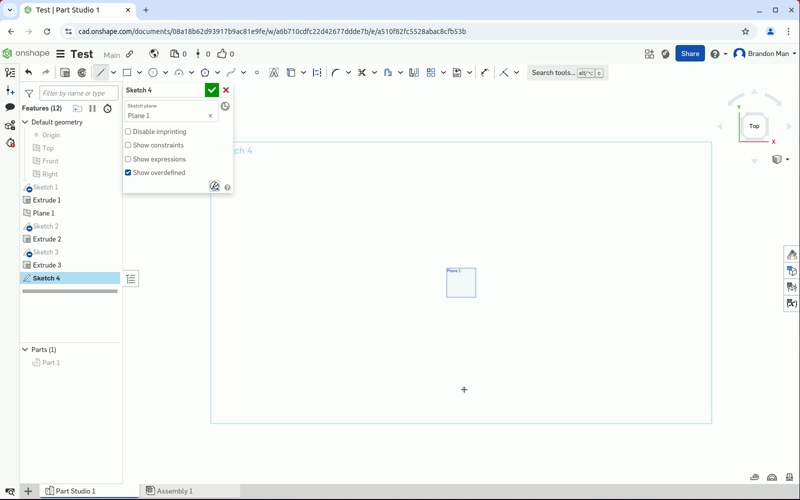
key_down(shift)
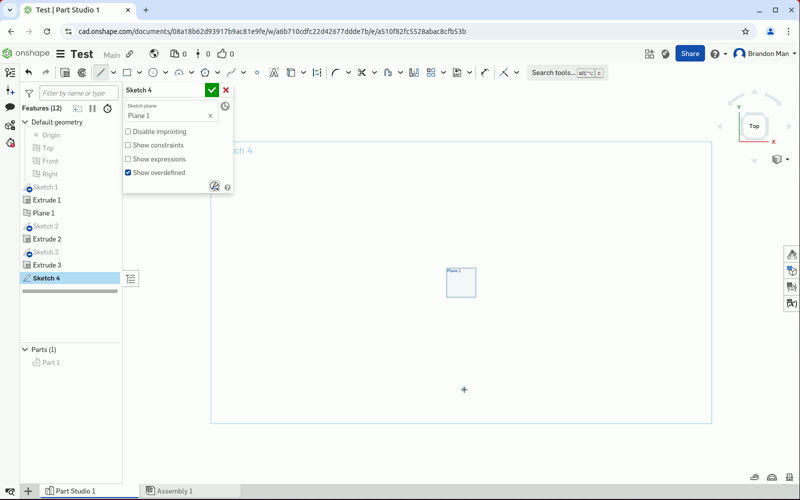
mouse_move(494, 389)
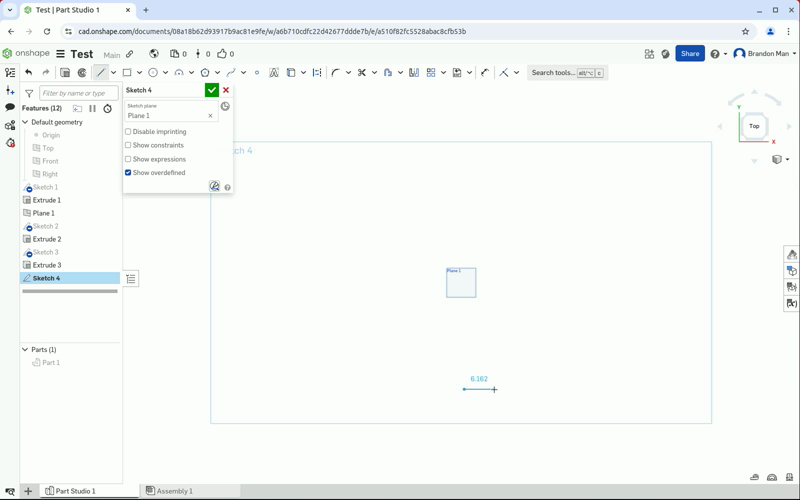
mouse_move(511, 389)
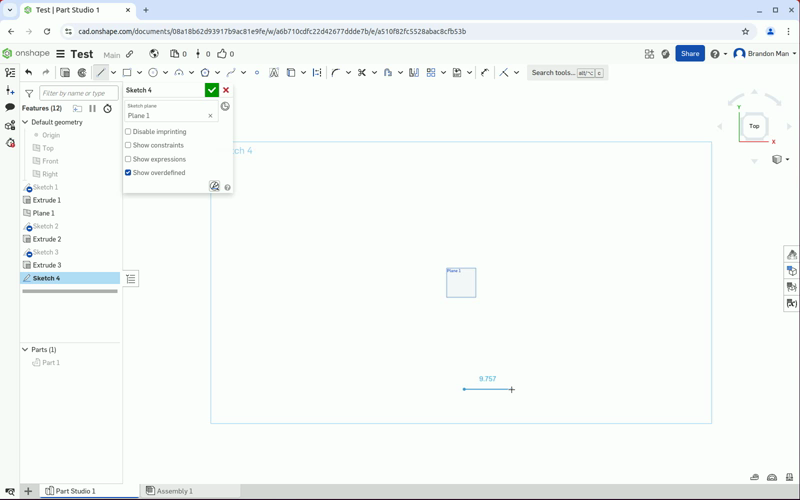
click(511, 389)
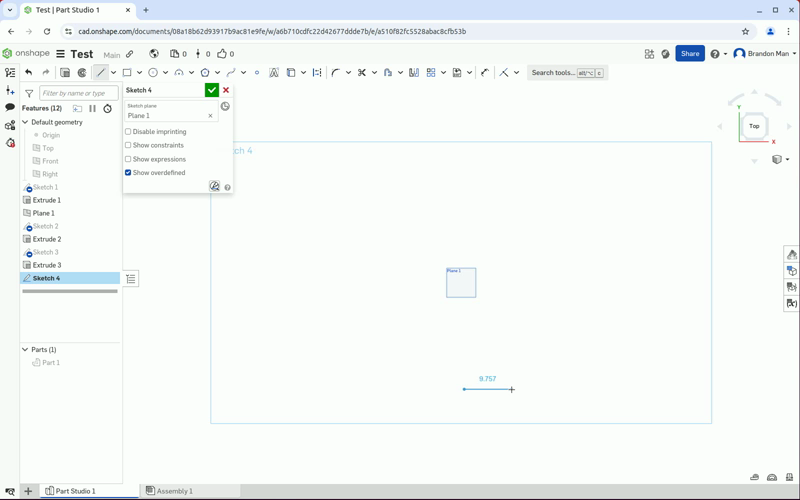
key_up(shift)
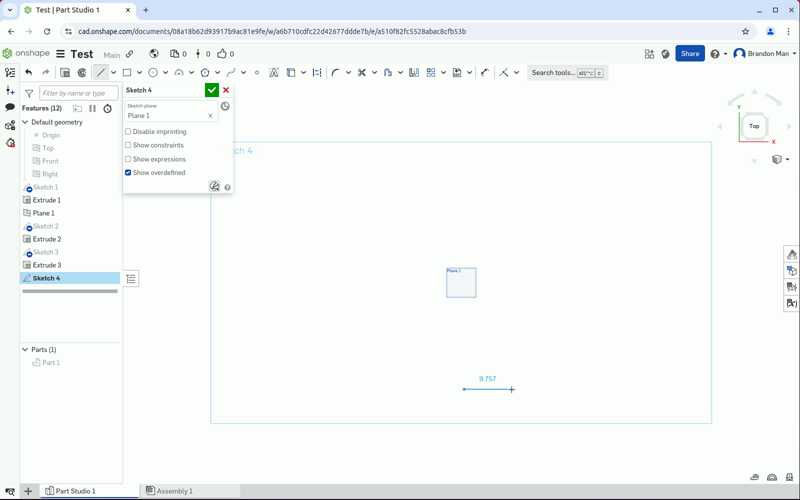
key_down(shift)
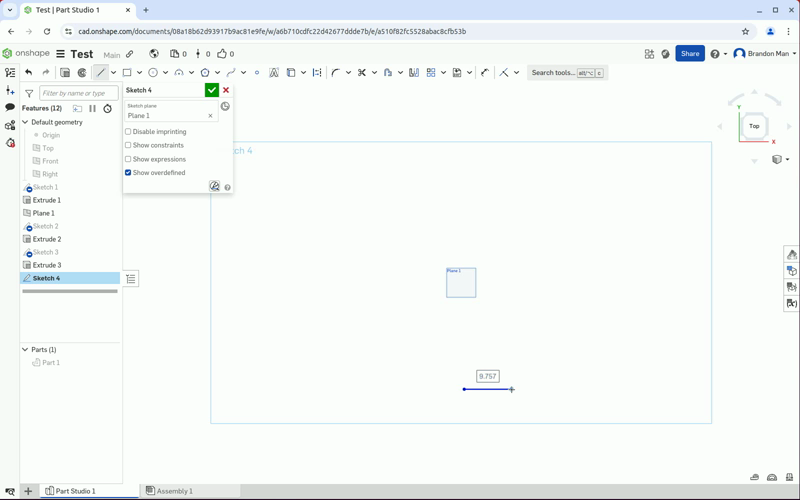
mouse_move(541, 389)
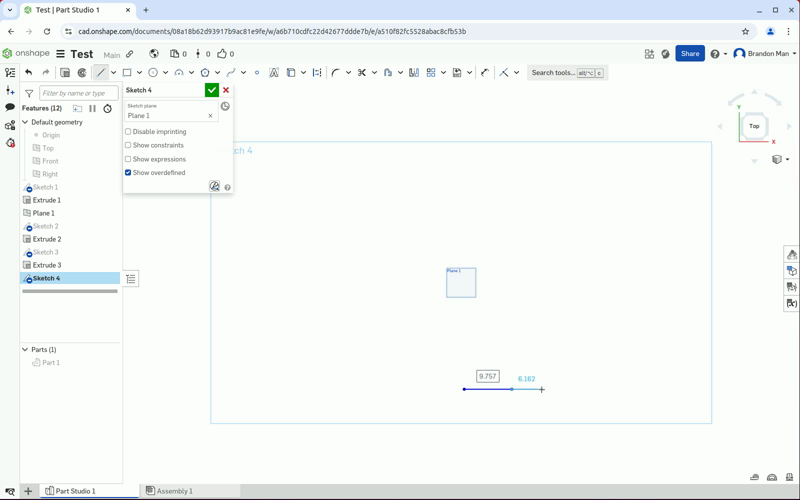
mouse_move(511, 342)
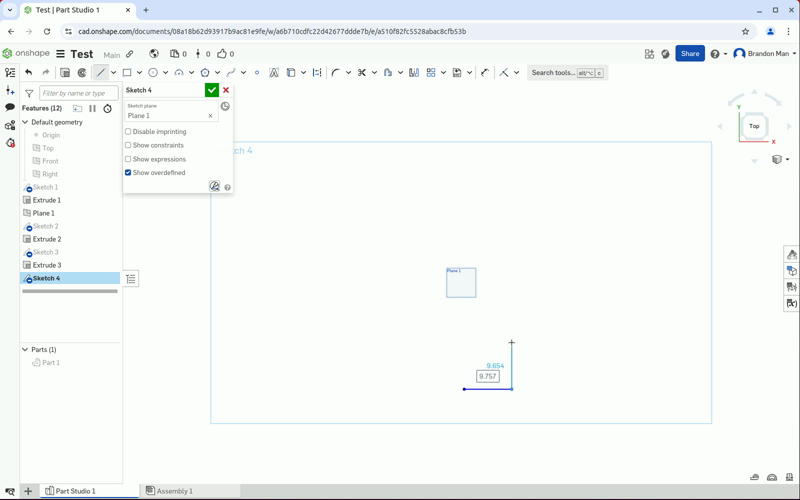
click(511, 342)
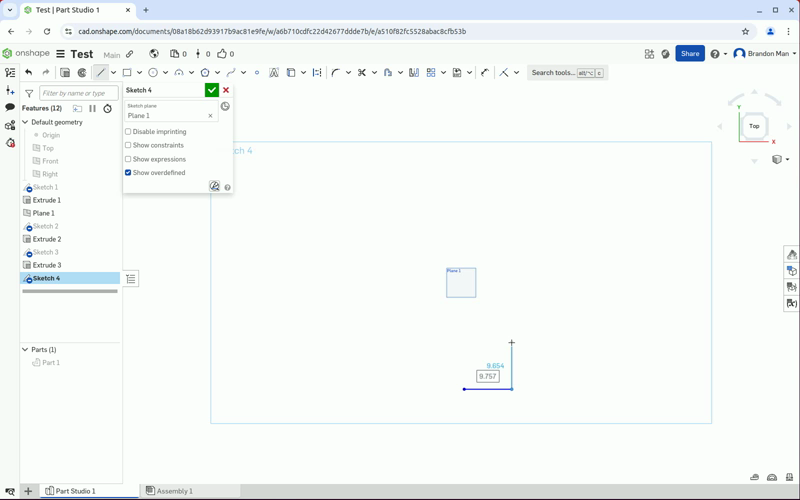
key_up(shift)
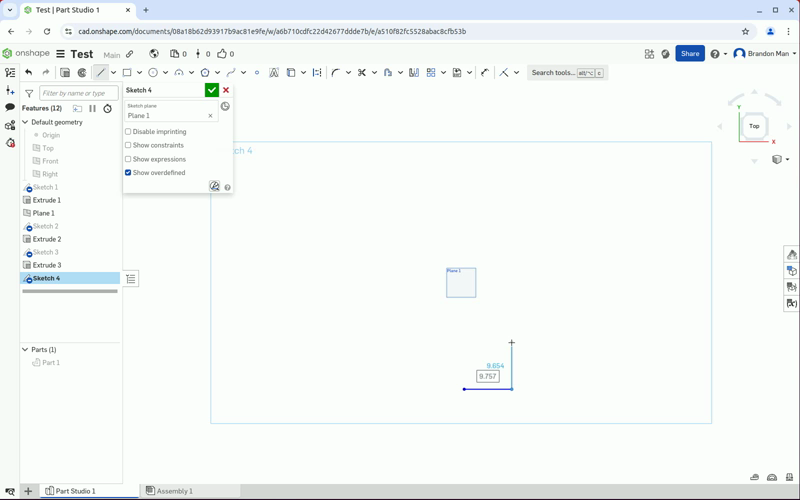
key_down(shift)
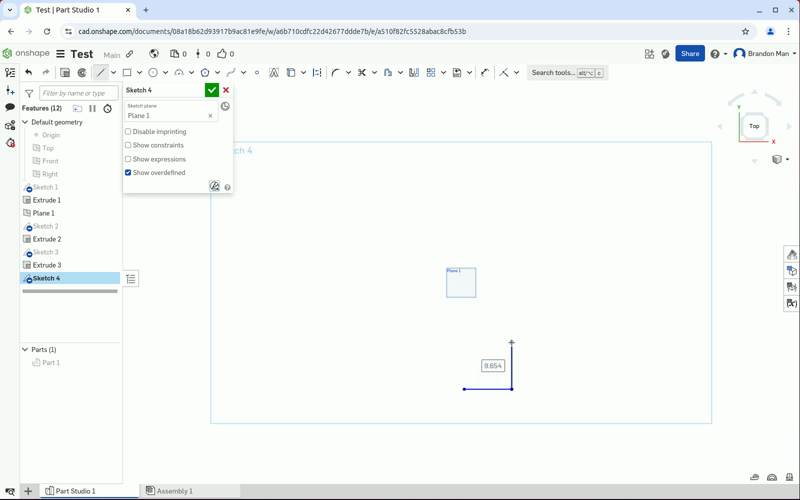
mouse_move(541, 342)
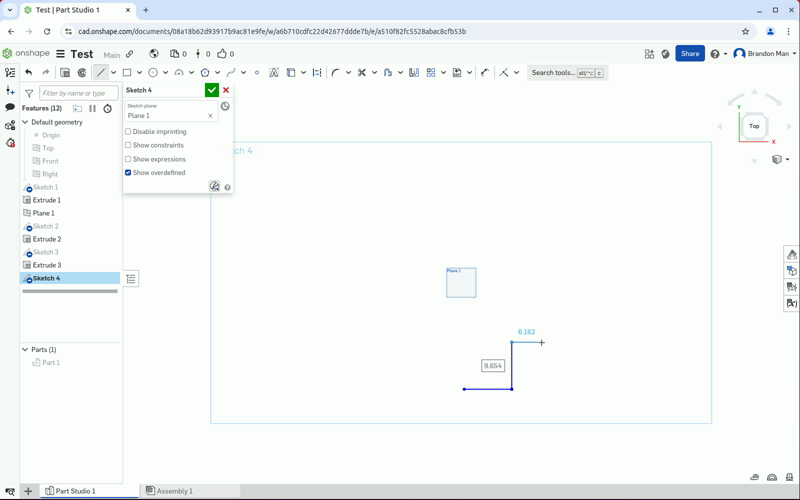
mouse_move(464, 342)
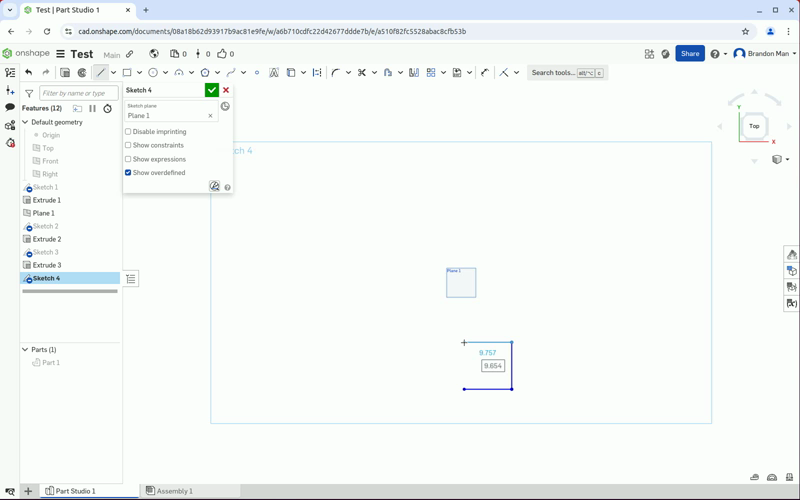
click(464, 342)
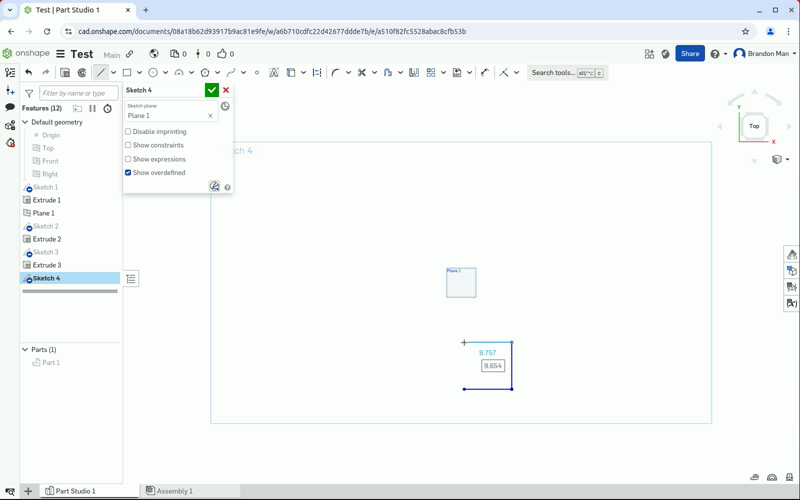
key_up(shift)
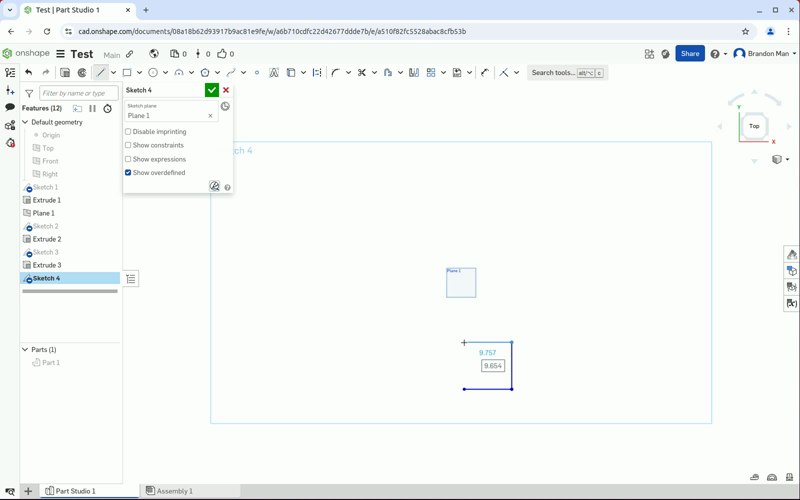
mouse_move(494, 342)
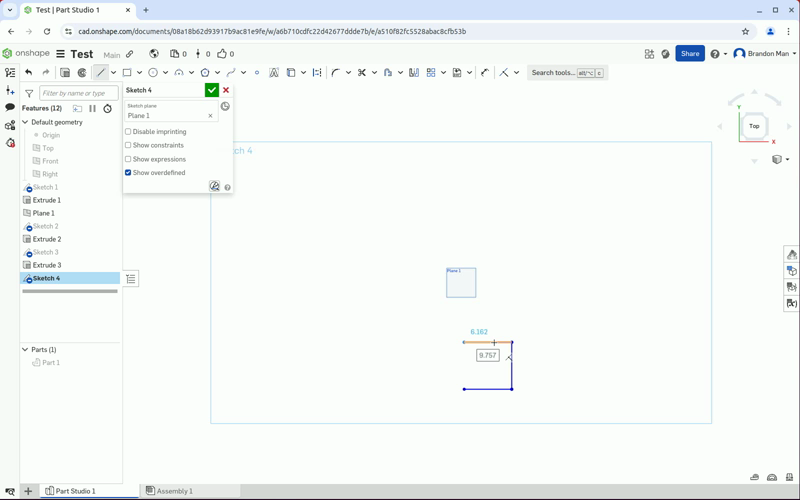
key_down(shift)
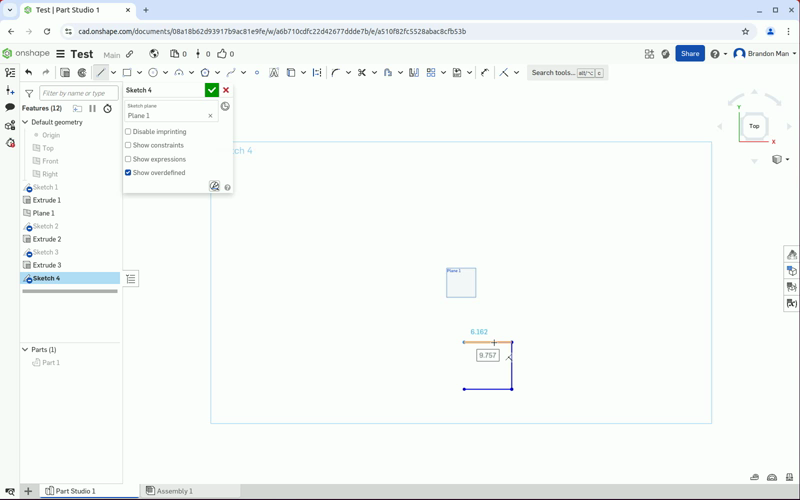
mouse_move(464, 389)
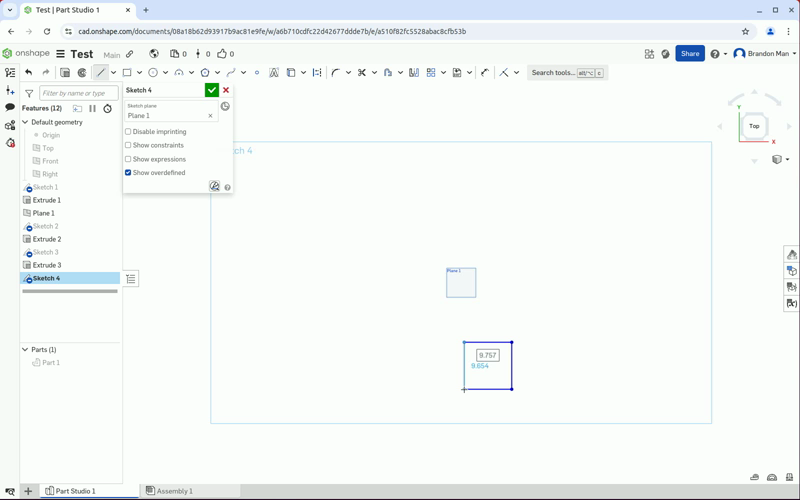
key_up(shift)
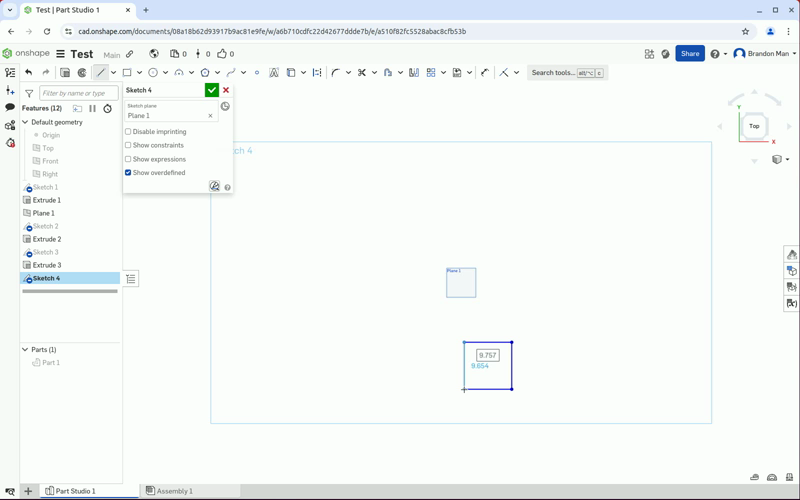
click(464, 389)
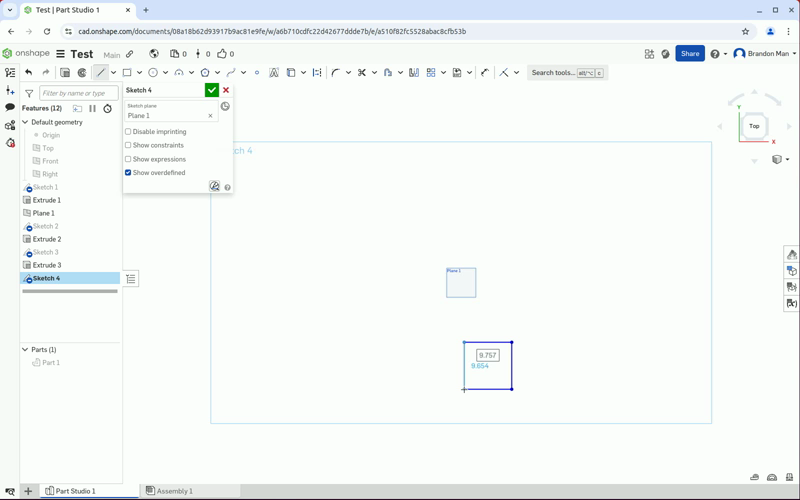
key(esc)
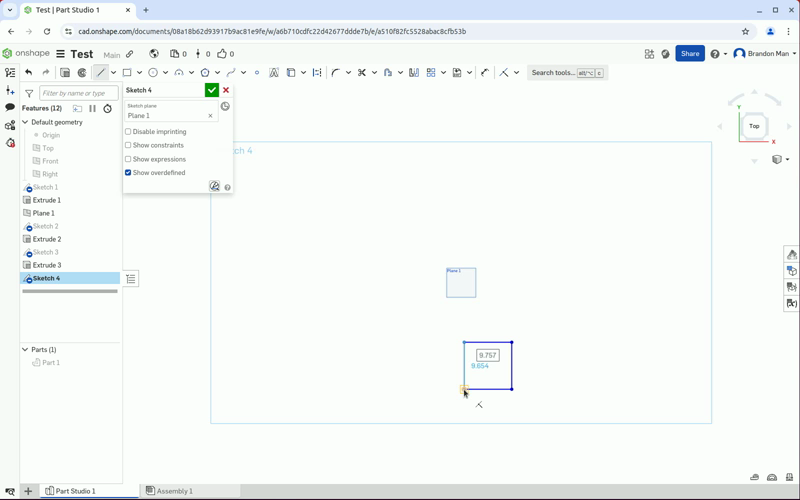
mouse_move(494, 367)
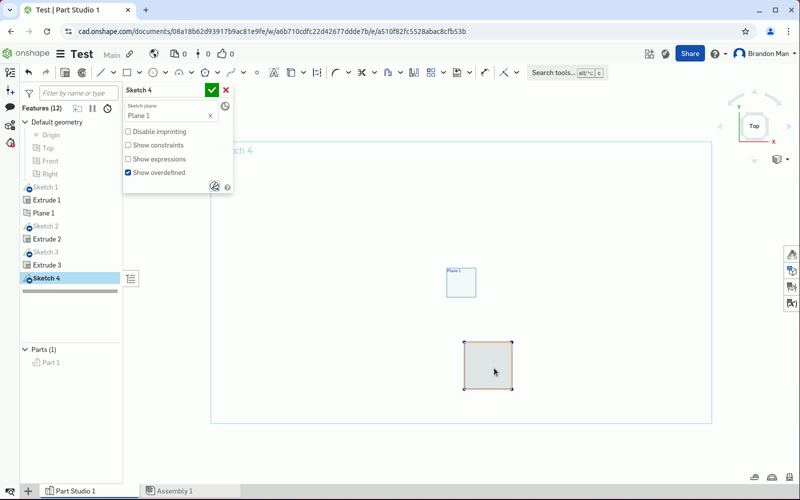
click(494, 367)
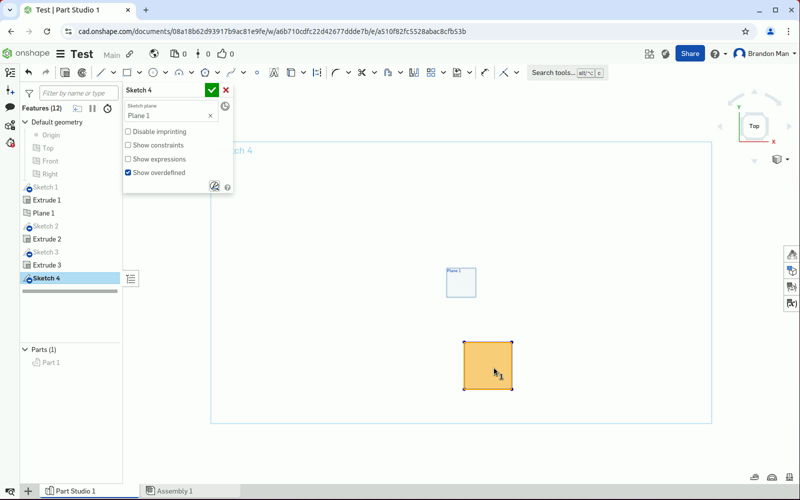
mouse_move(73, 352)
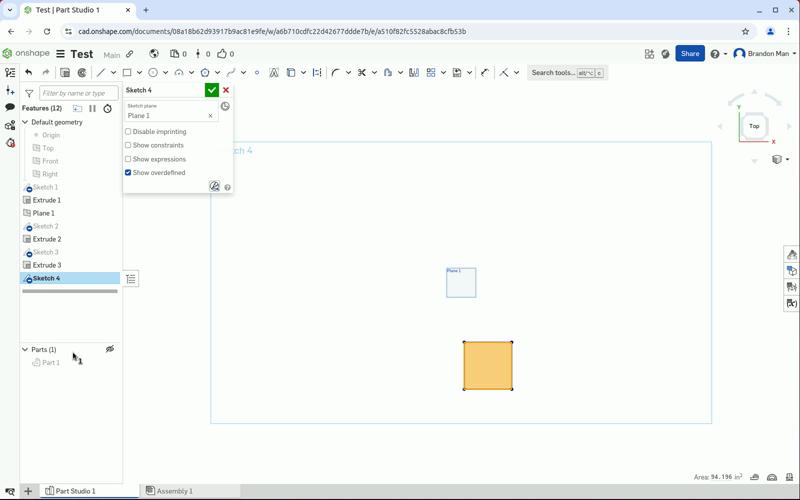
key(shift+y)
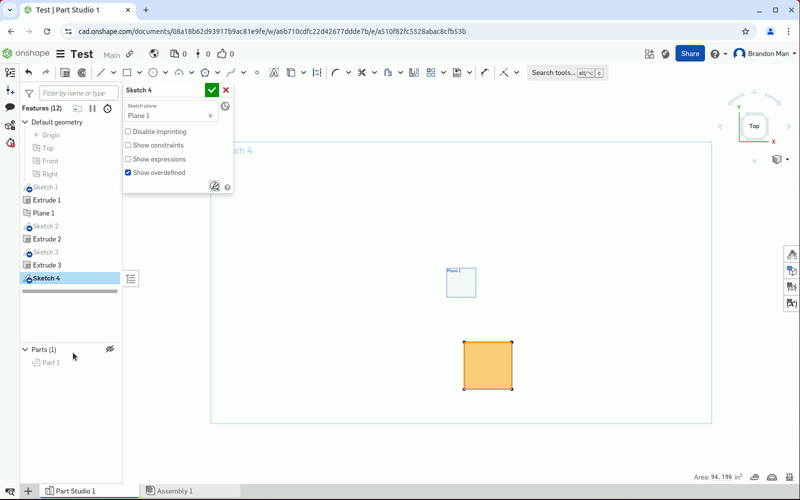
key(shift+e)
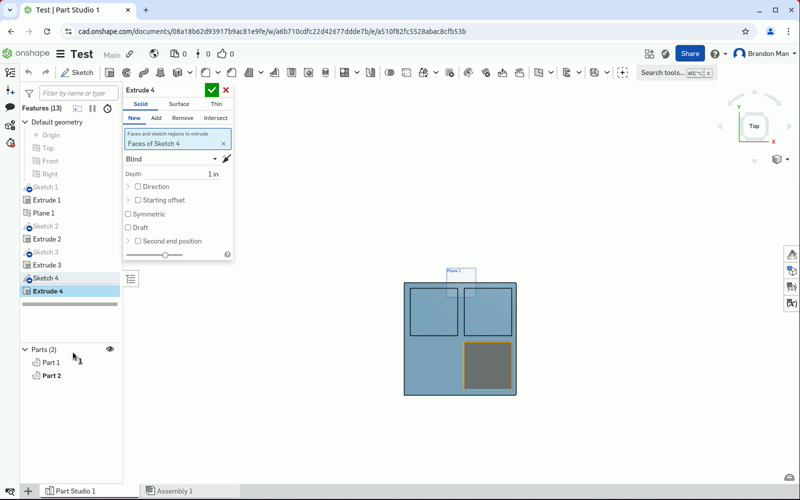
mouse_move(143, 106)
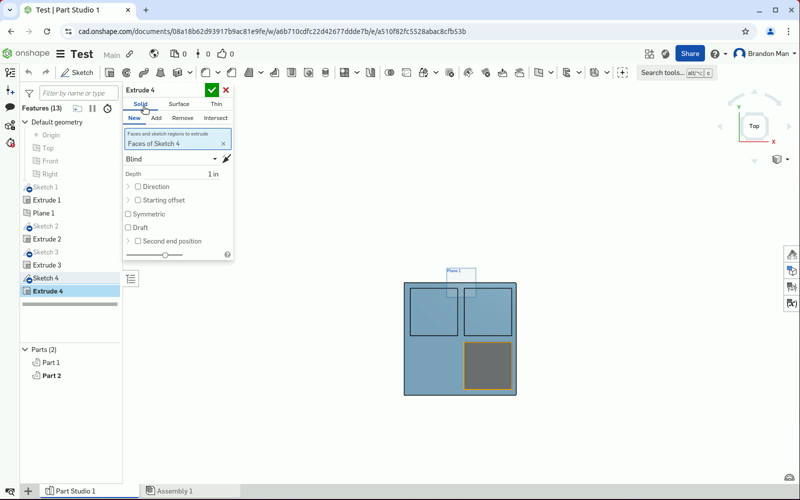
click(143, 106)
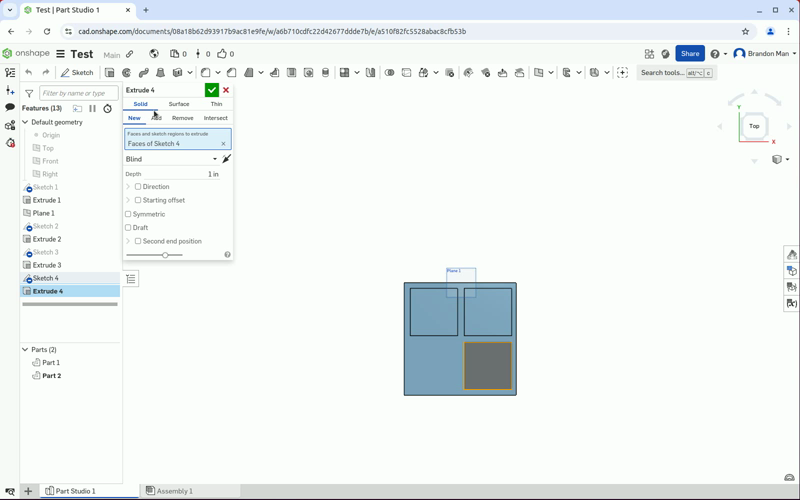
mouse_move(186, 120)
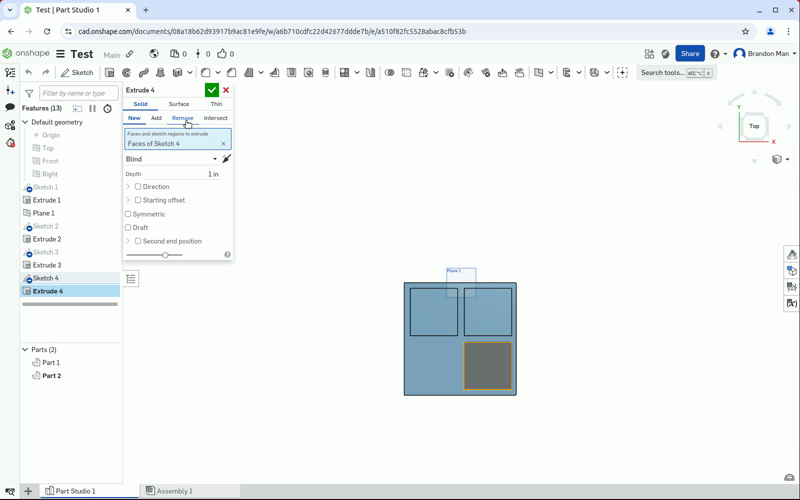
click(186, 120)
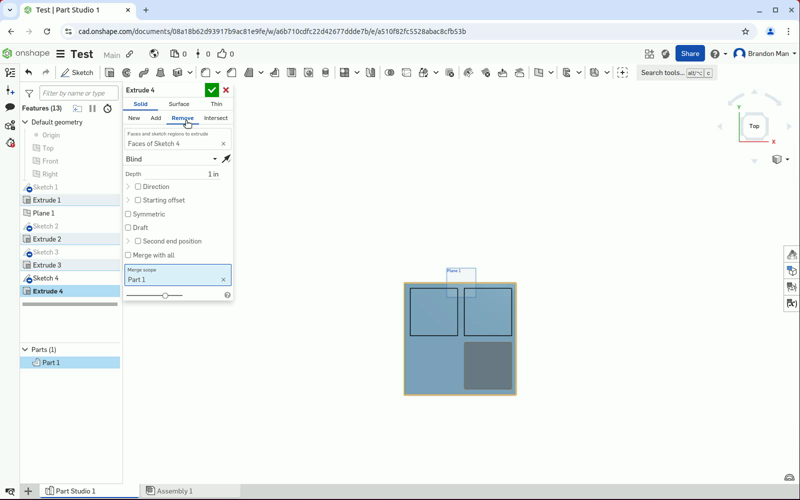
key(tab, 4)
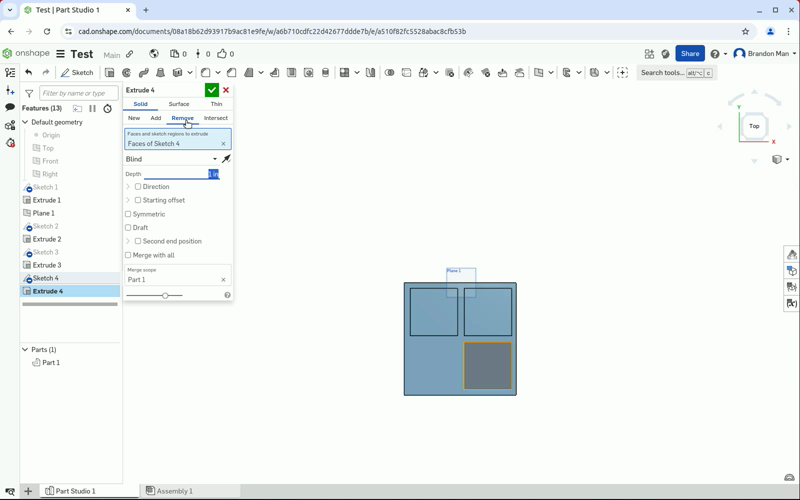
text(30.811)
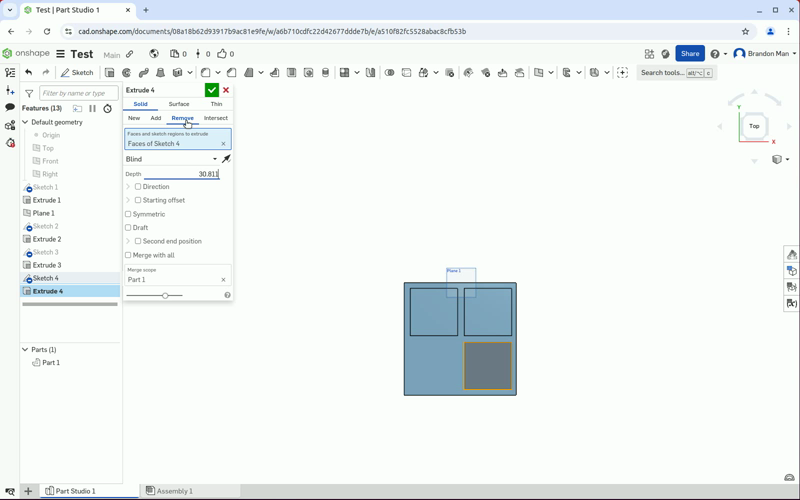
key(tab, 6)
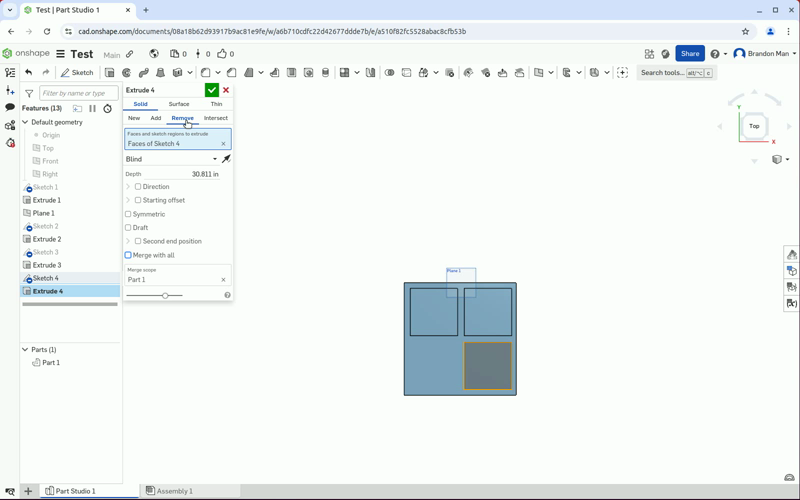
key(space)
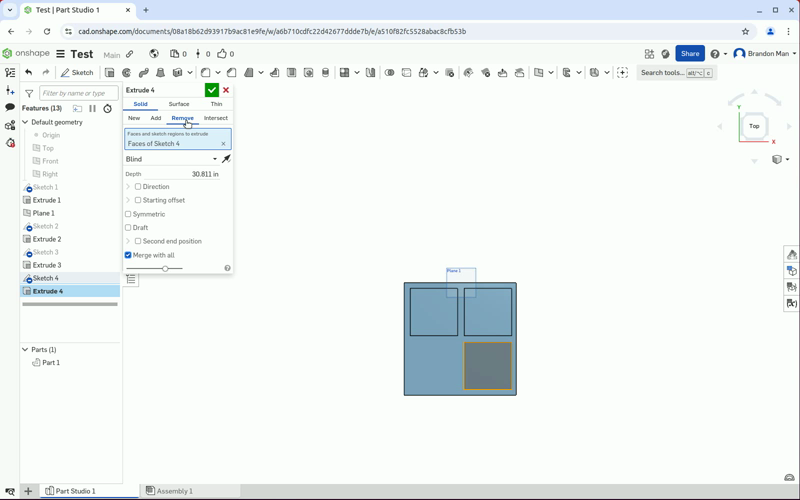
key(enter)
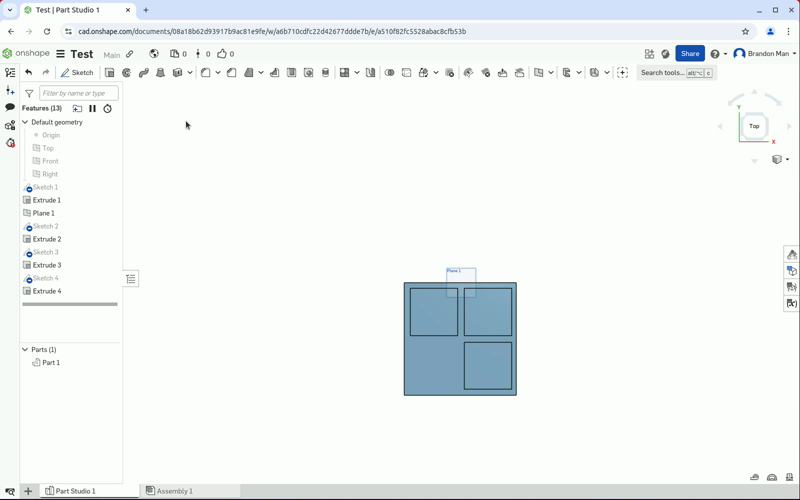
key(shift+h)
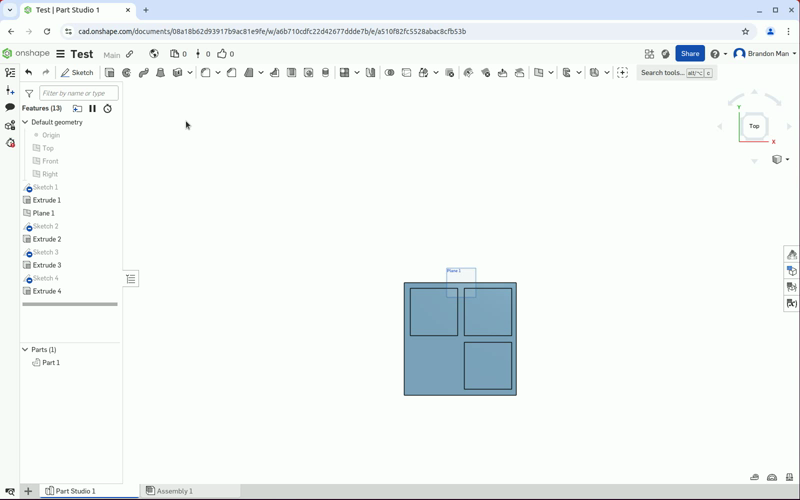
key(shift+h)
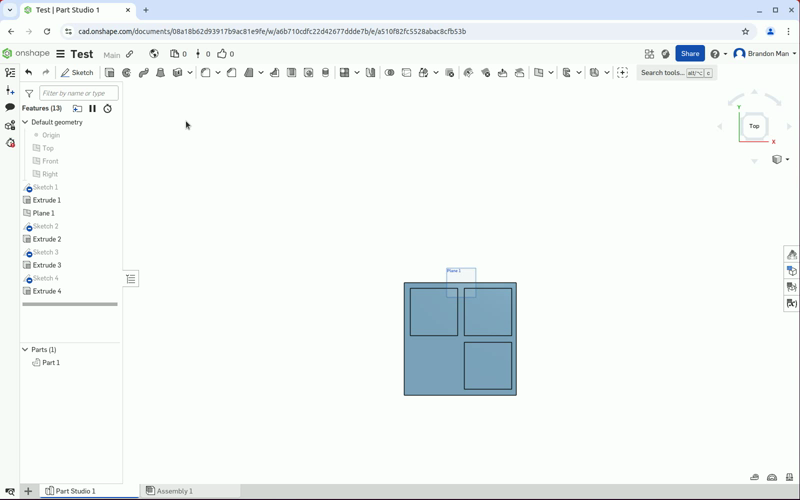
mouse_move(73, 189)
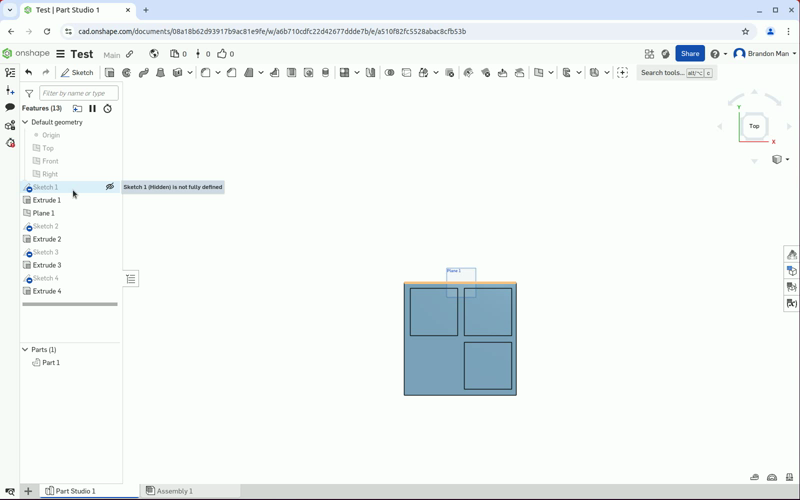
click(73, 189)
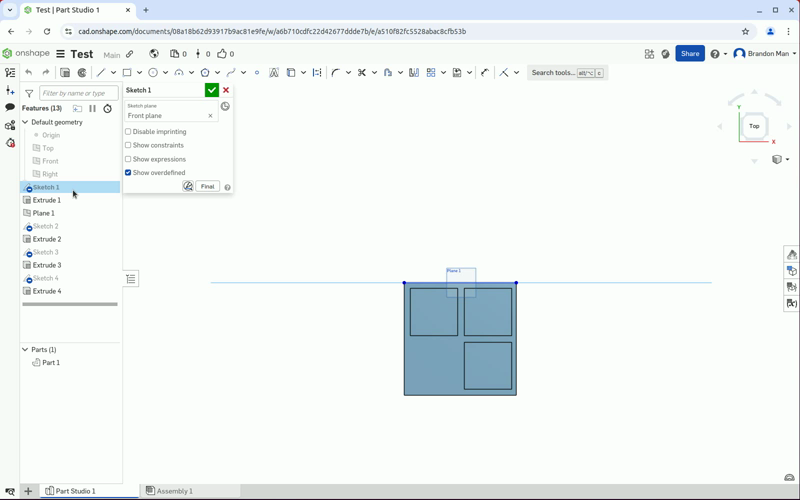
mouse_move(229, 92)
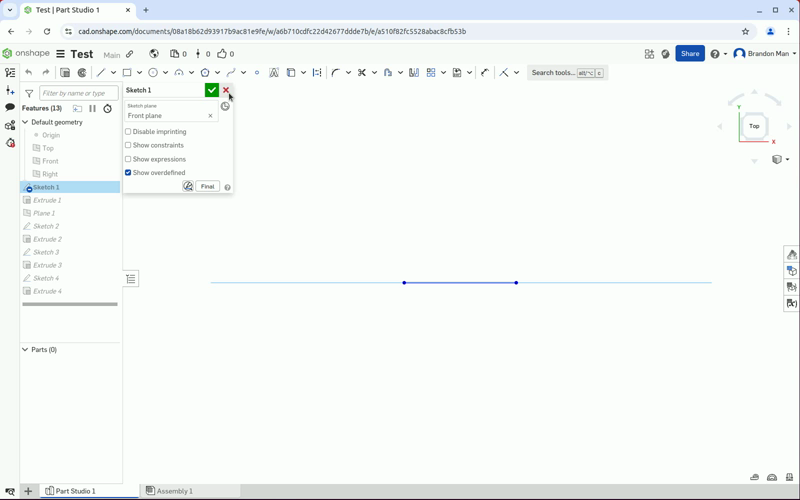
click(229, 92)
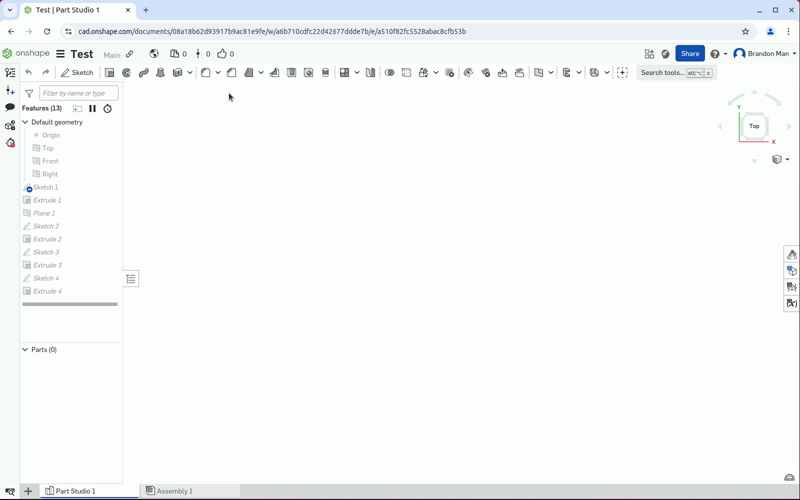
key(shift+s)
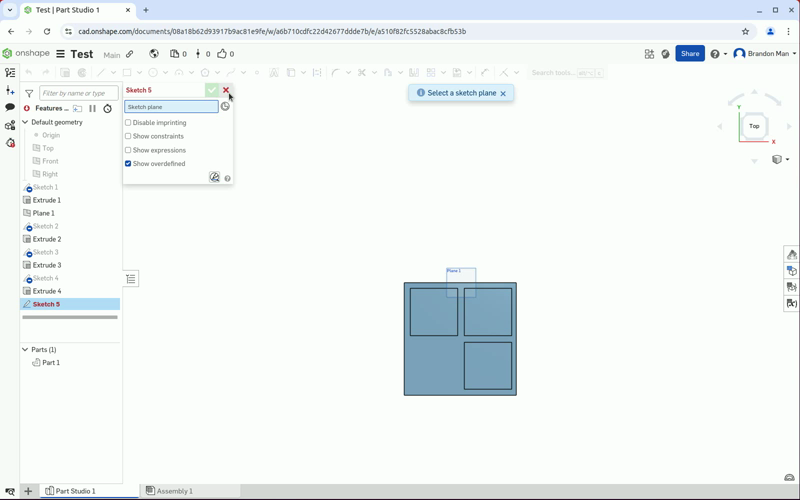
mouse_move(73, 215)
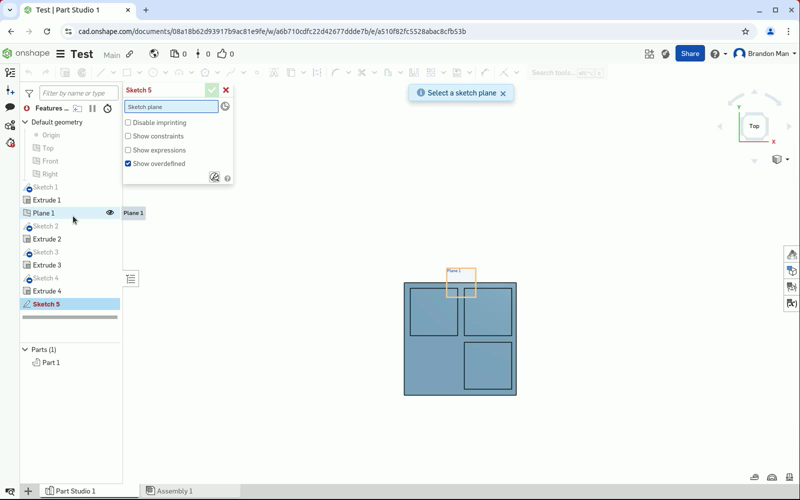
click(73, 215)
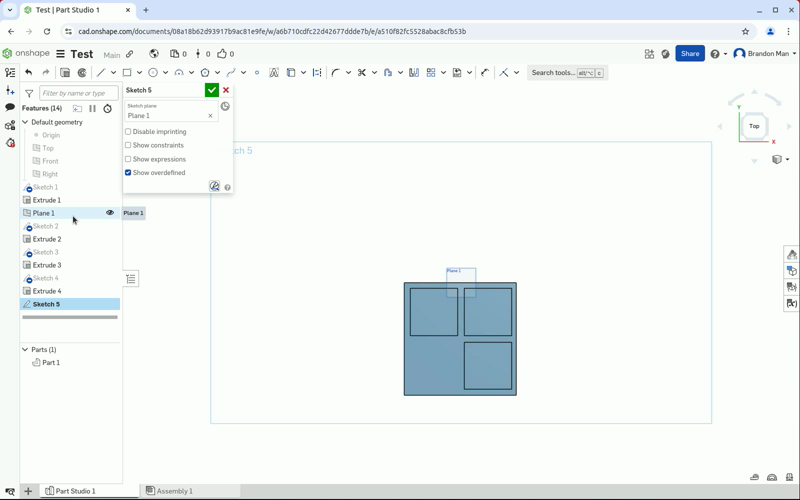
mouse_move(73, 352)
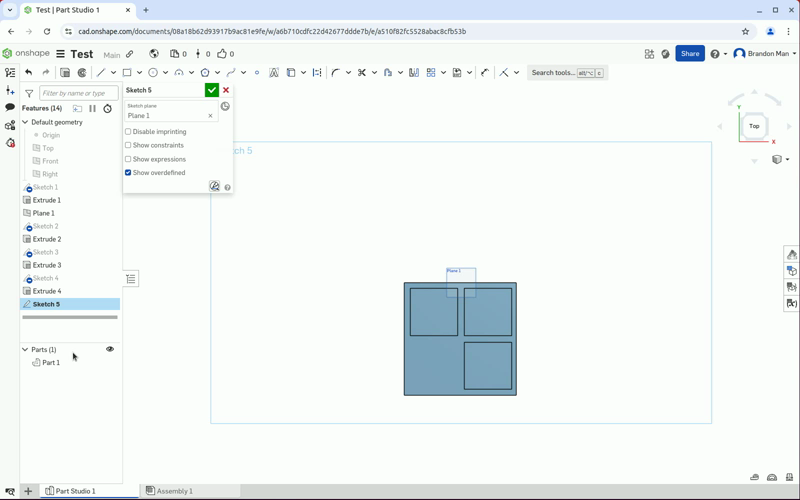
key(y)
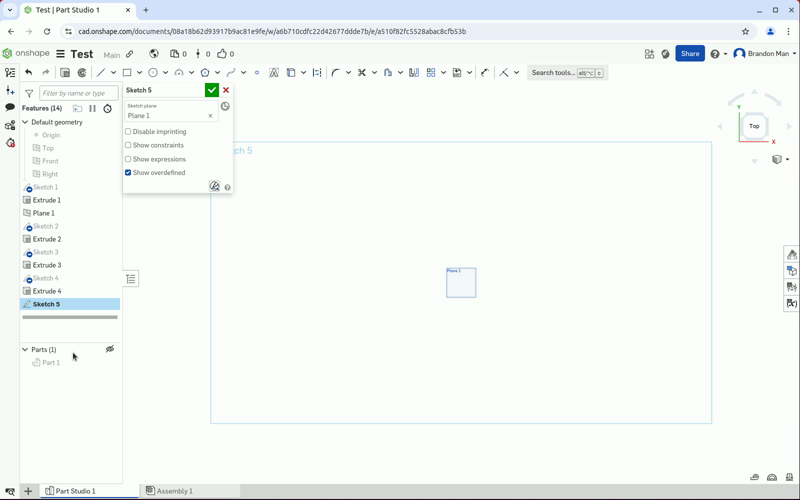
key(l)
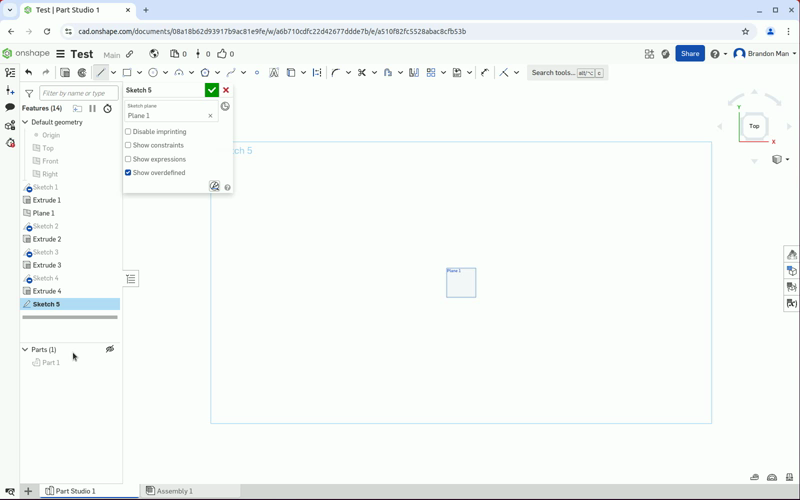
key_down(shift)
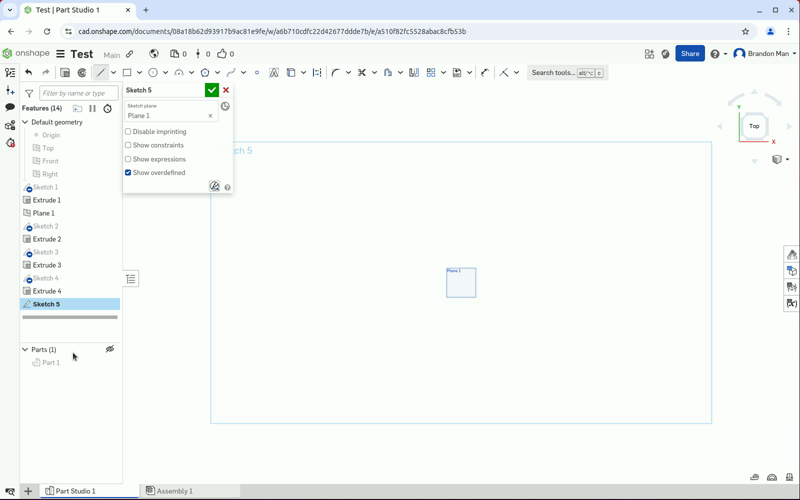
mouse_move(410, 389)
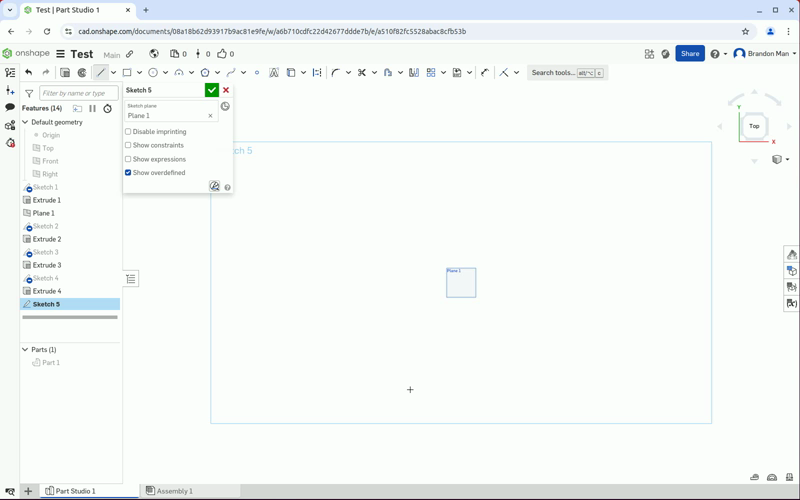
click(410, 389)
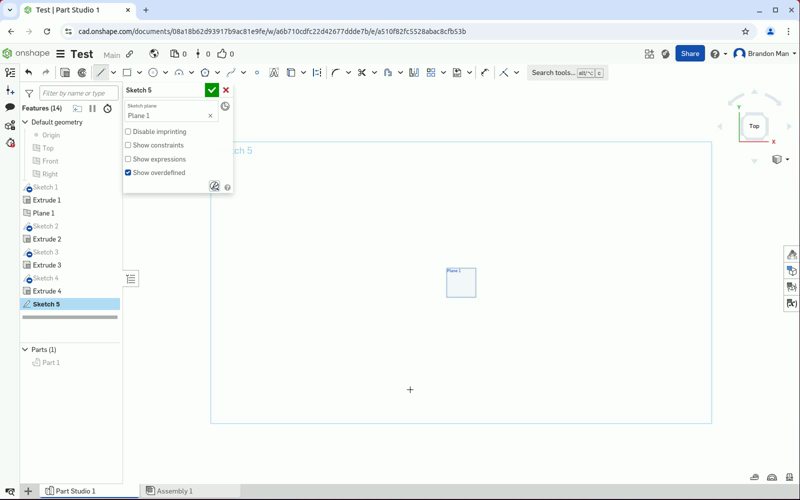
key_up(shift)
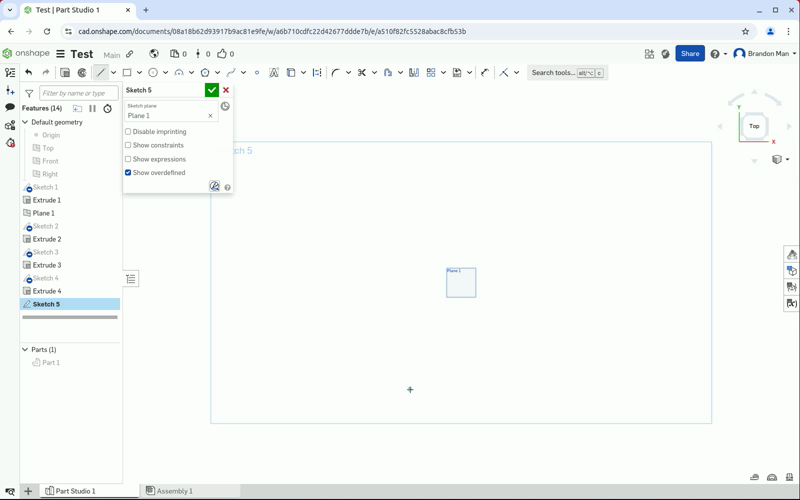
key_down(shift)
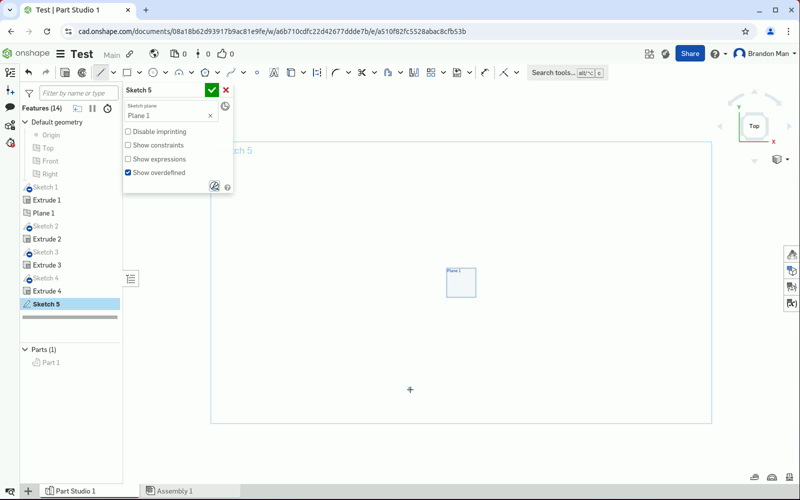
mouse_move(440, 389)
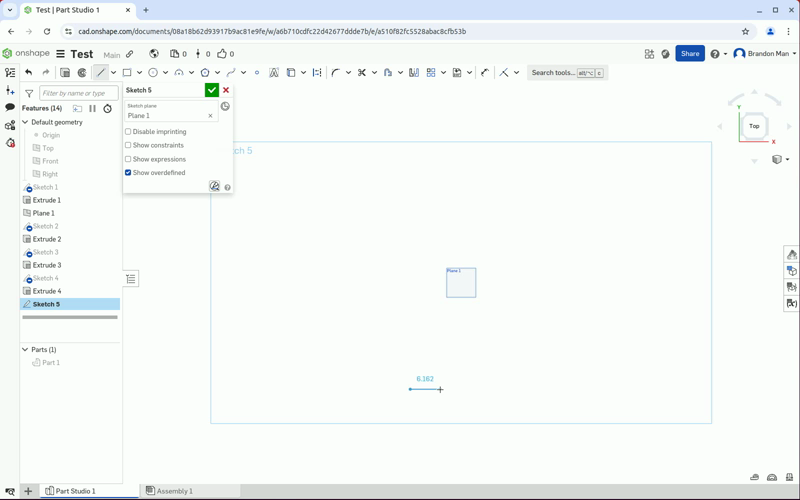
mouse_move(457, 389)
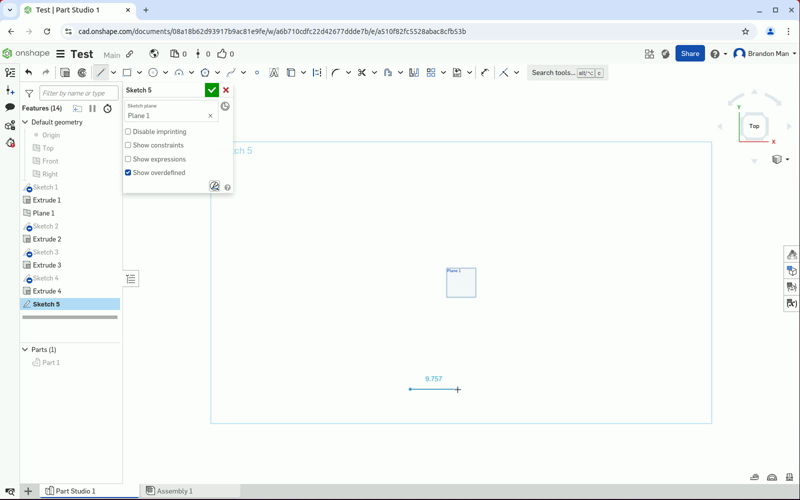
click(457, 389)
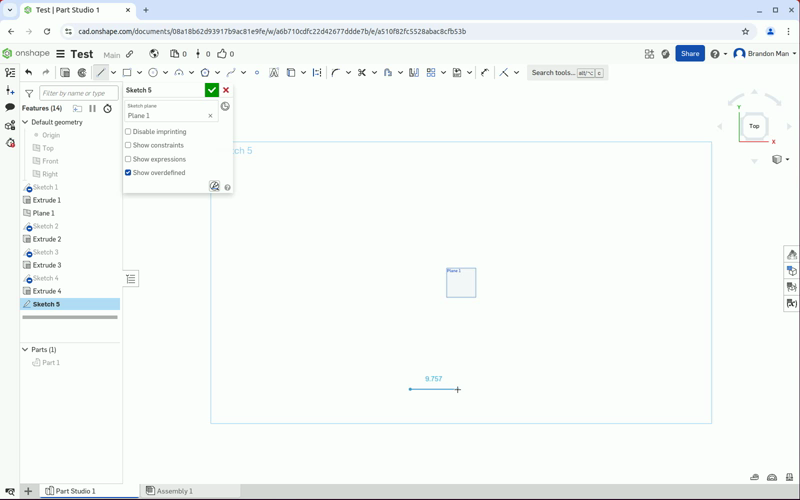
key_up(shift)
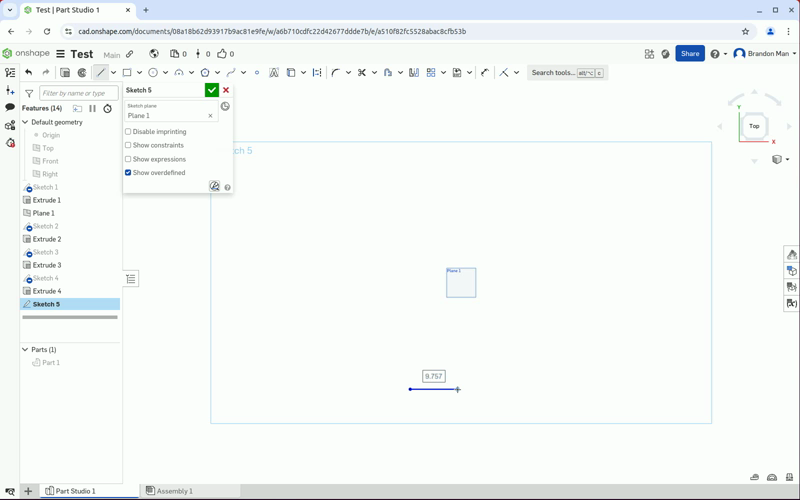
key_down(shift)
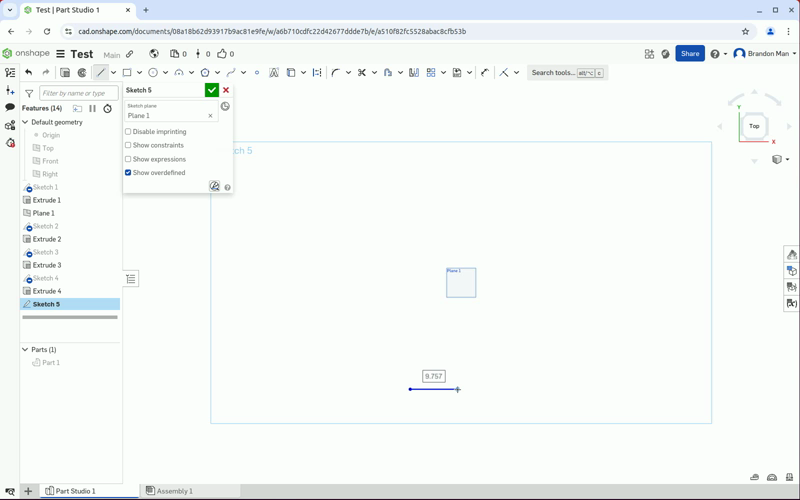
mouse_move(487, 389)
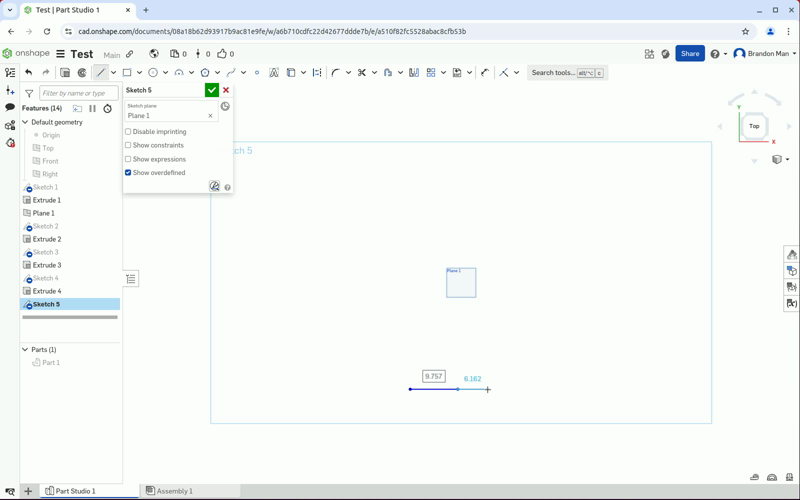
mouse_move(457, 342)
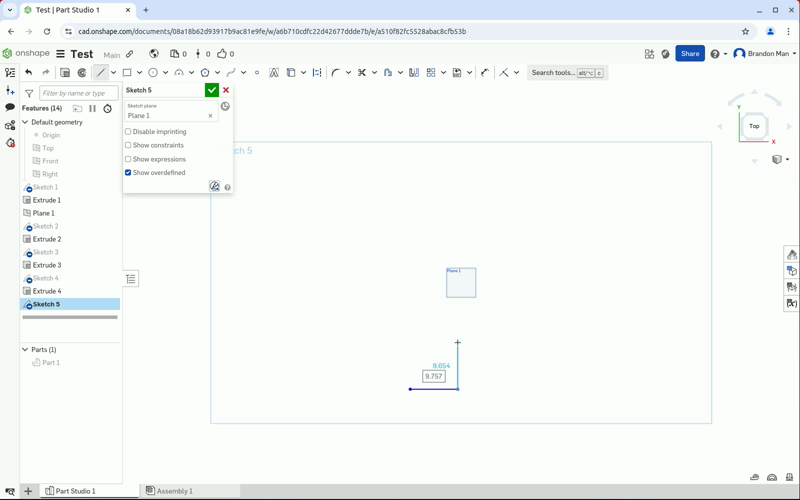
click(457, 342)
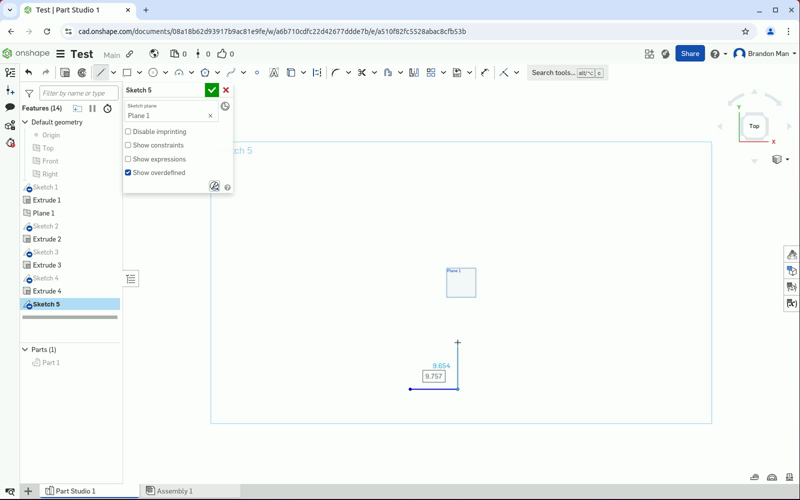
key_up(shift)
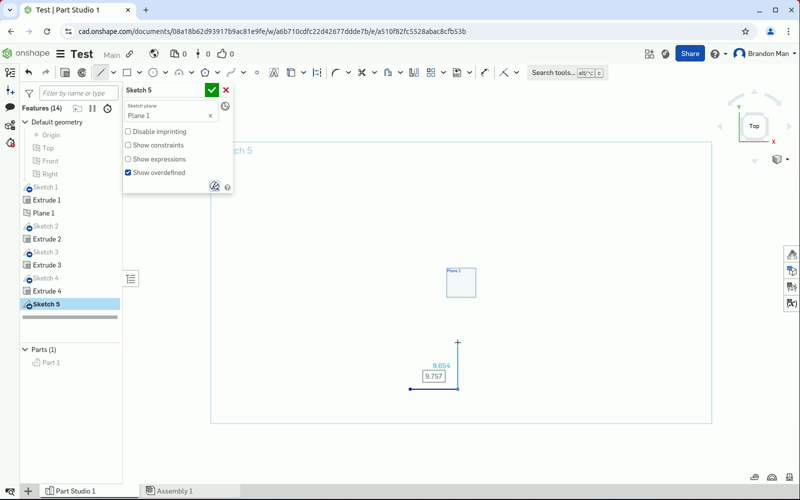
key_down(shift)
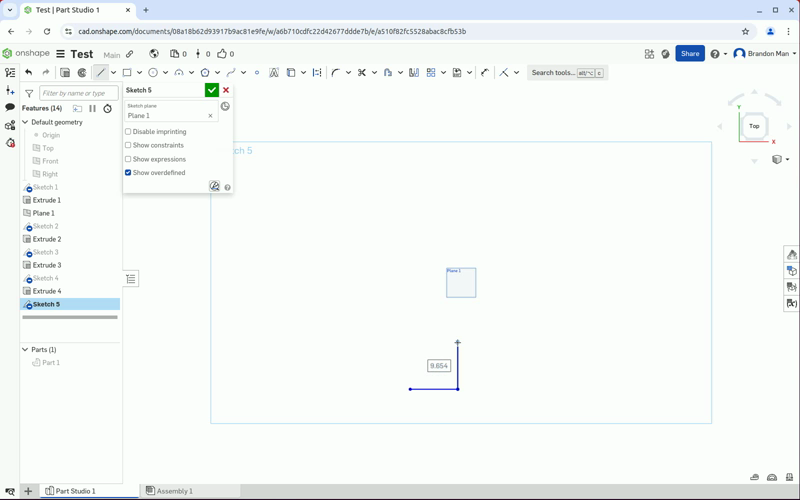
mouse_move(487, 342)
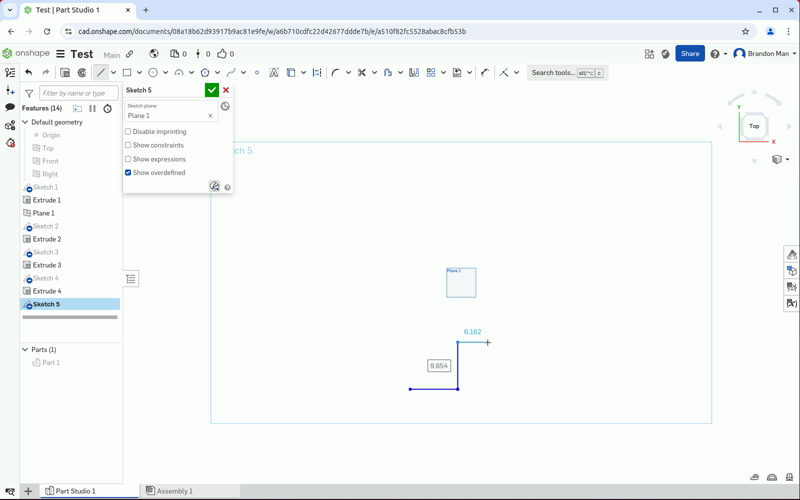
mouse_move(410, 342)
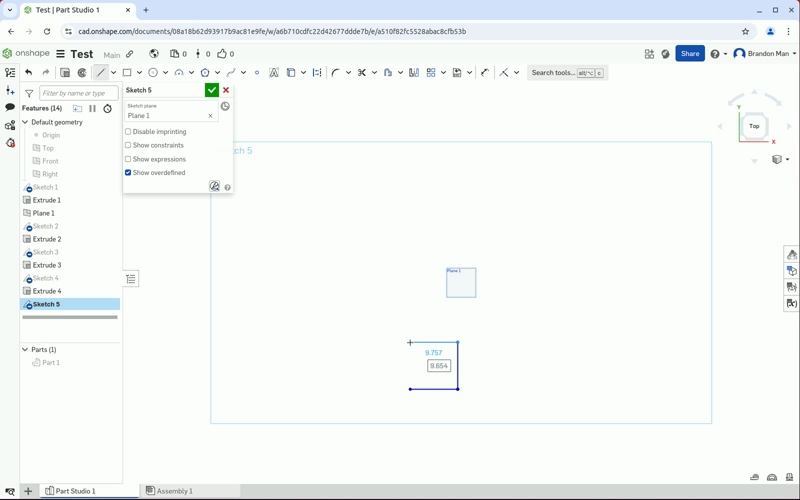
click(410, 342)
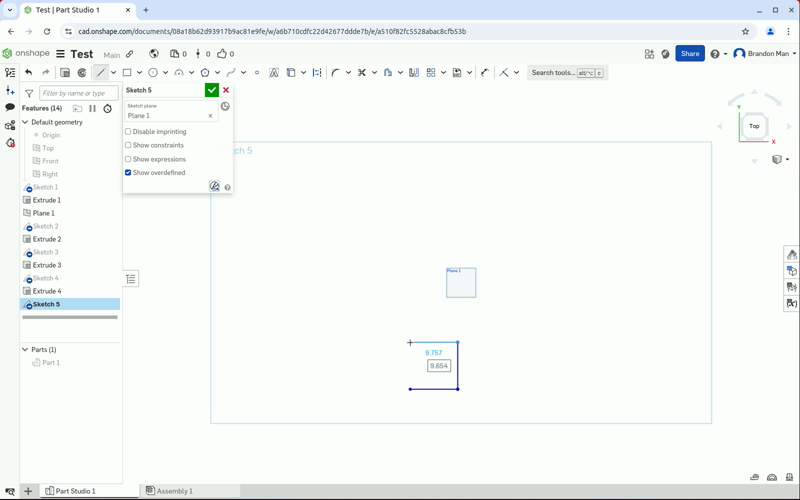
key_up(shift)
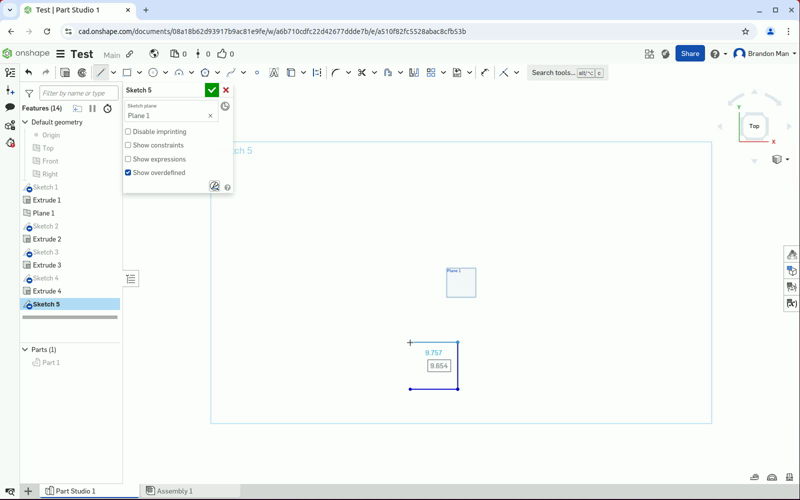
mouse_move(440, 342)
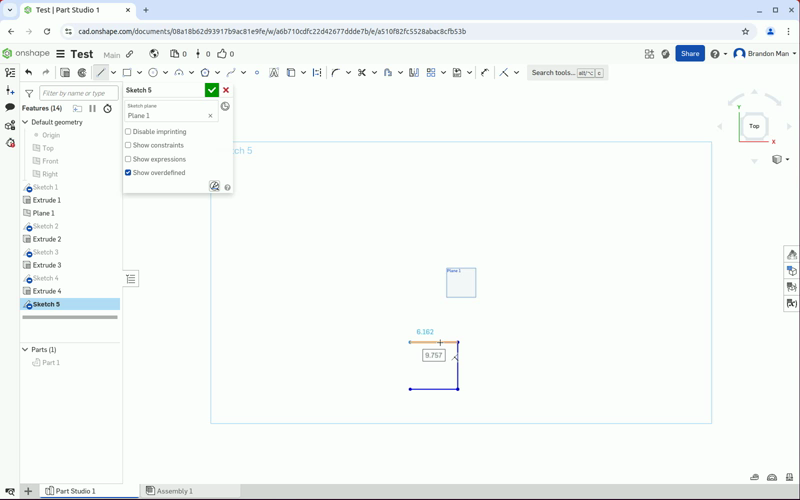
key_down(shift)
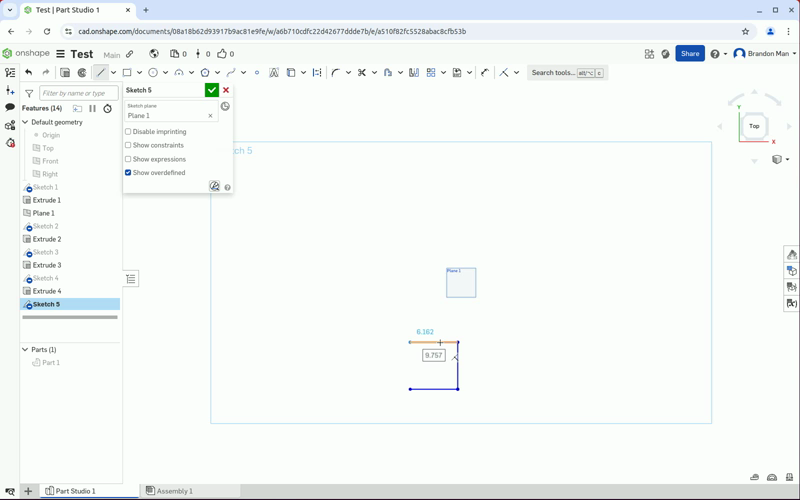
mouse_move(410, 389)
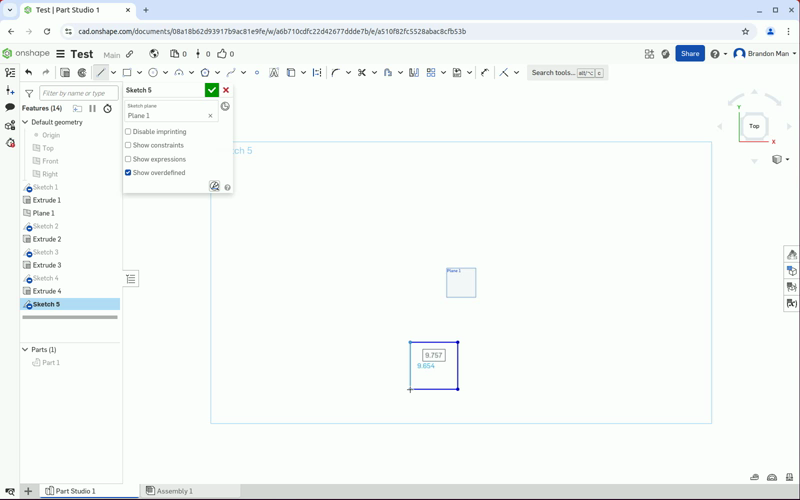
key_up(shift)
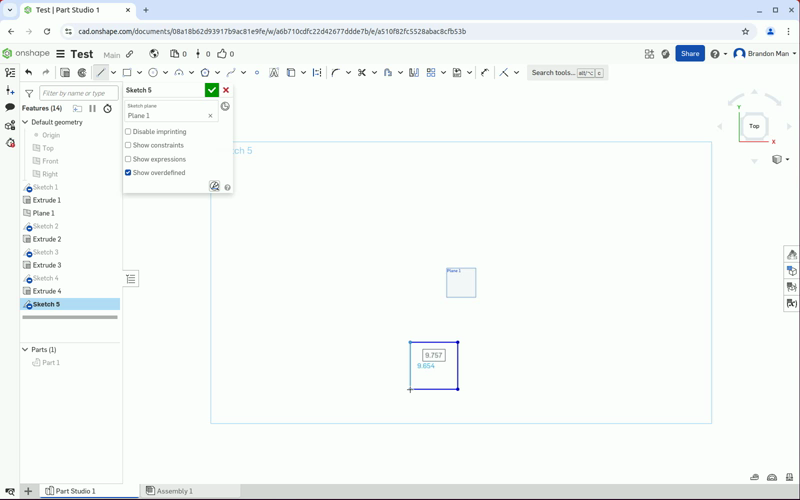
click(410, 389)
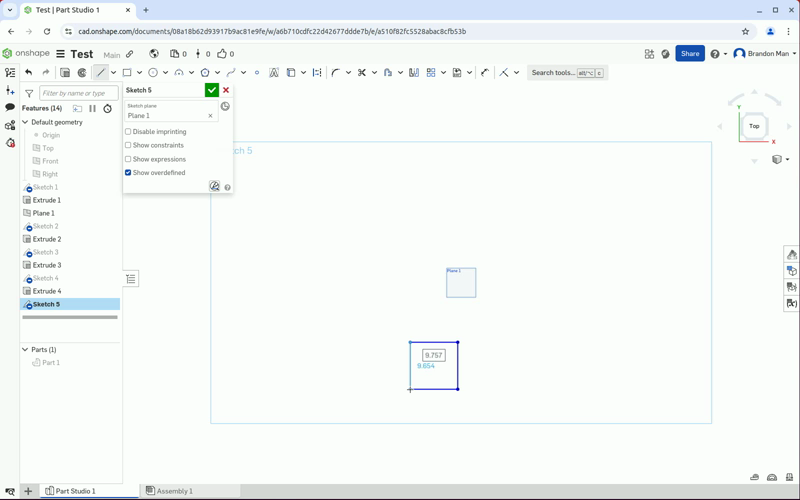
key(esc)
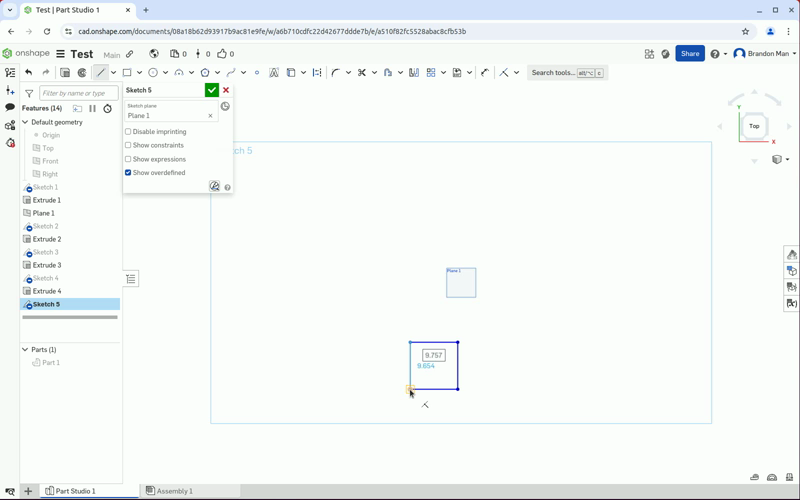
mouse_move(432, 346)
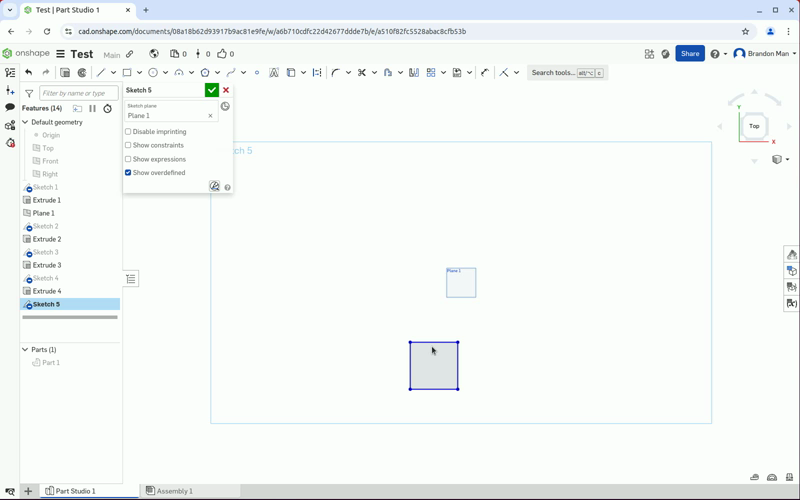
click(432, 346)
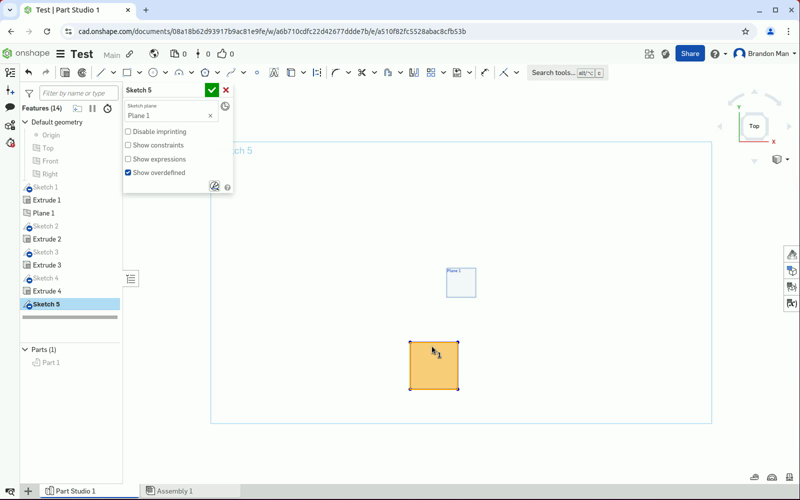
mouse_move(73, 352)
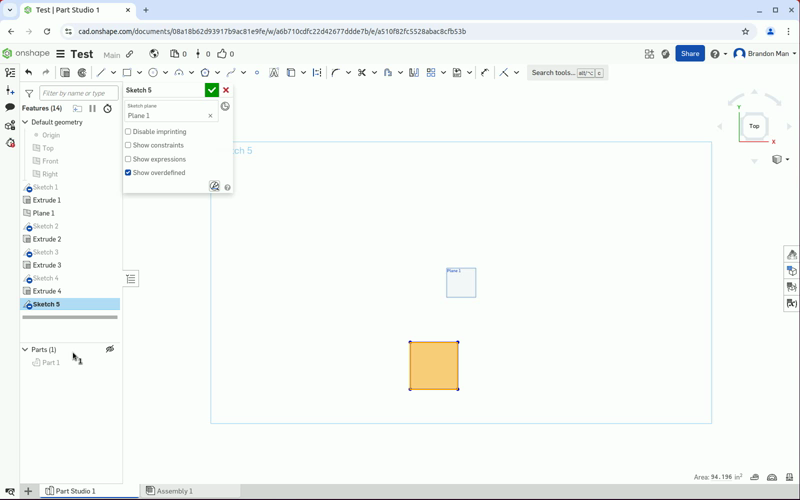
key(shift+y)
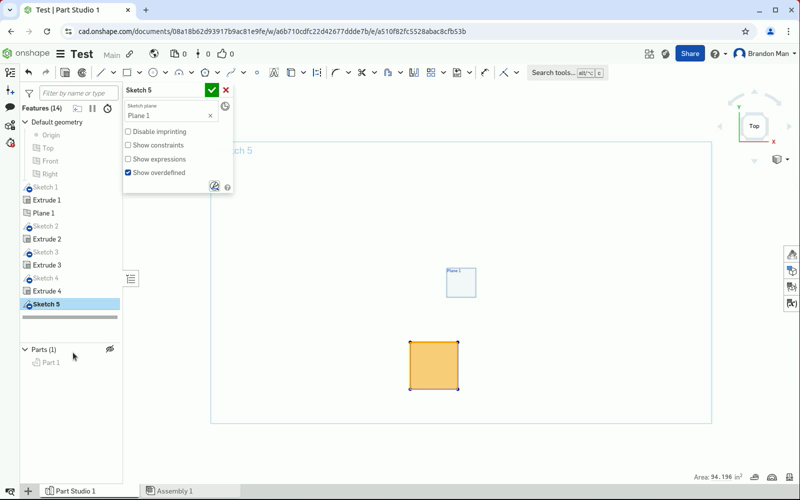
key(shift+e)
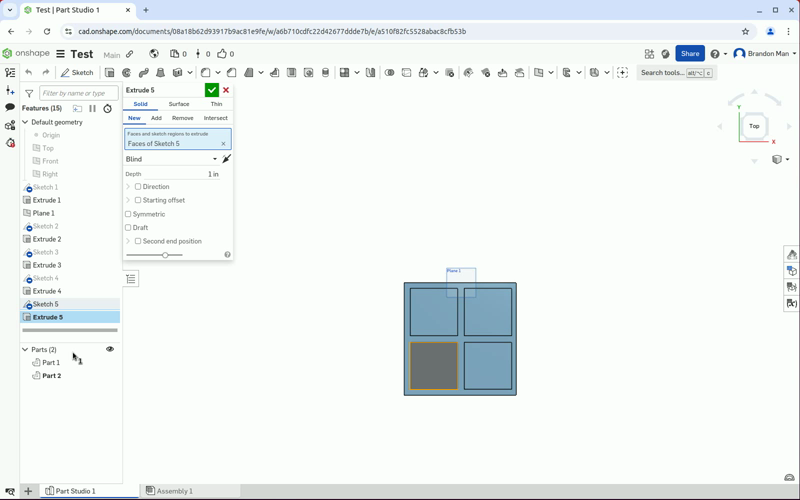
mouse_move(143, 106)
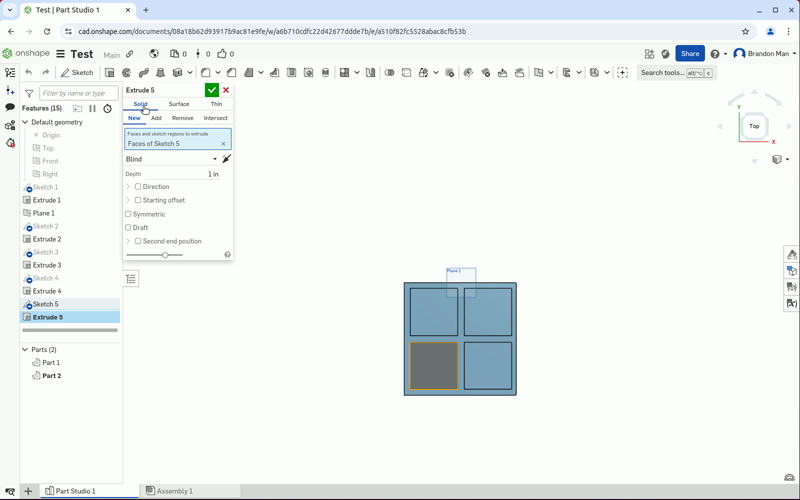
click(143, 106)
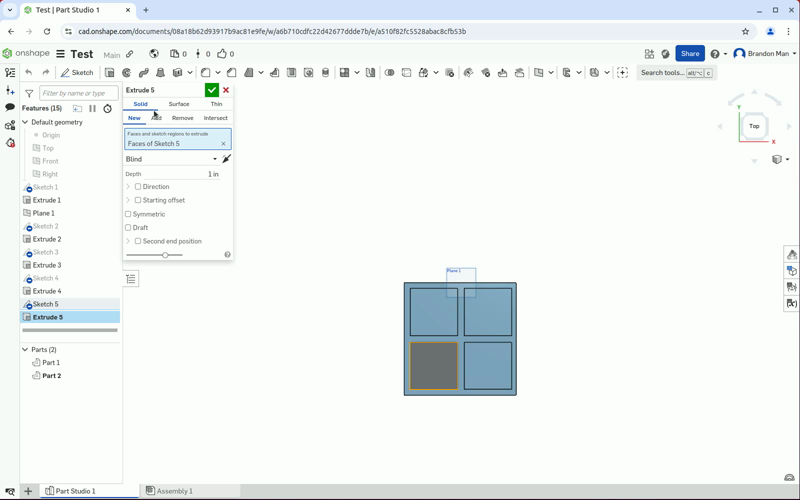
mouse_move(186, 120)
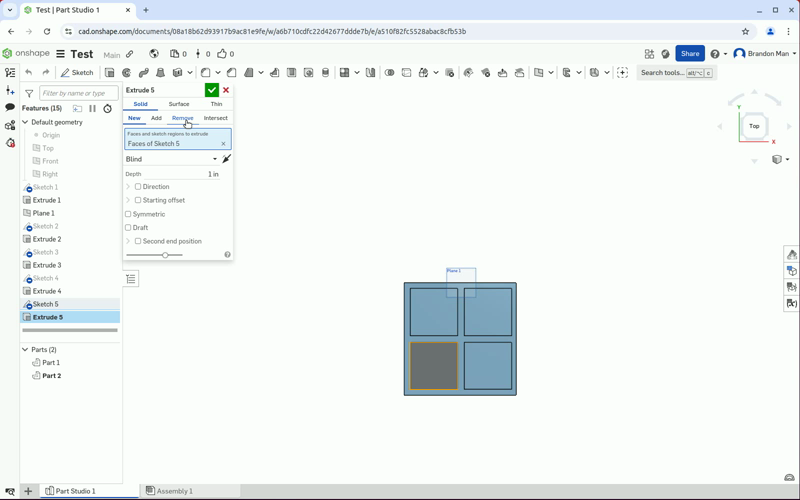
click(186, 120)
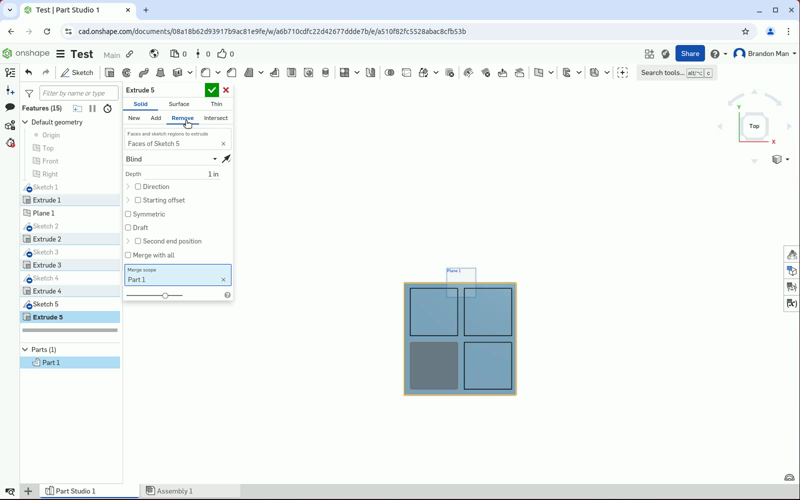
key(tab, 4)
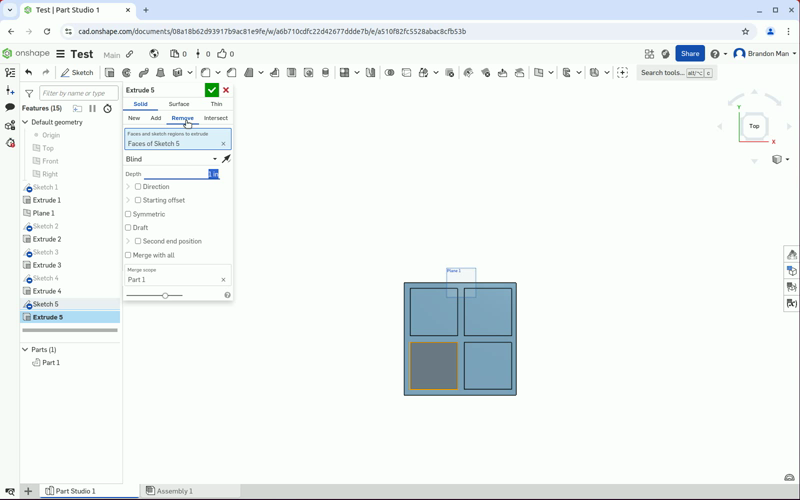
text(30.811)
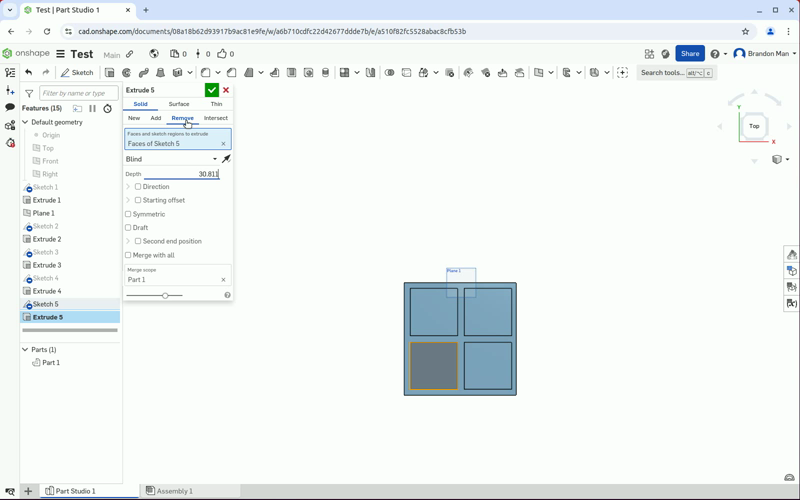
key(tab, 6)
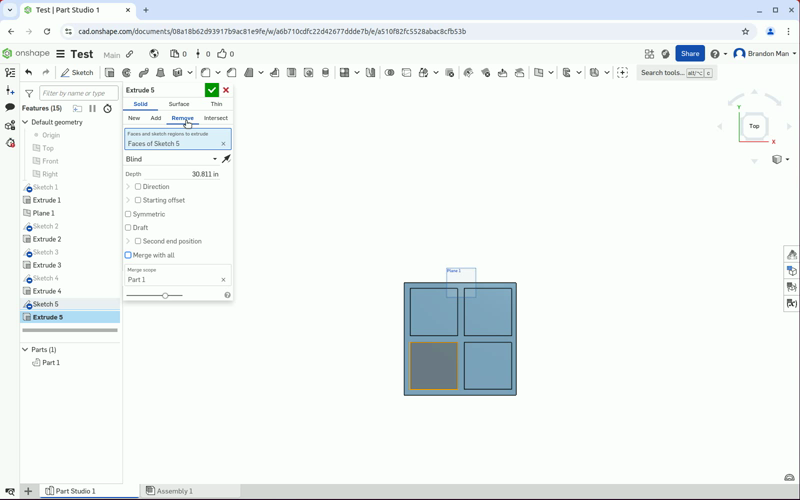
key(space)
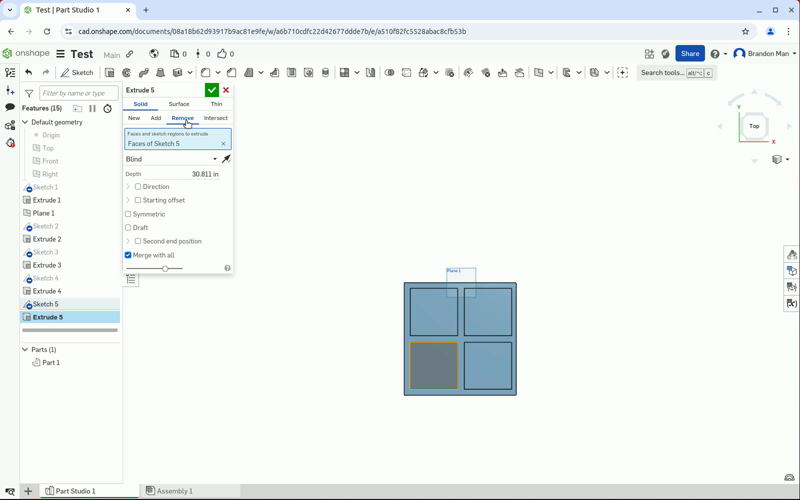
key(enter)
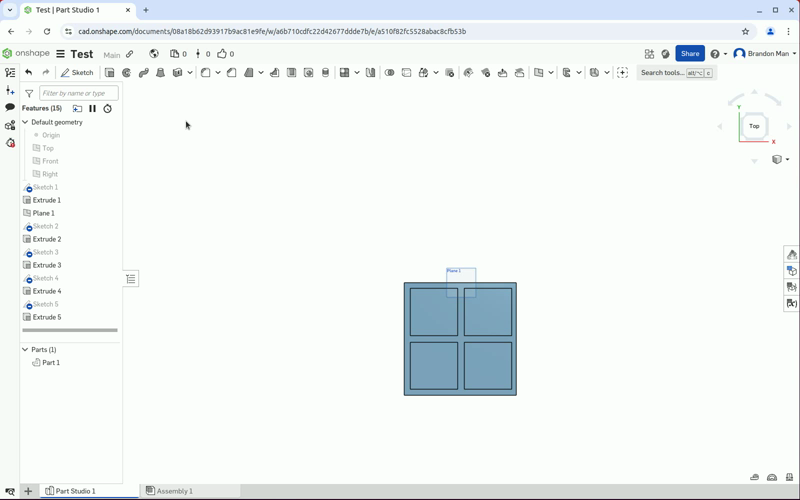
key(shift+h)
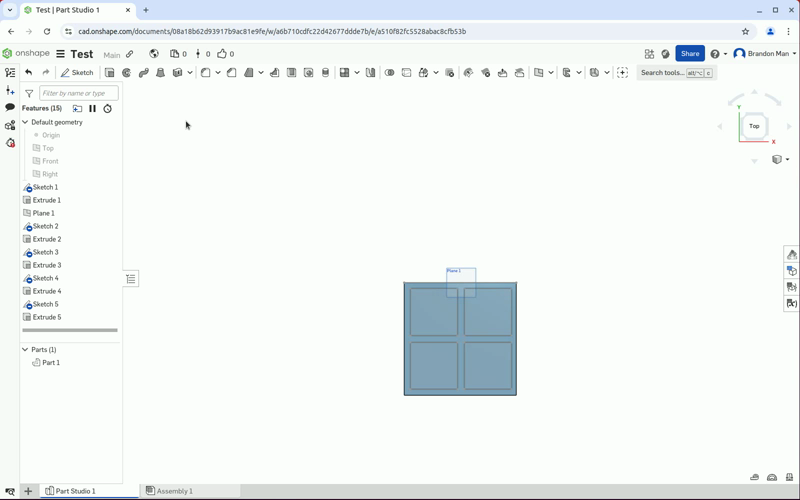
key(shift+h)
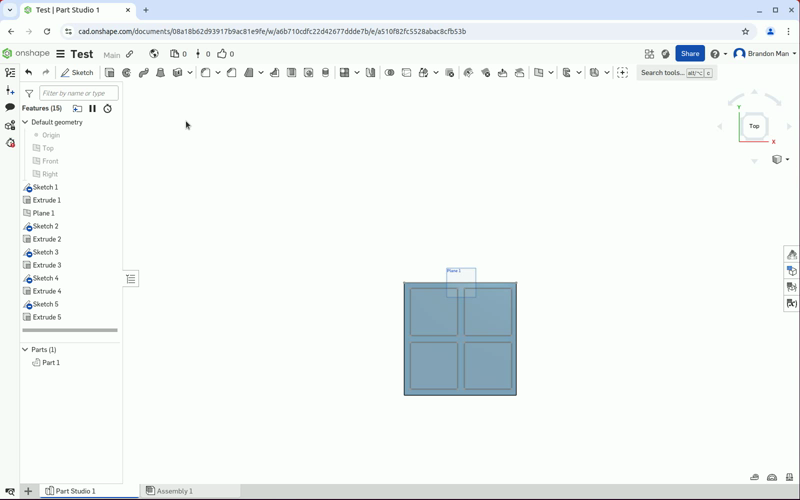
key(shift+7)
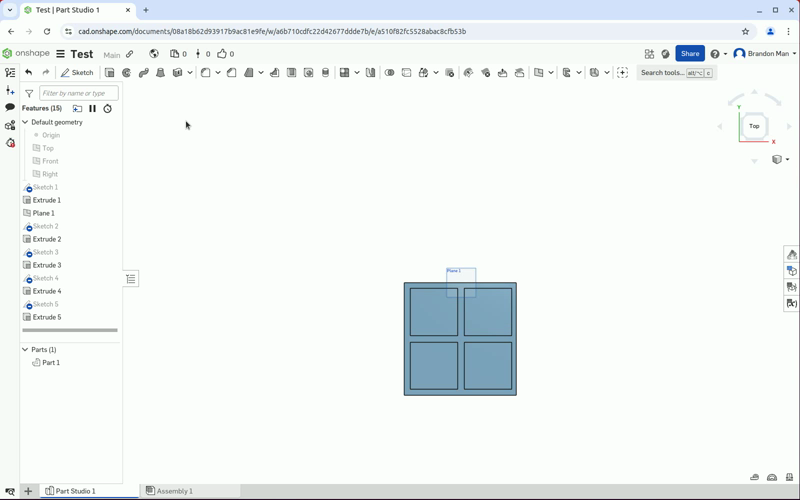
key(up, 3)
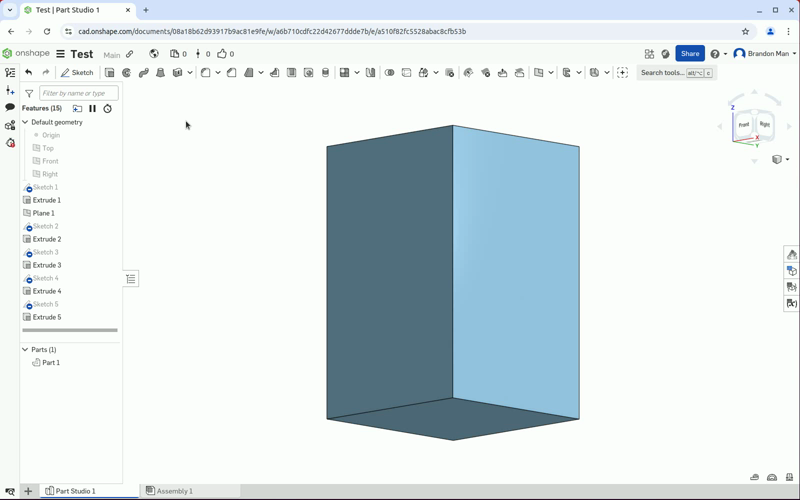
key(left, 3)
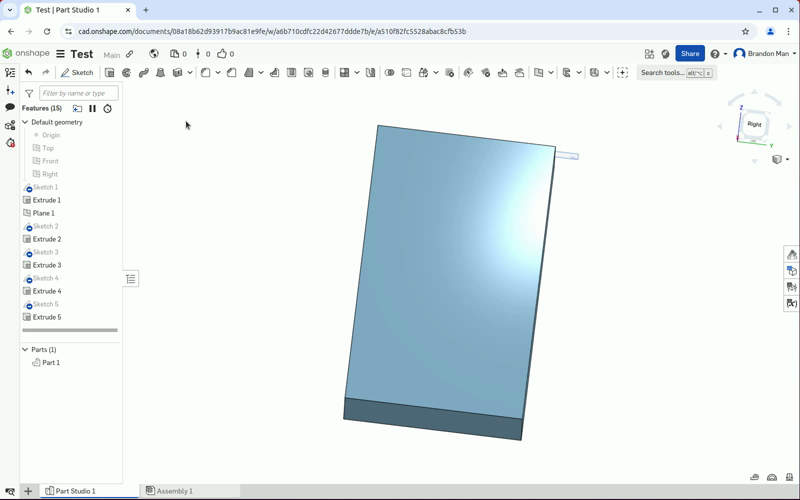
key(right, 3)
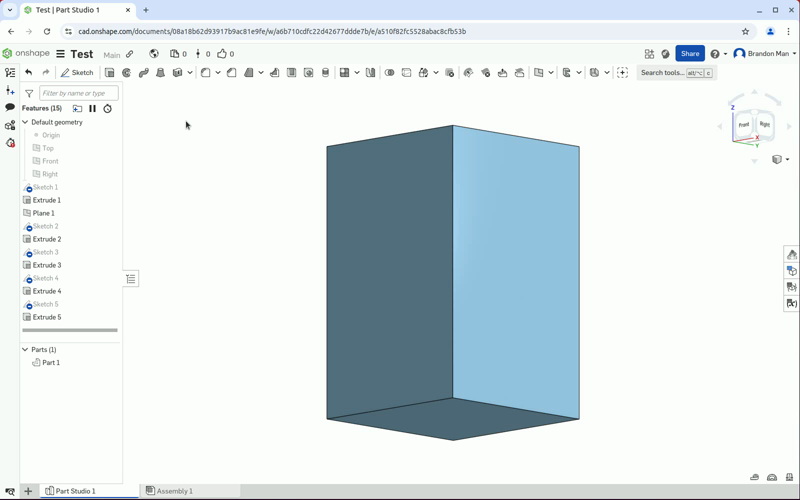
key(down, 3)
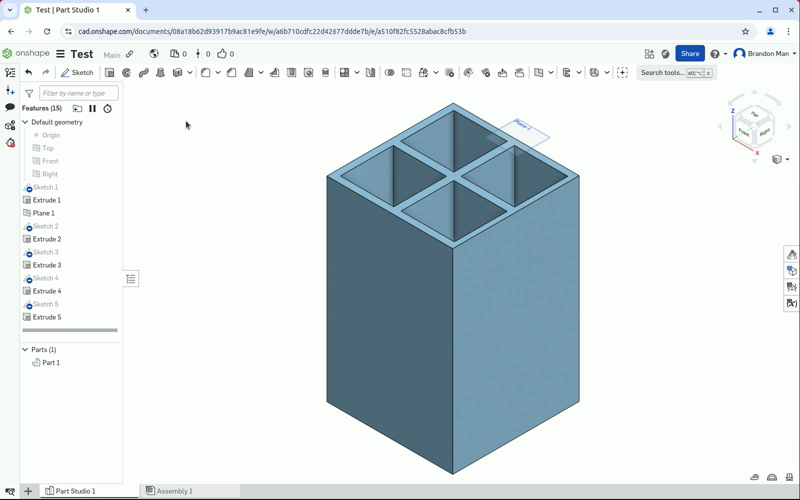
mouse_move(73, 189)
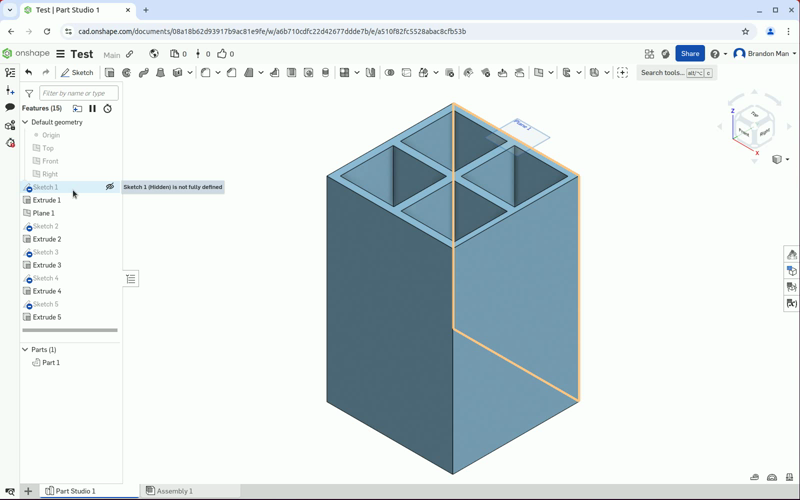
click(73, 189)